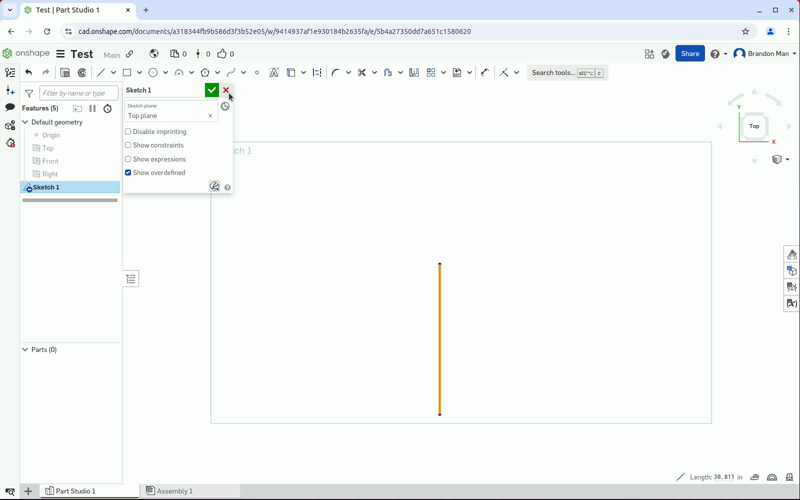
key(shift+h)
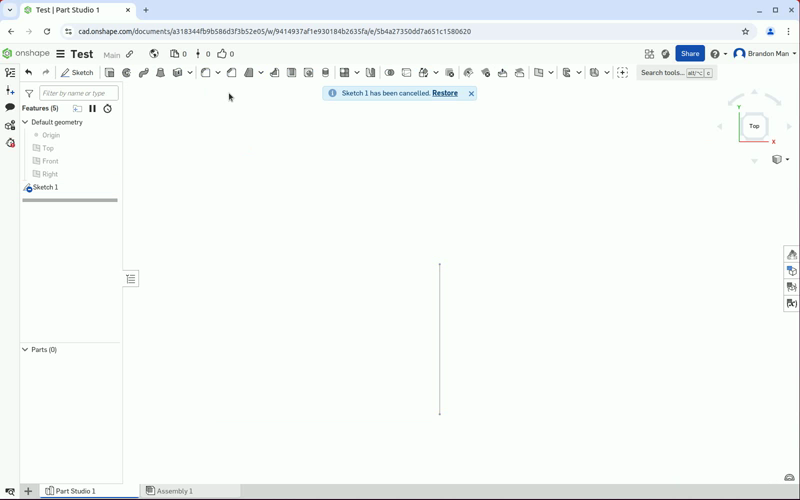
key(shift+s)
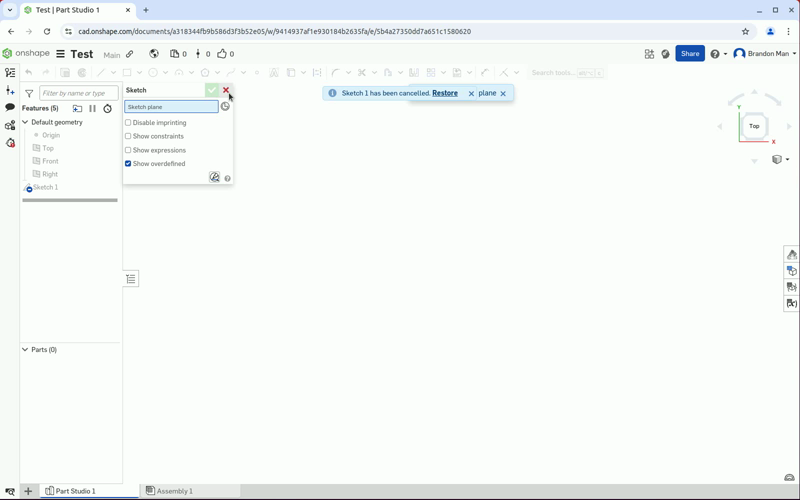
mouse_move(73, 150)
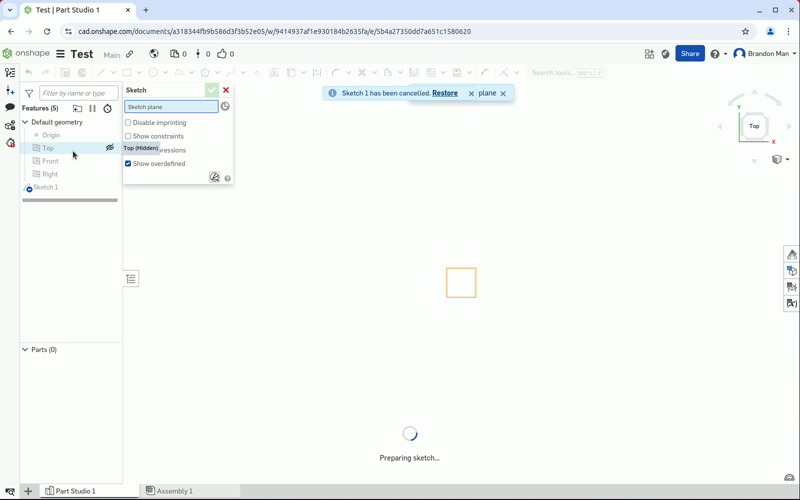
click(73, 150)
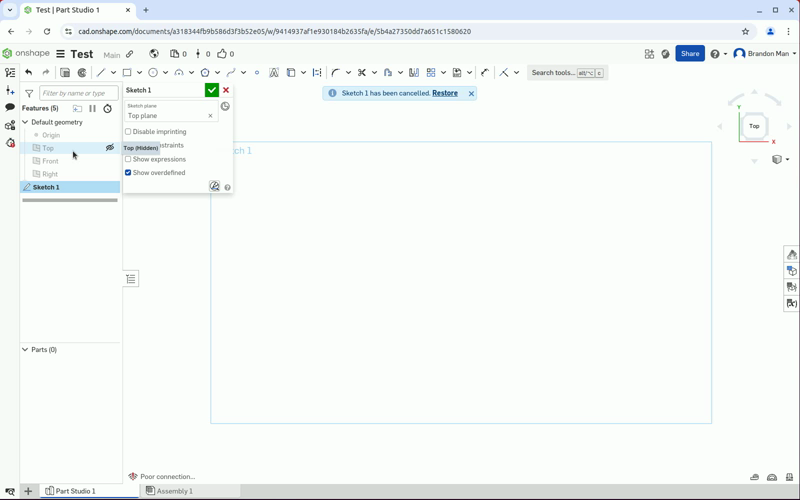
mouse_move(73, 352)
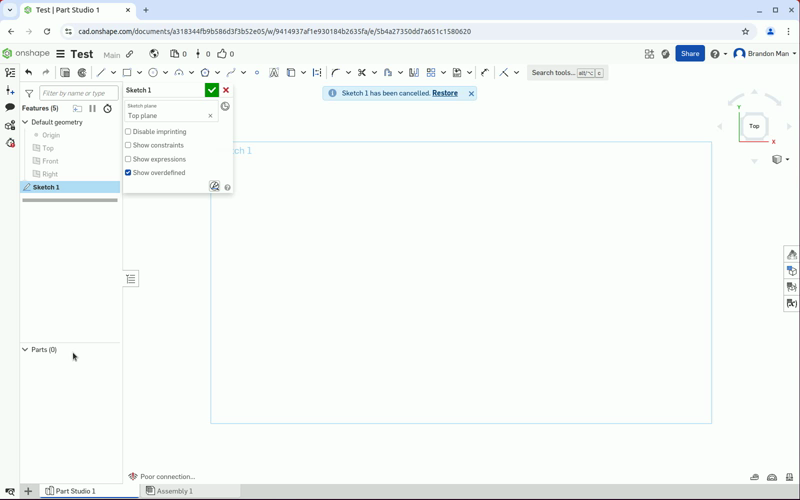
key(y)
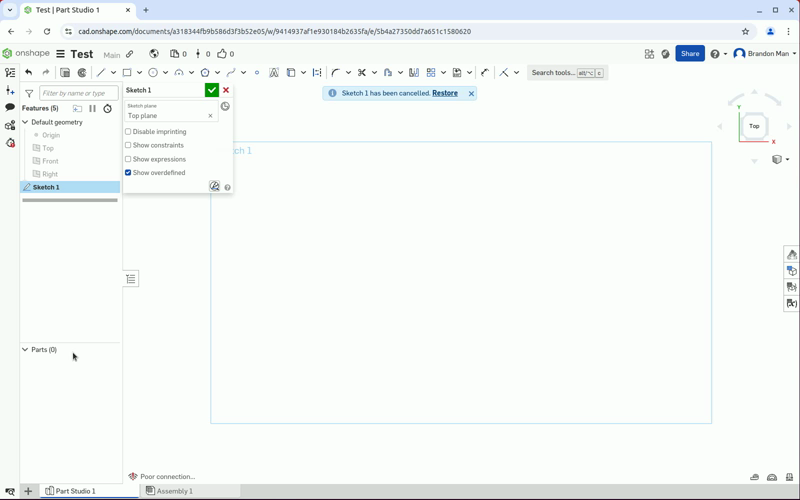
key(l)
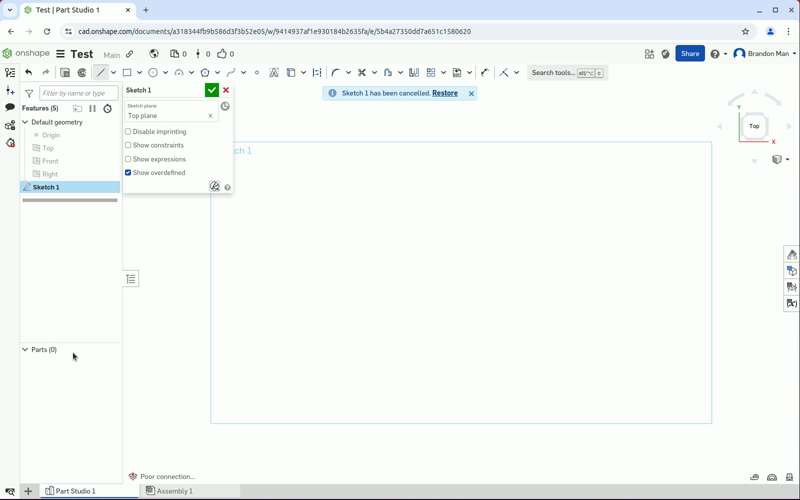
key_down(shift)
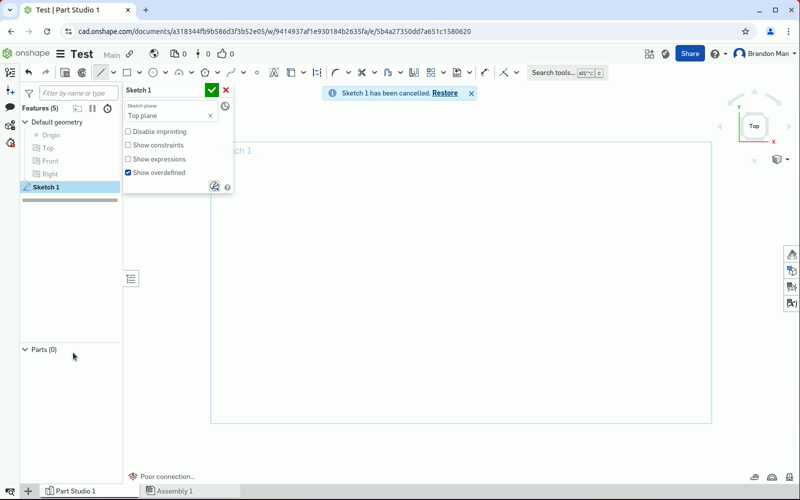
mouse_move(384, 336)
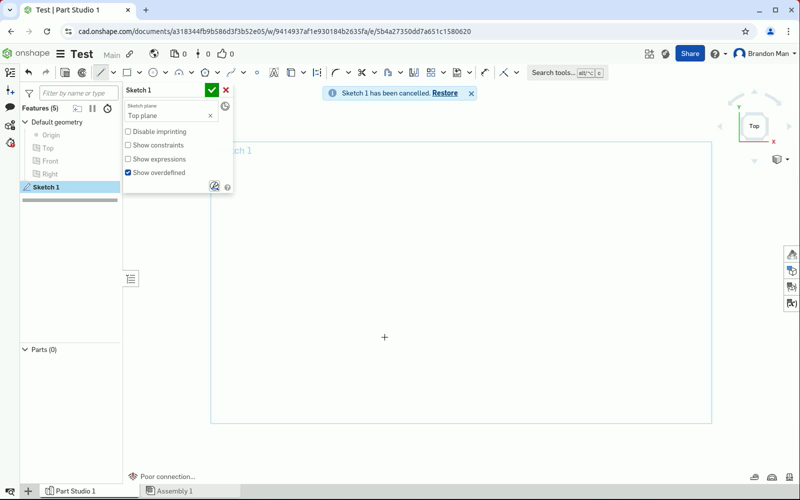
click(384, 336)
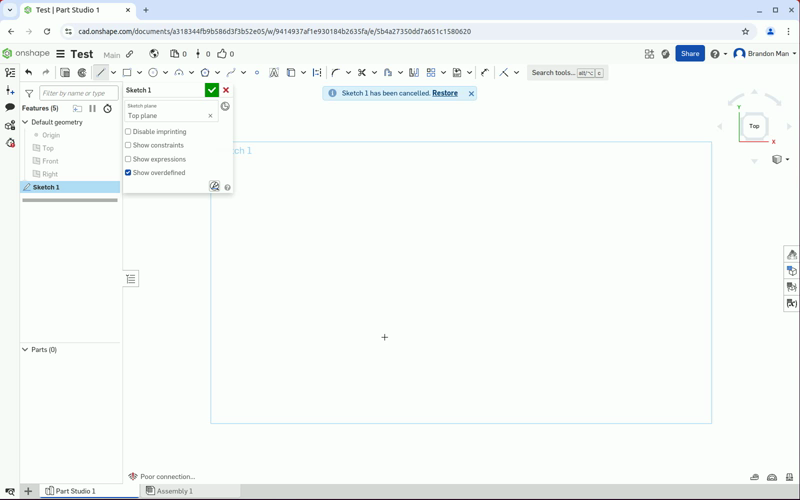
key_up(shift)
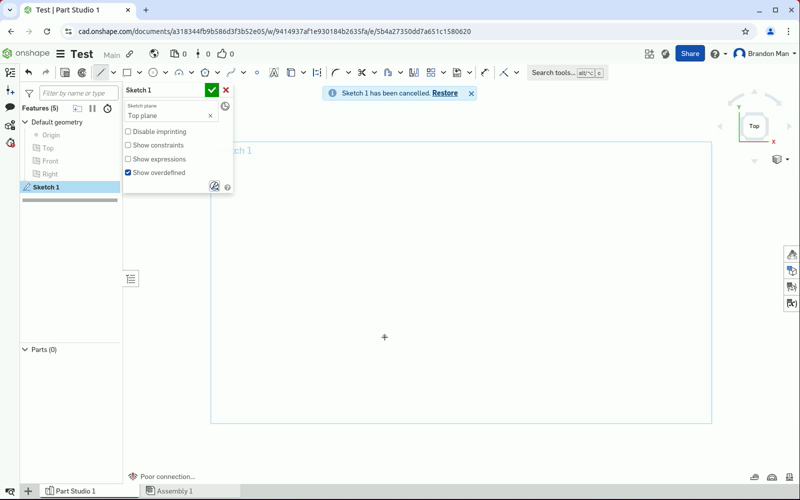
key_down(shift)
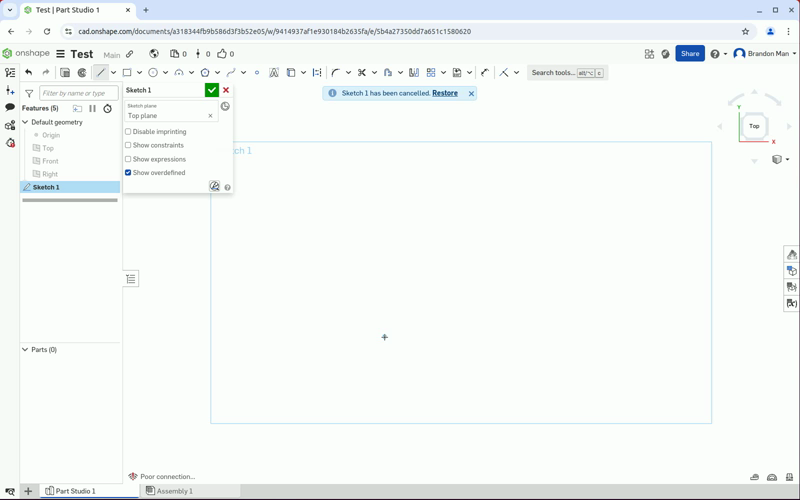
mouse_move(545, 336)
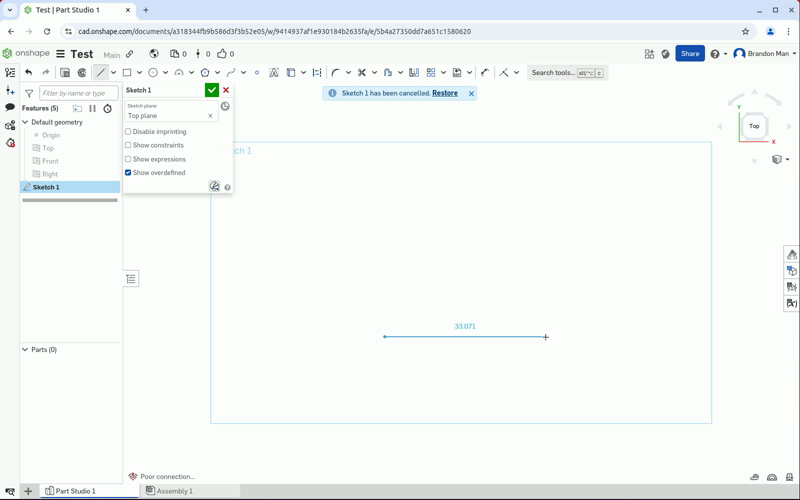
click(545, 336)
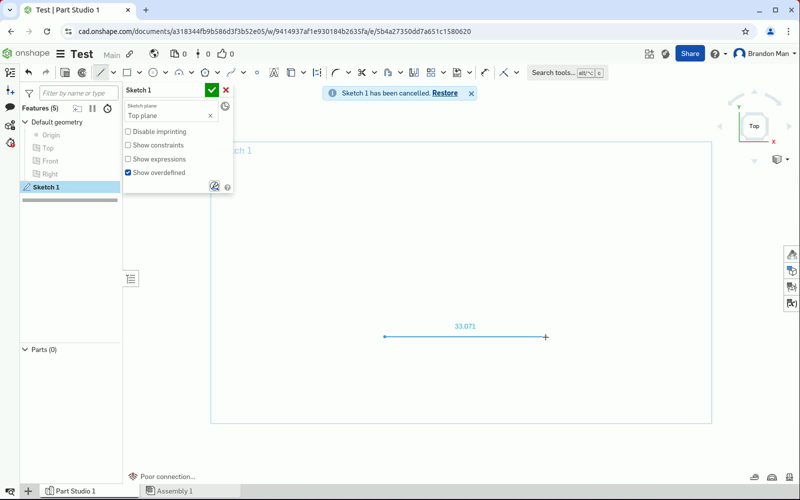
key_up(shift)
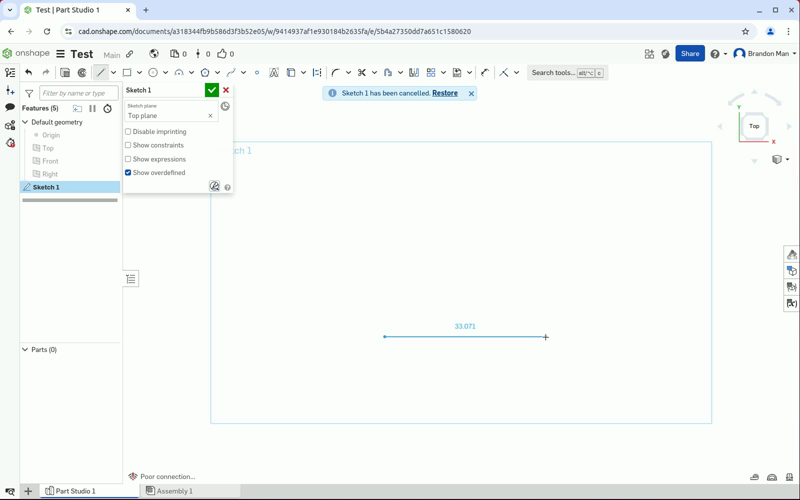
key_down(shift)
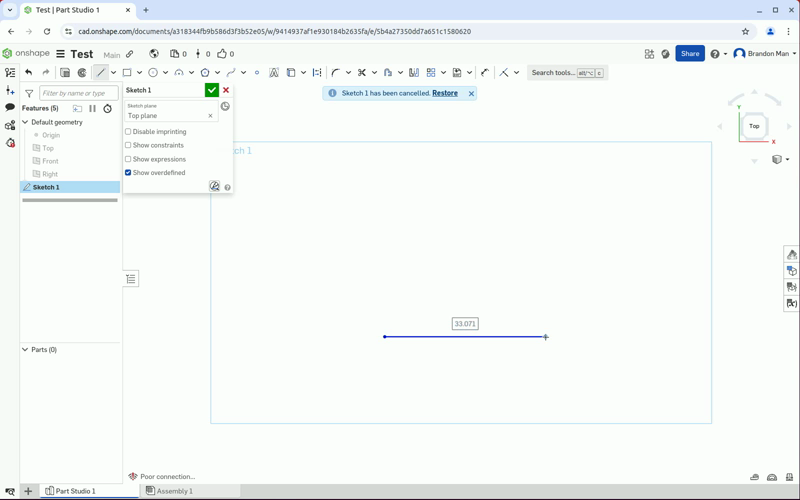
mouse_move(545, 229)
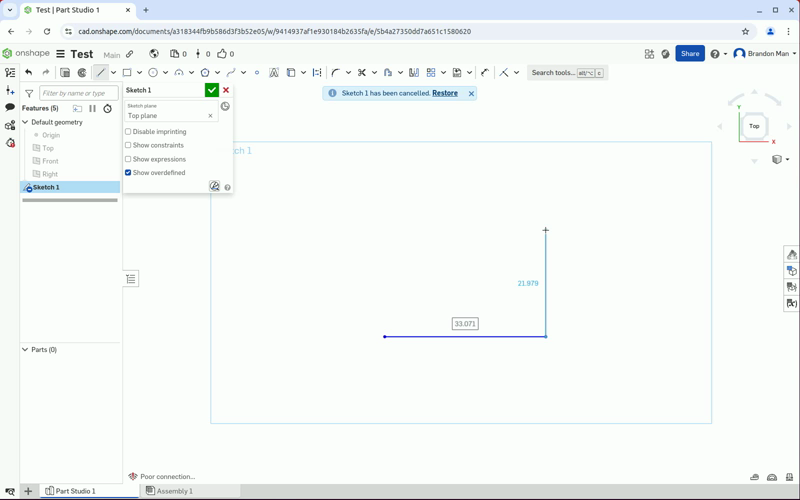
click(545, 229)
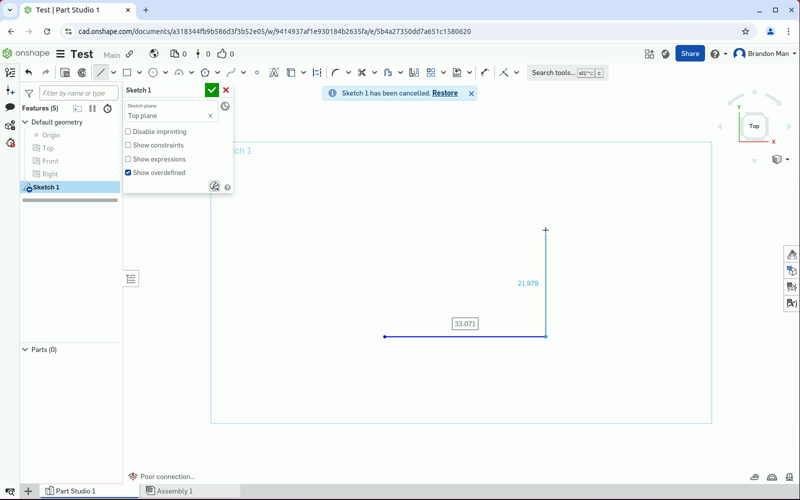
key_up(shift)
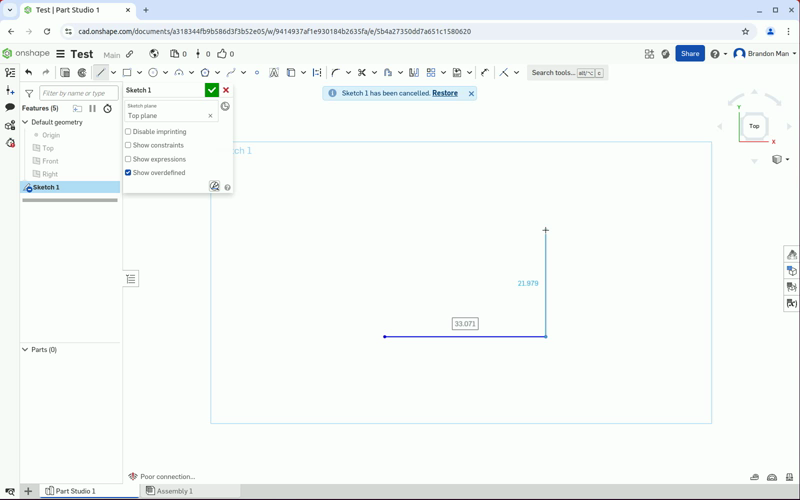
key_down(shift)
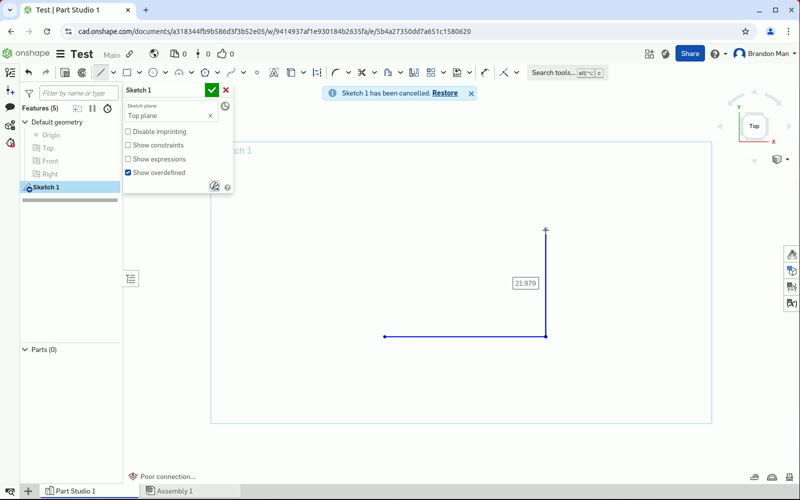
mouse_move(384, 229)
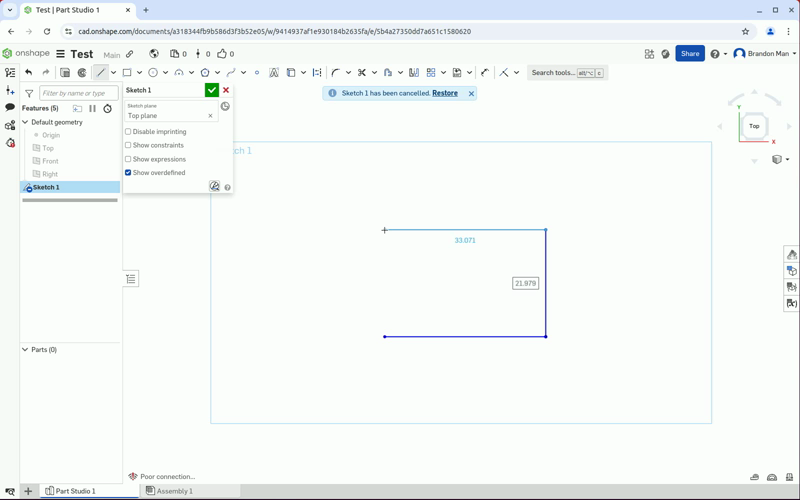
click(384, 229)
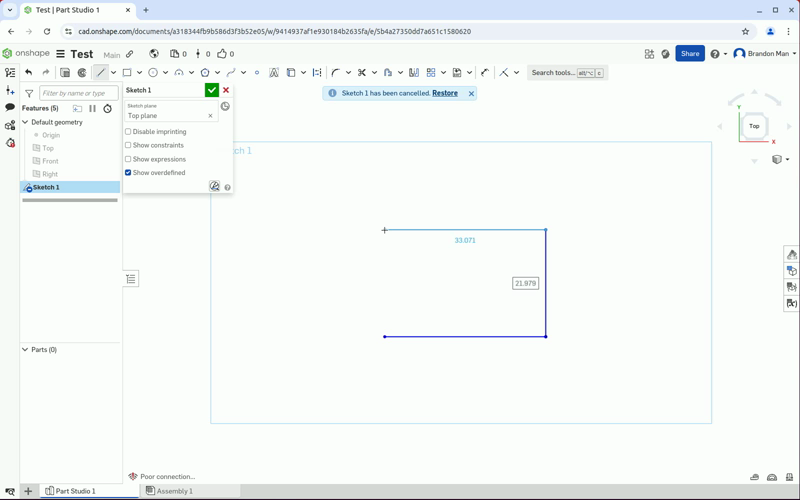
key_up(shift)
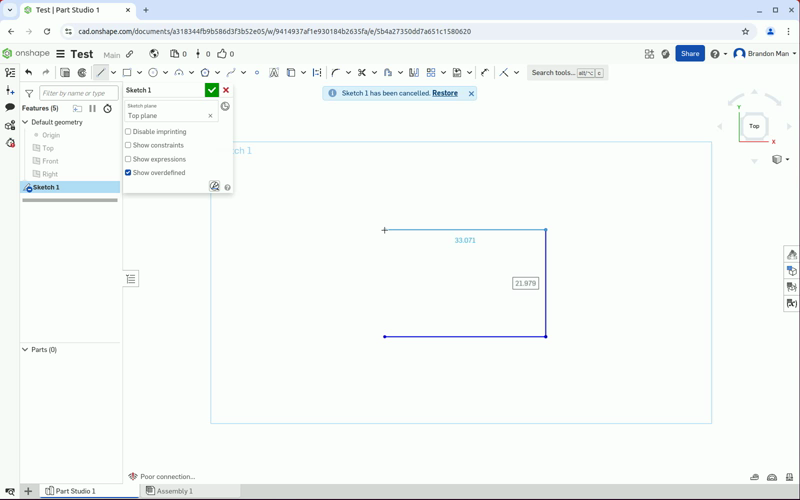
key_down(shift)
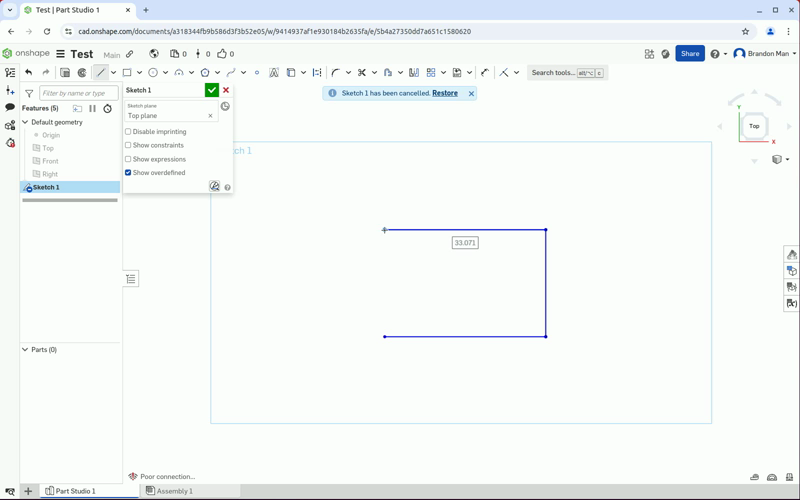
mouse_move(384, 336)
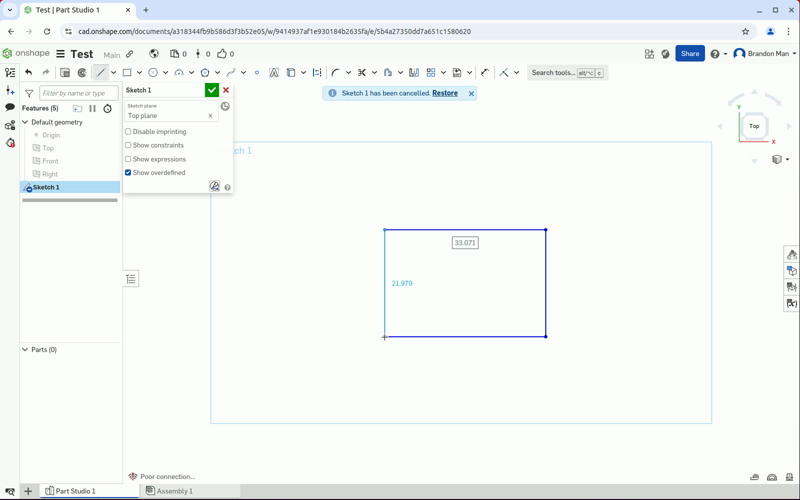
key_up(shift)
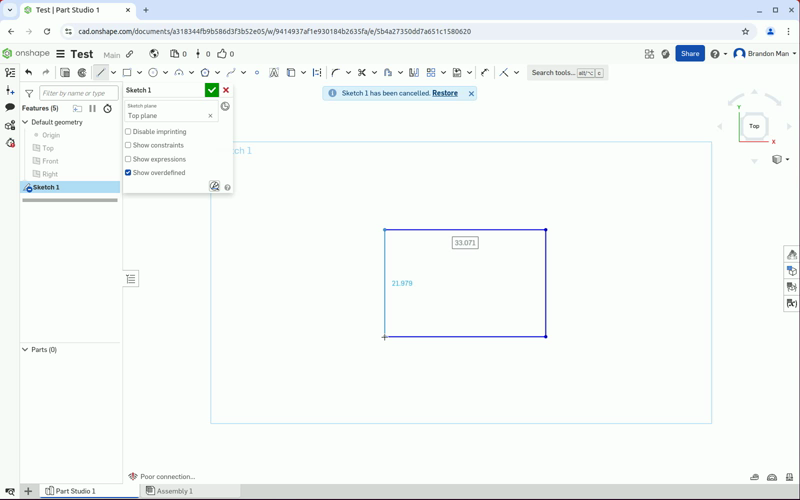
click(384, 336)
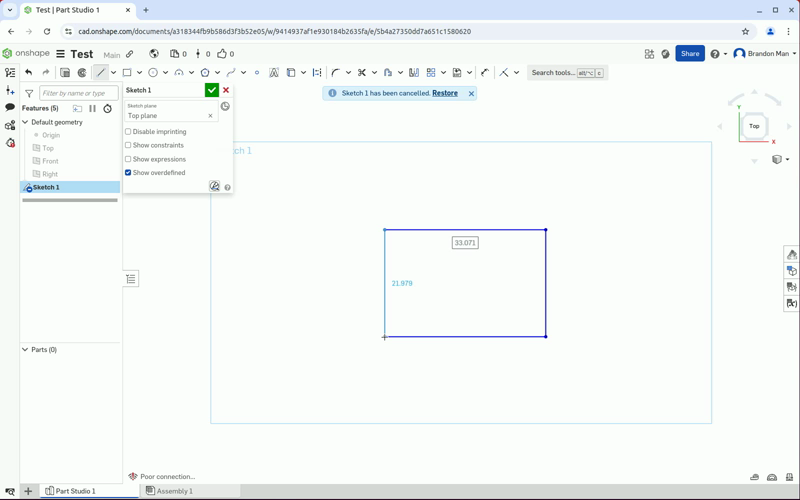
key(esc)
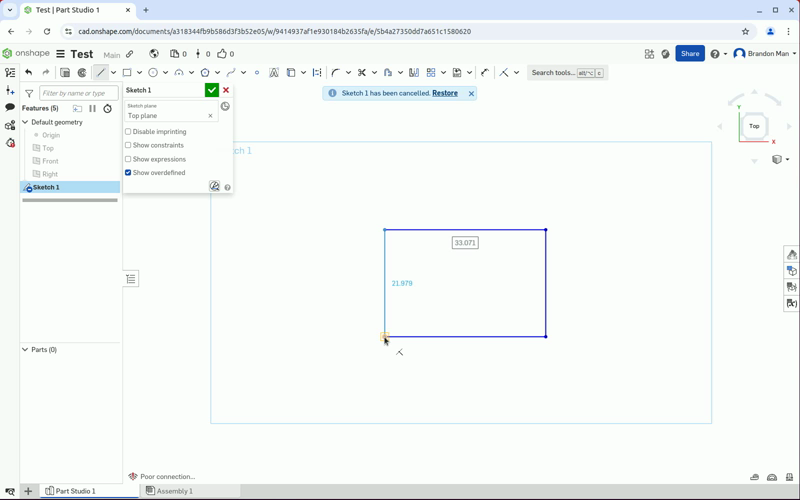
key(c)
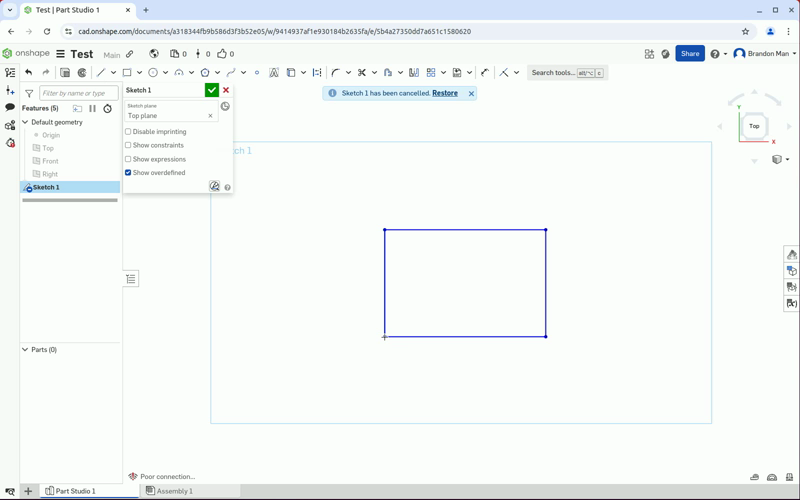
key_down(shift)
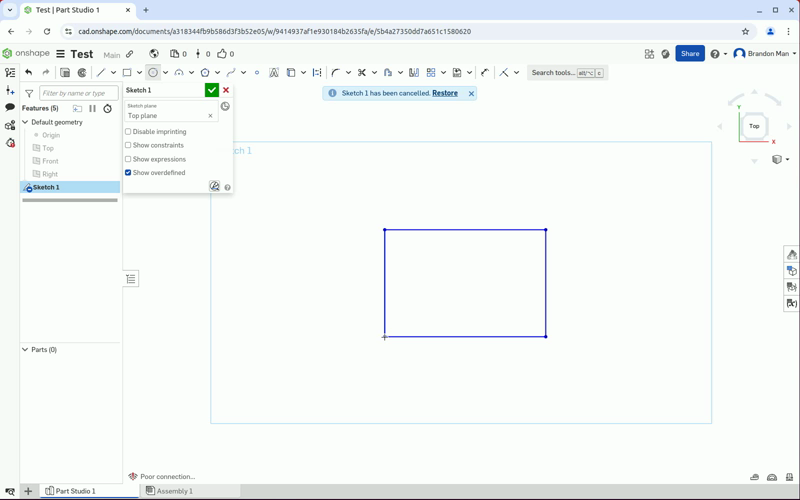
mouse_move(461, 282)
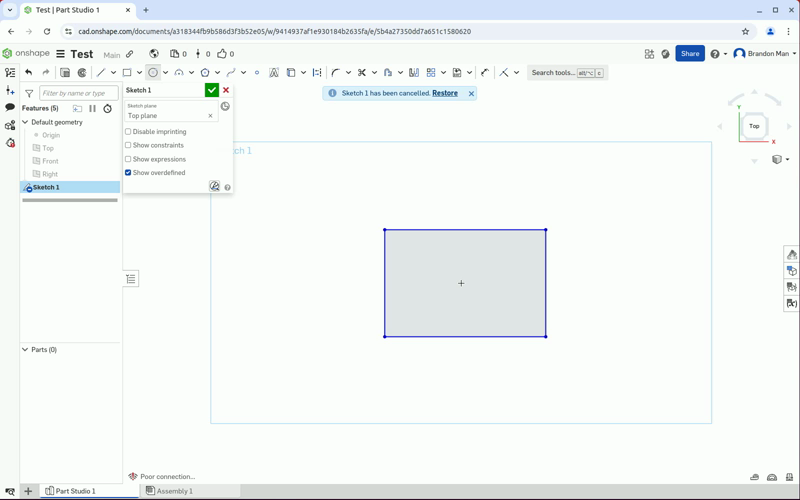
click(461, 282)
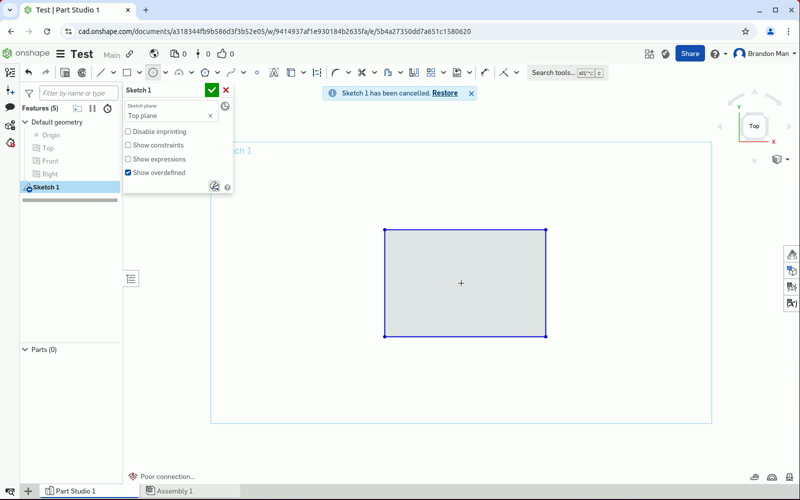
key_up(shift)
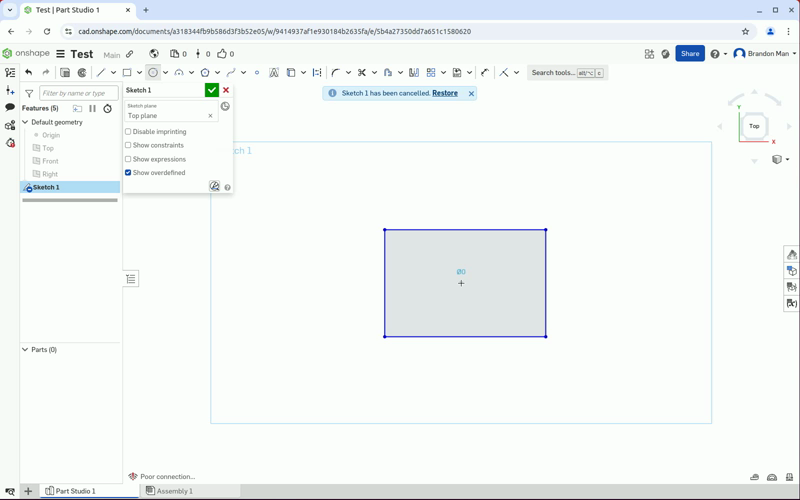
mouse_move(488, 282)
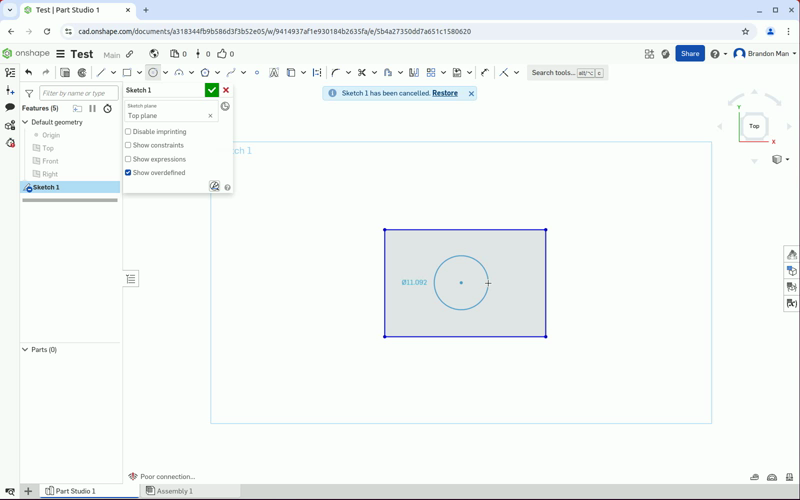
click(488, 282)
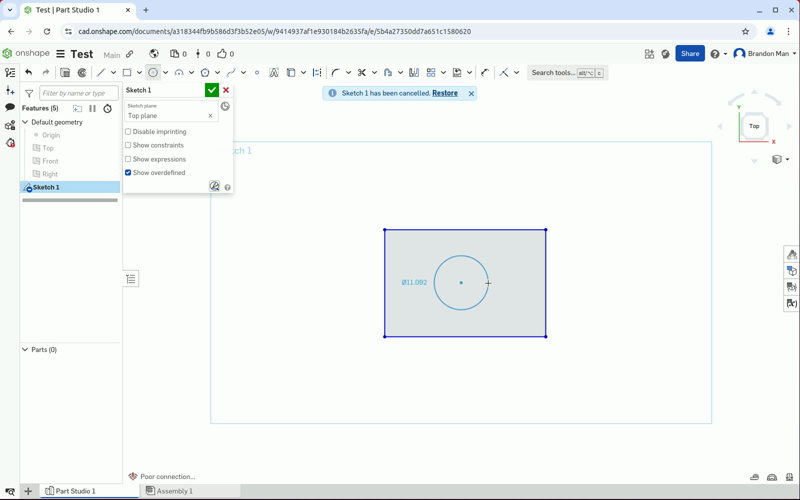
key(esc)
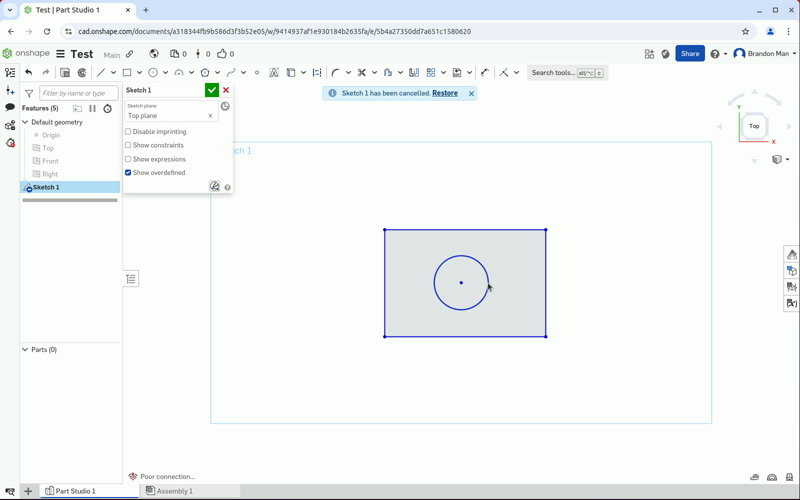
mouse_move(426, 240)
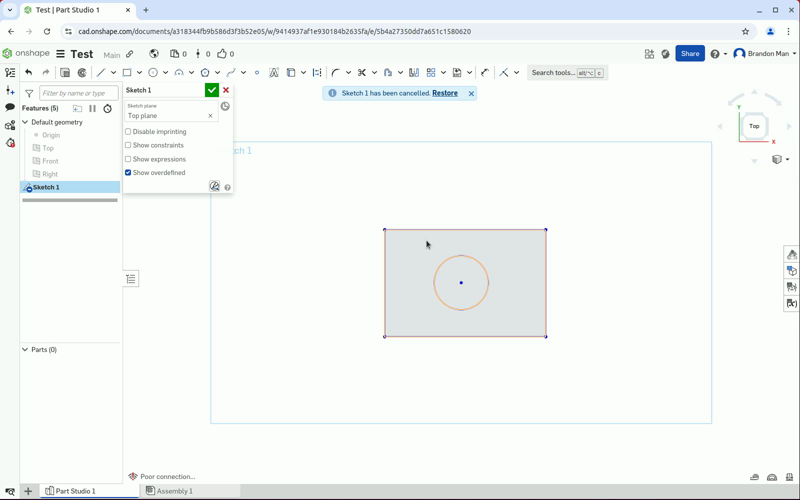
click(426, 240)
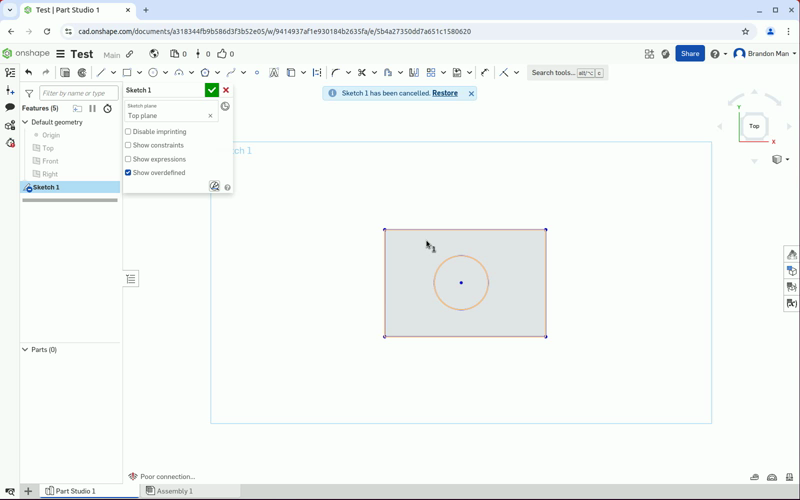
mouse_move(73, 352)
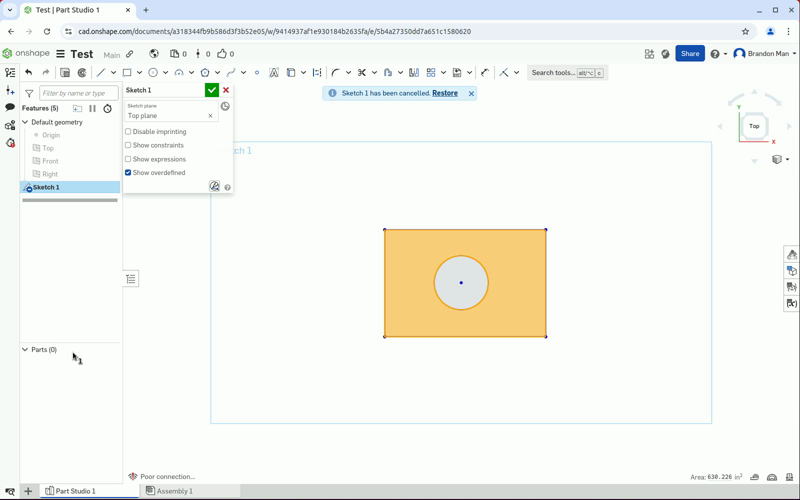
key(shift+y)
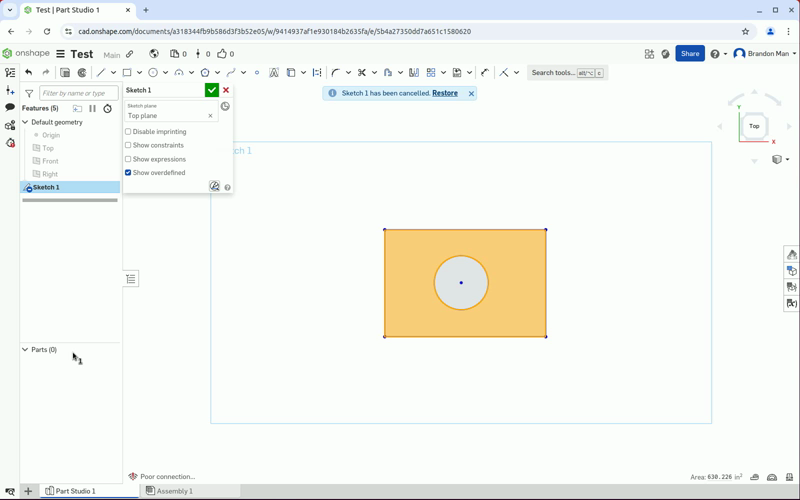
key(shift+e)
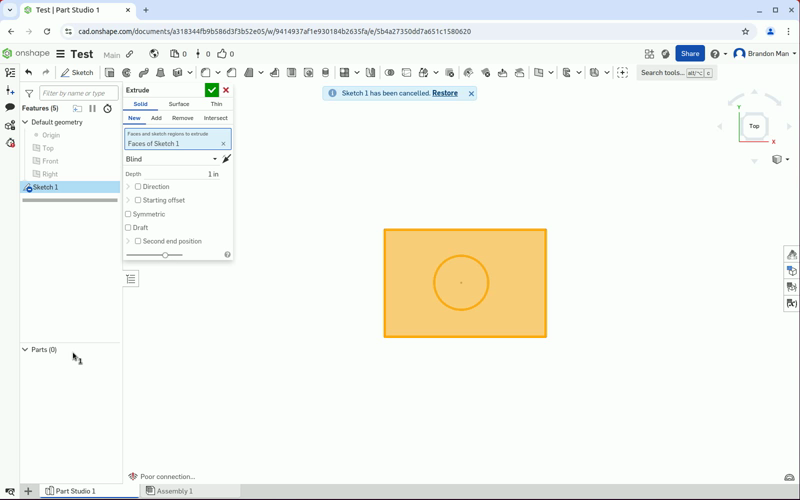
mouse_move(143, 106)
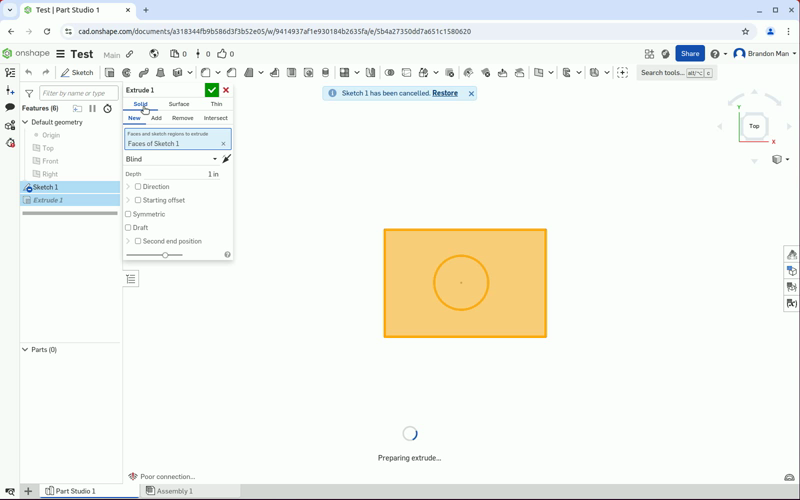
click(143, 106)
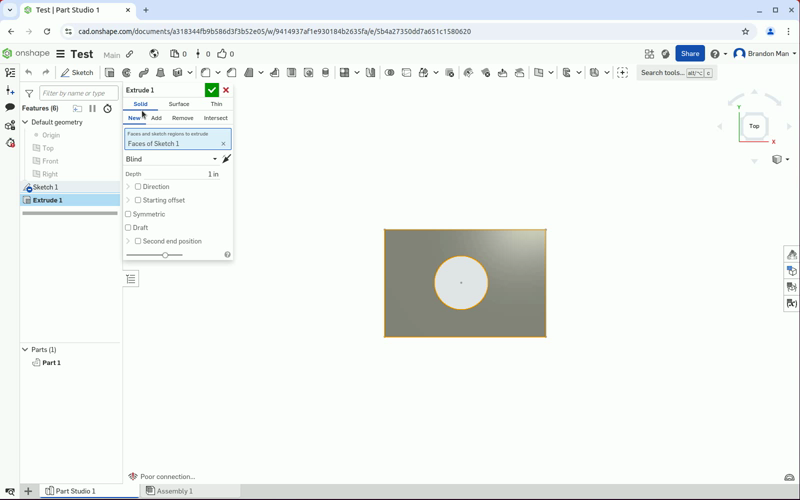
mouse_move(137, 120)
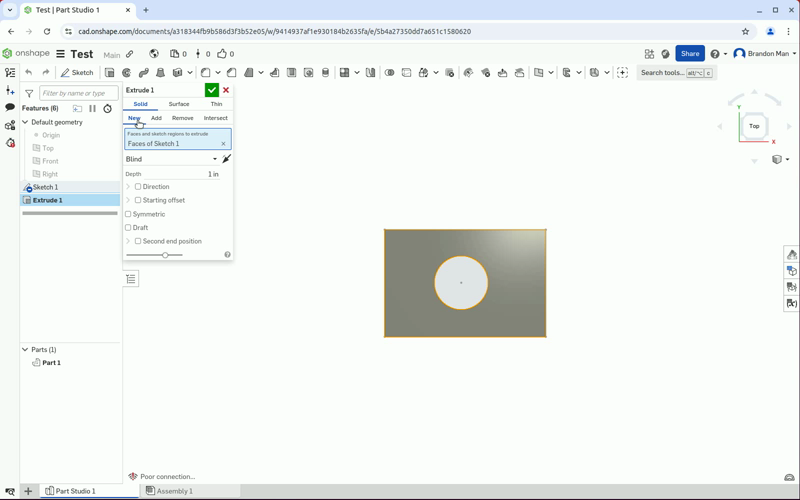
click(137, 120)
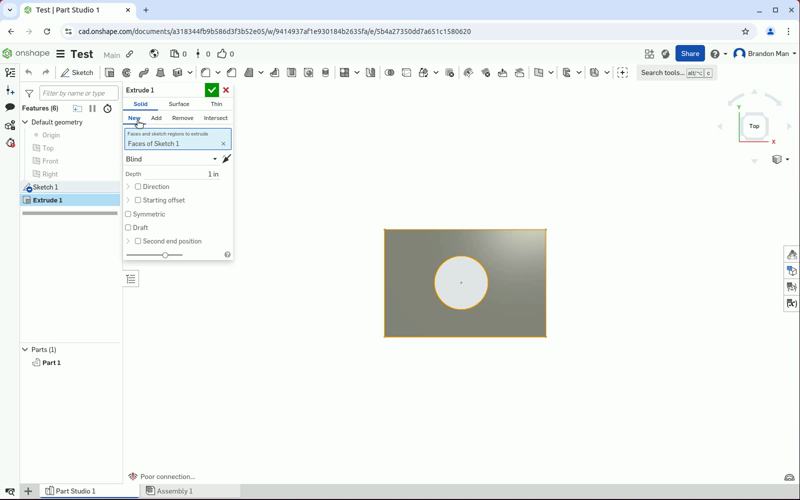
key(tab, 4)
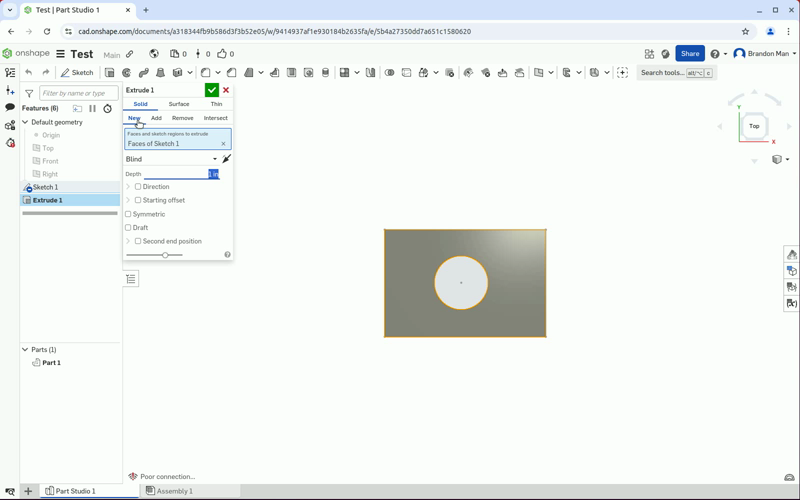
text(5.536)
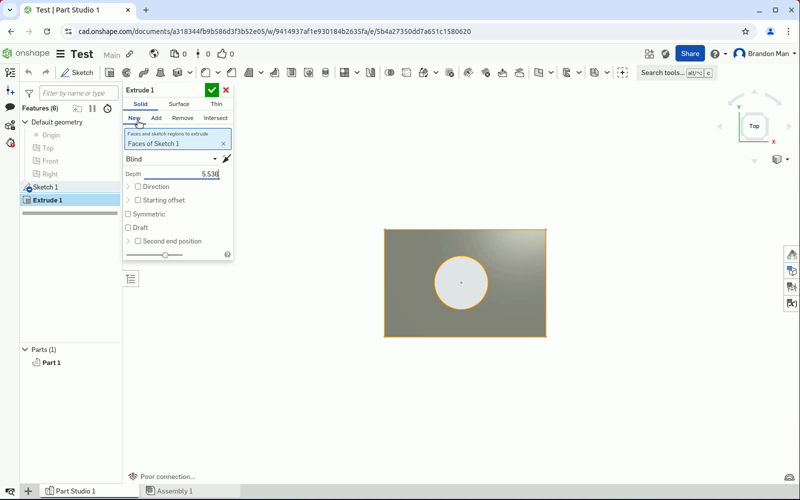
key(enter)
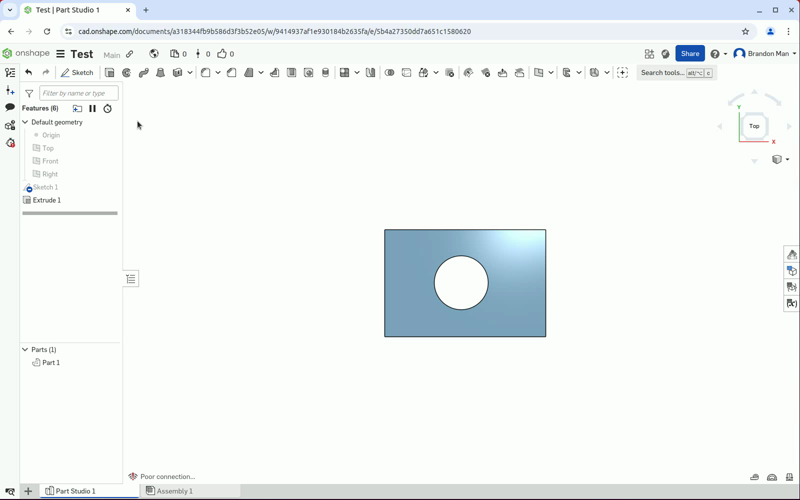
key(shift+h)
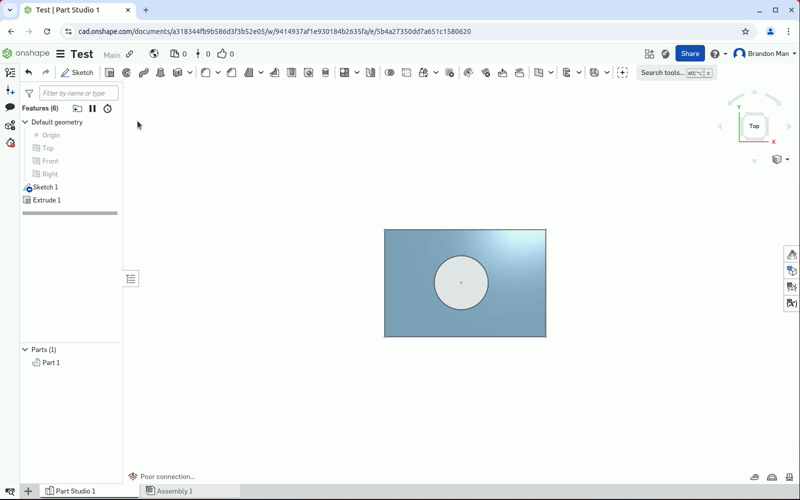
key(shift+h)
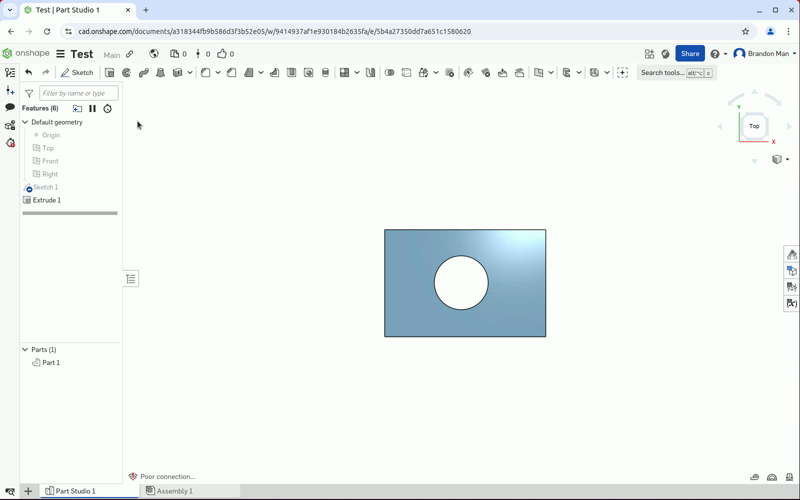
mouse_move(73, 189)
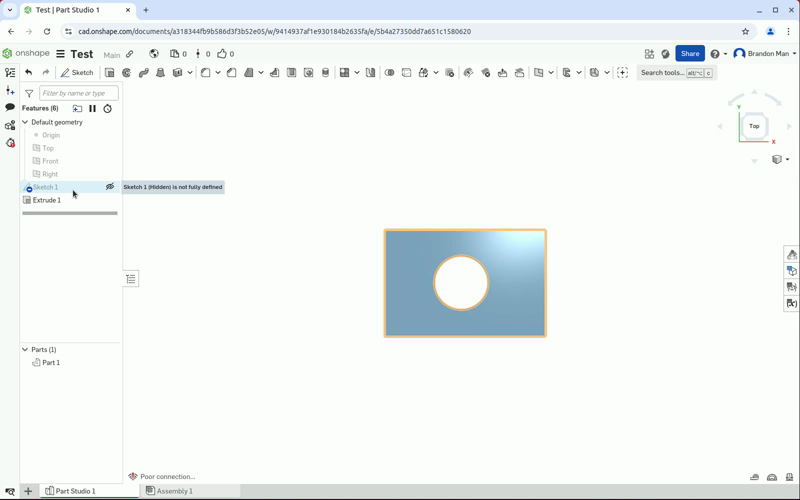
click(73, 189)
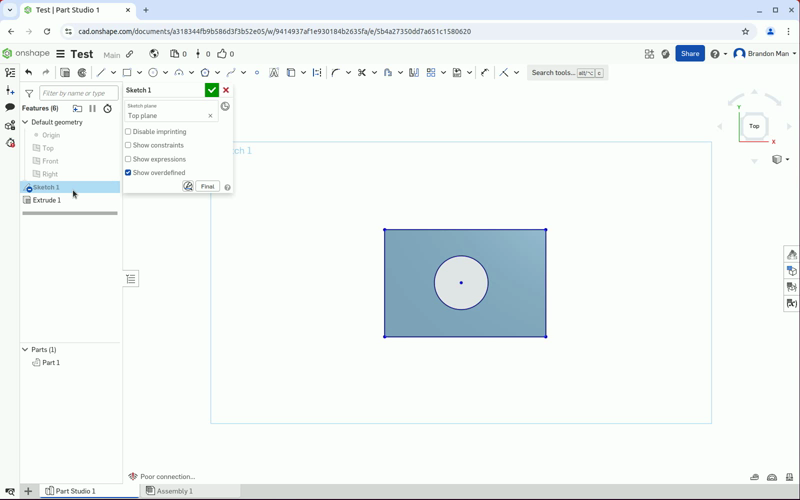
mouse_move(229, 92)
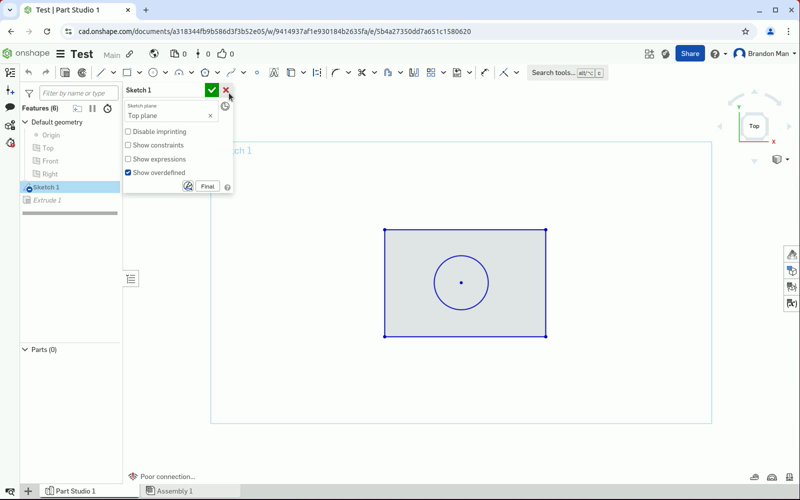
click(229, 92)
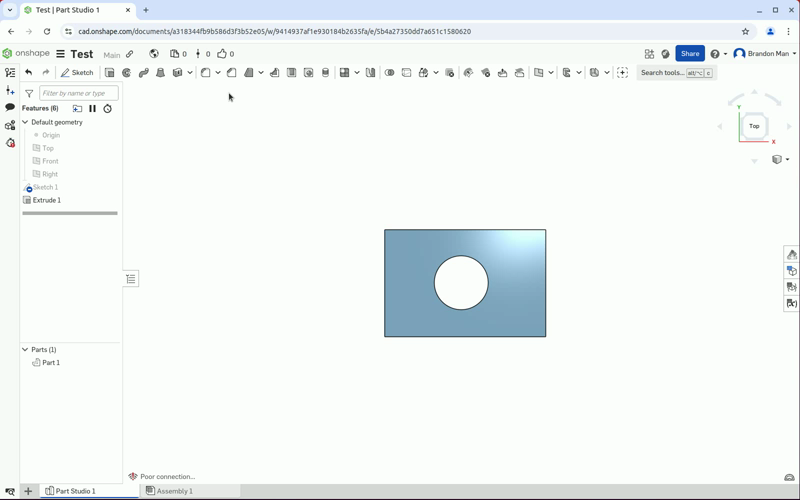
mouse_move(541, 75)
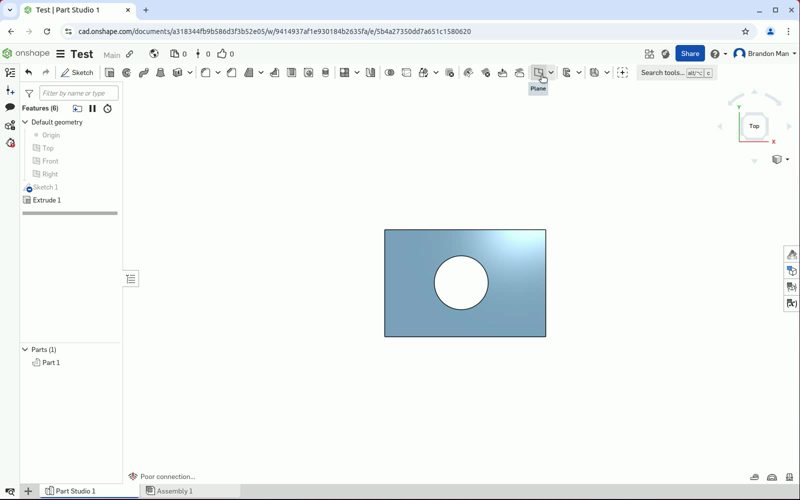
click(541, 75)
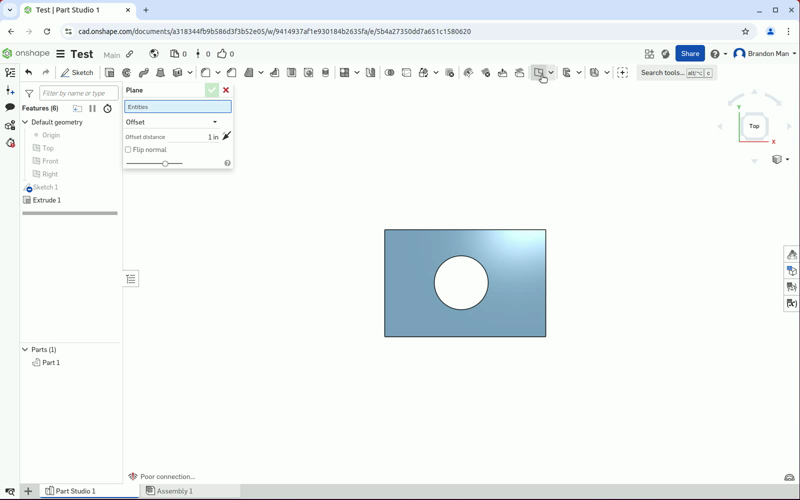
mouse_move(73, 150)
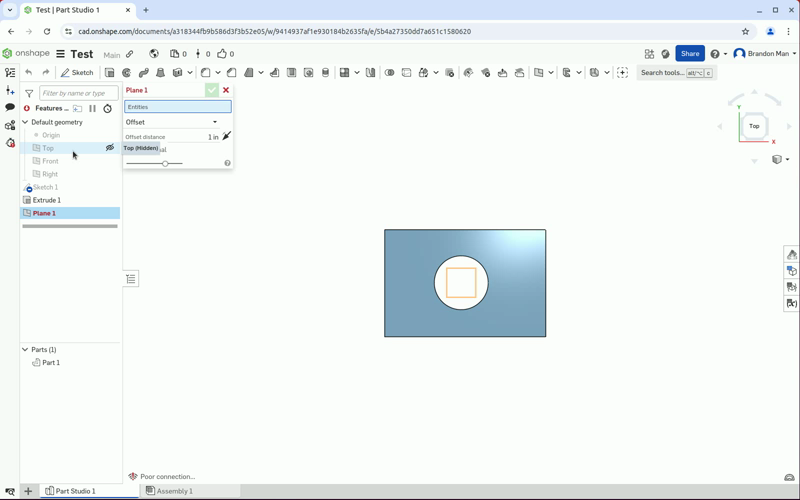
click(73, 150)
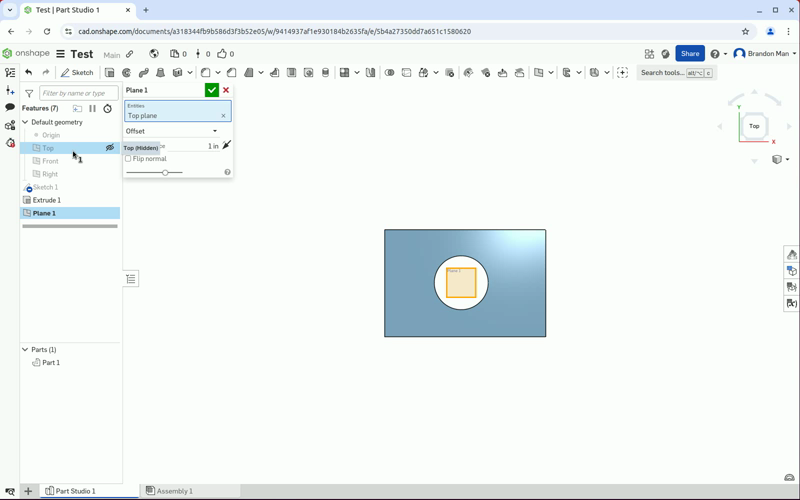
key(tab, 2)
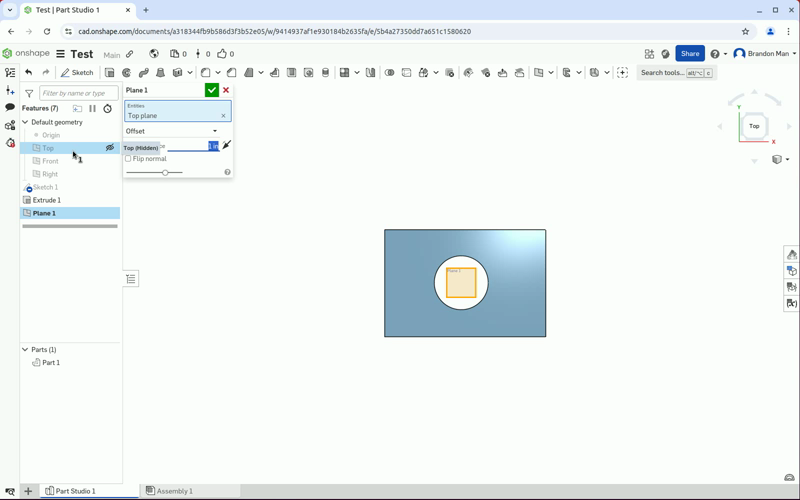
text(5.546)
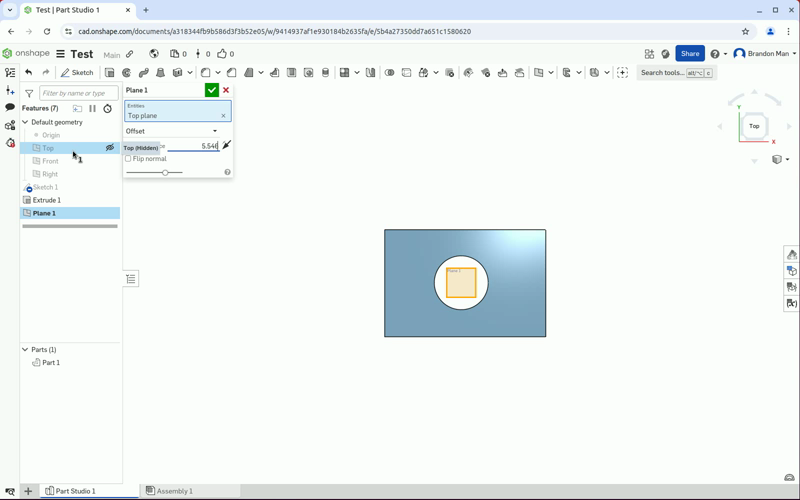
key(enter, 2)
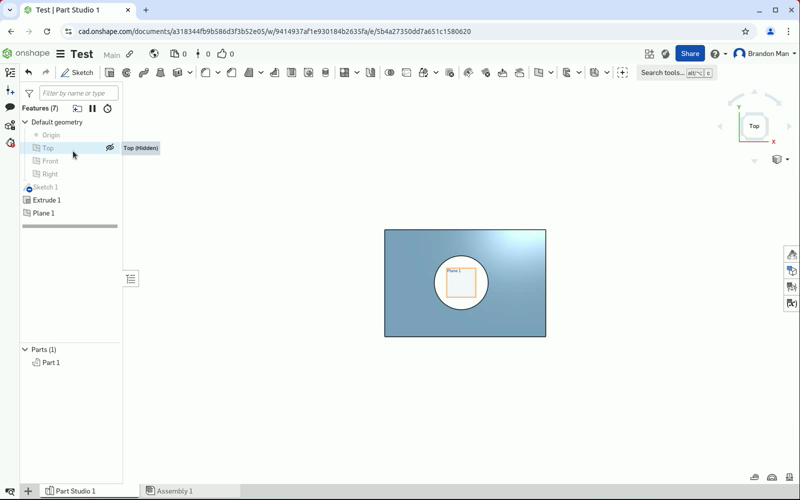
key(shift+s)
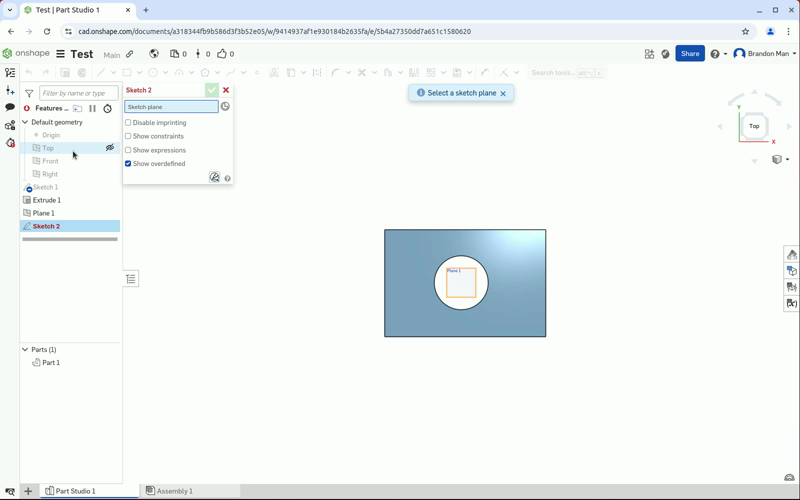
mouse_move(73, 215)
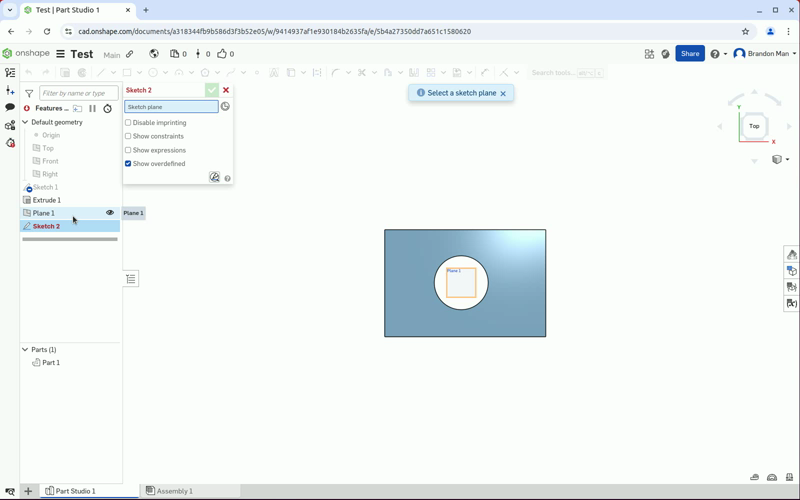
click(73, 215)
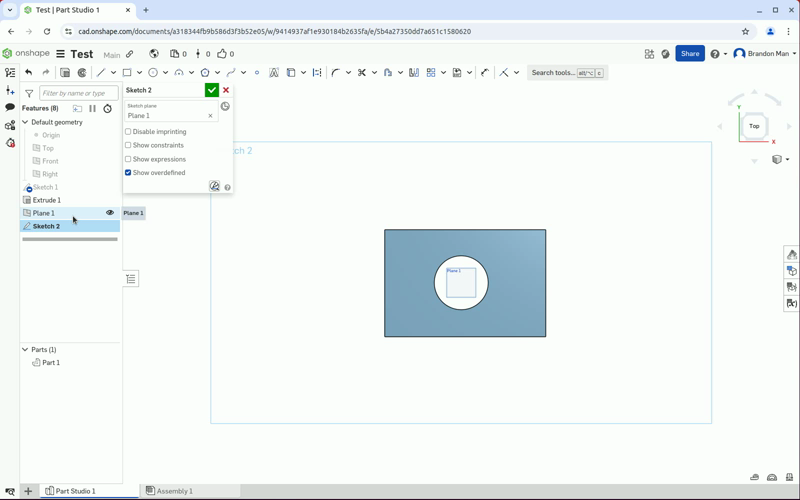
mouse_move(73, 352)
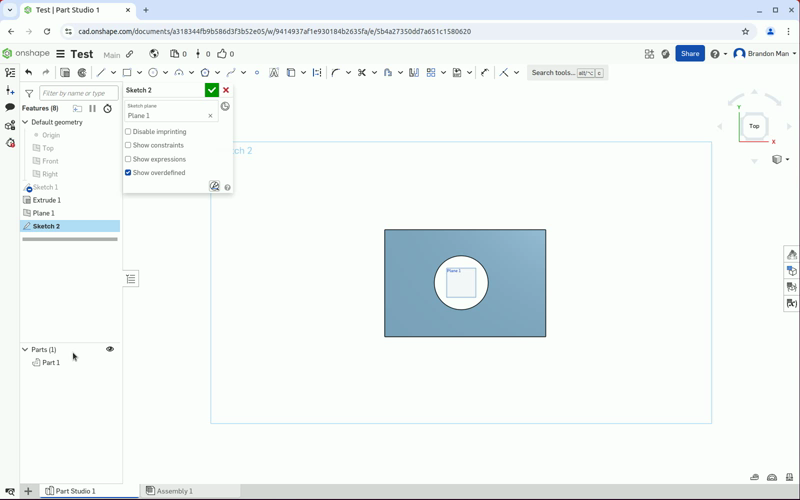
key(y)
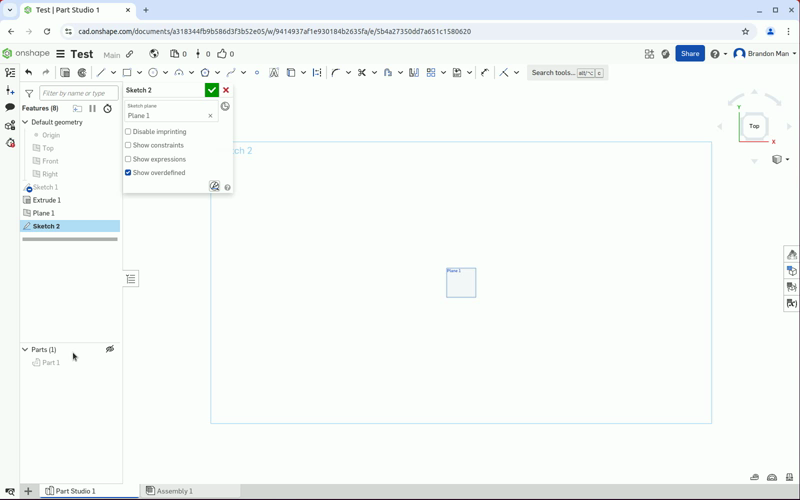
key(l)
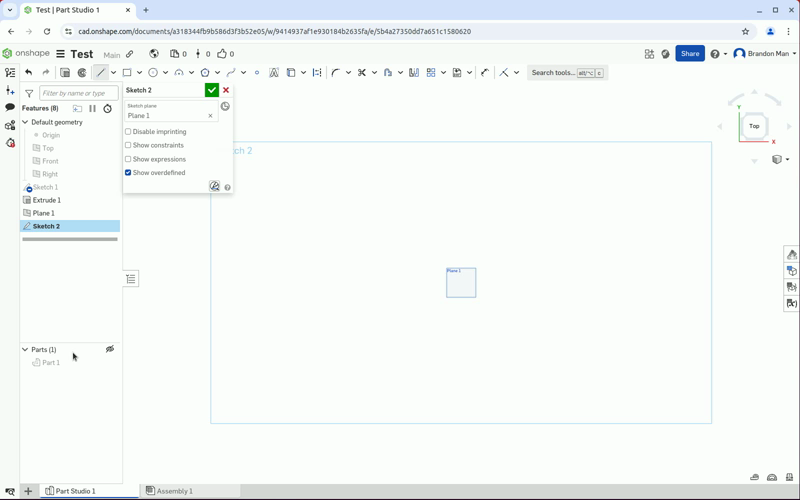
key_down(shift)
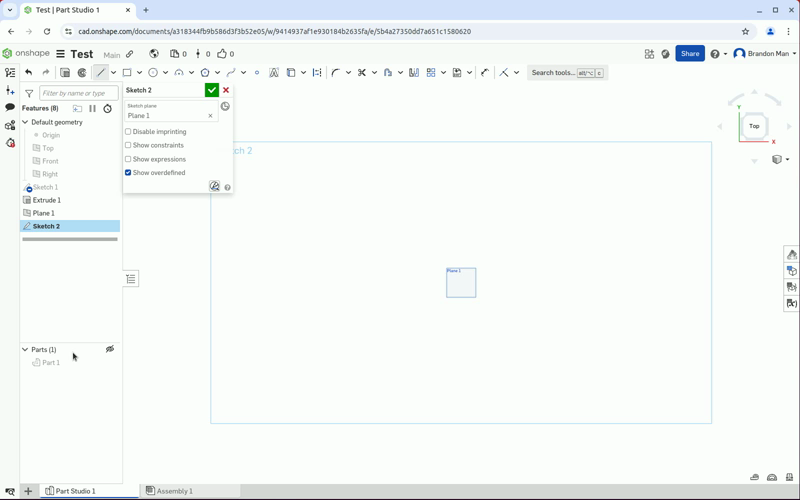
mouse_move(390, 336)
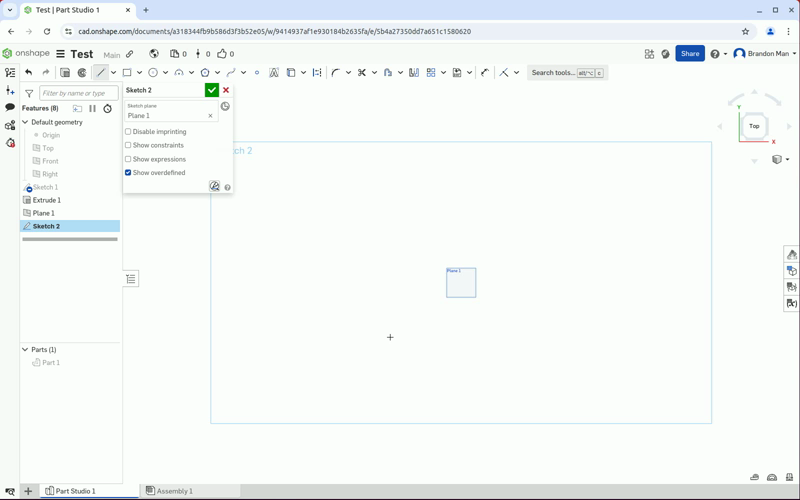
click(390, 336)
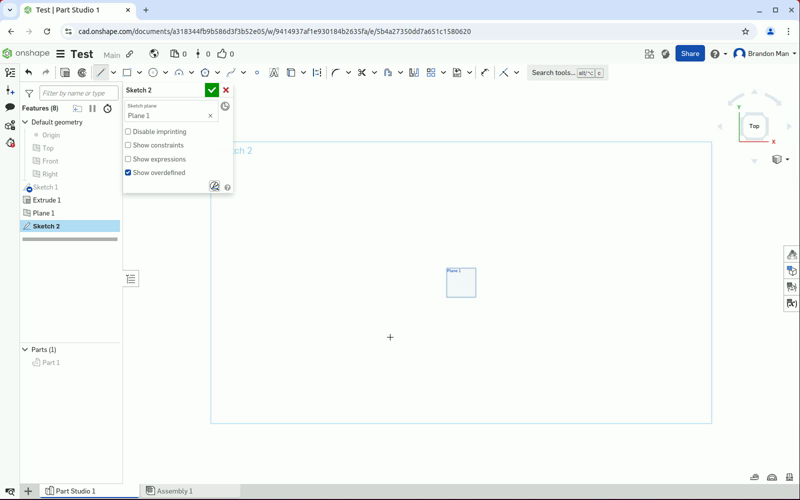
key_up(shift)
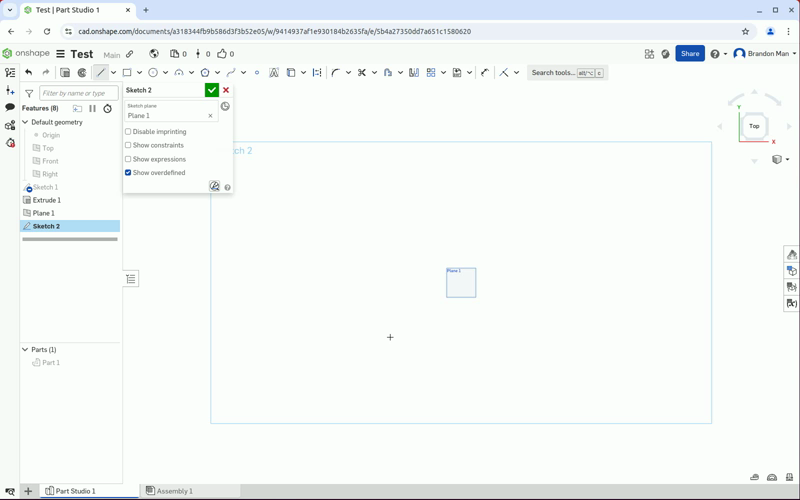
key_down(shift)
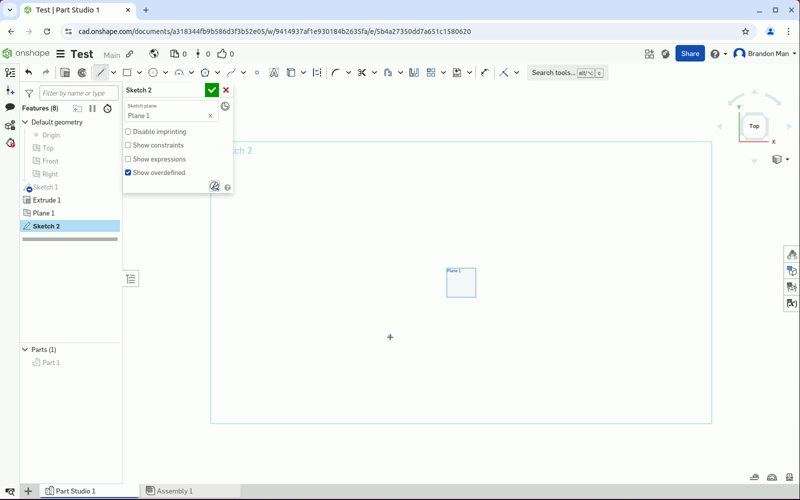
mouse_move(420, 336)
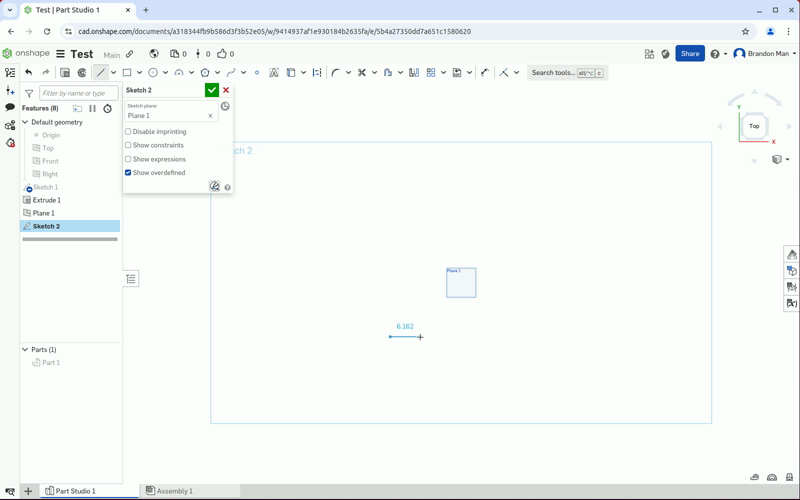
mouse_move(404, 336)
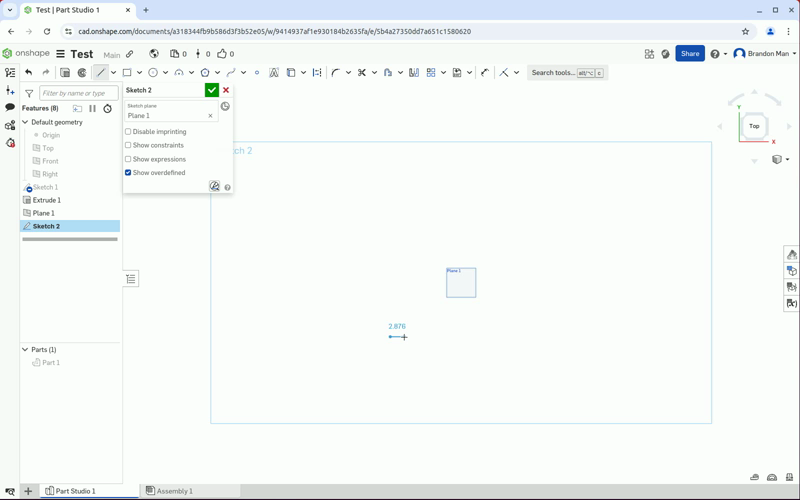
click(404, 336)
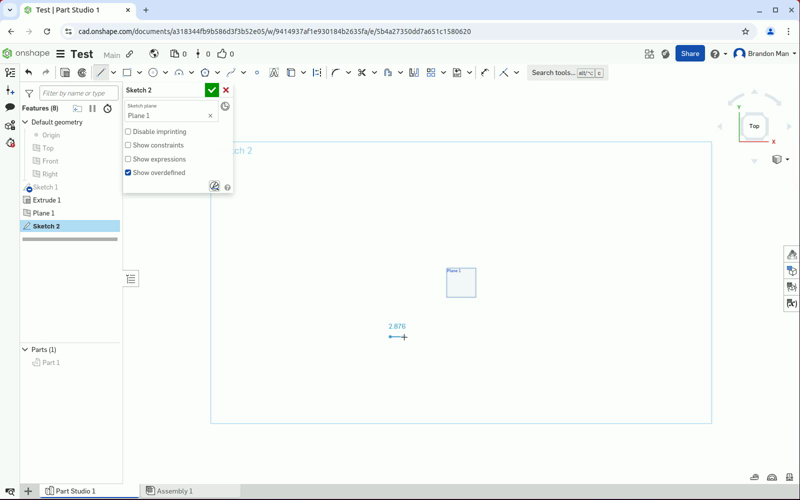
key_up(shift)
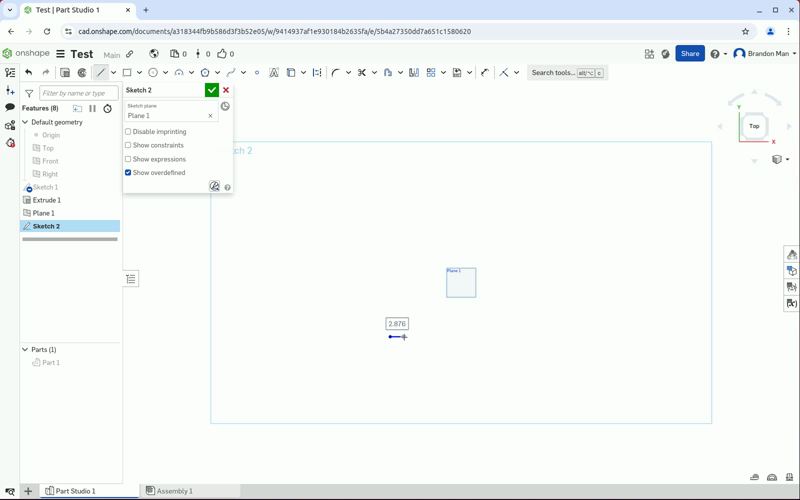
key_down(shift)
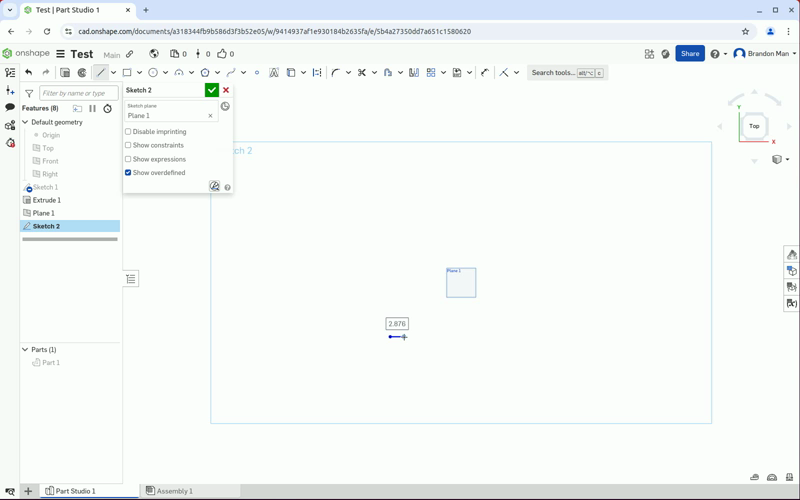
mouse_move(404, 228)
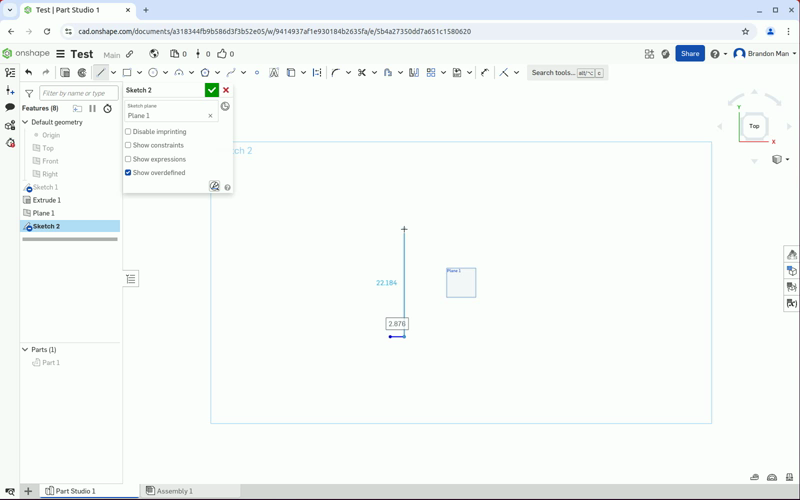
click(404, 228)
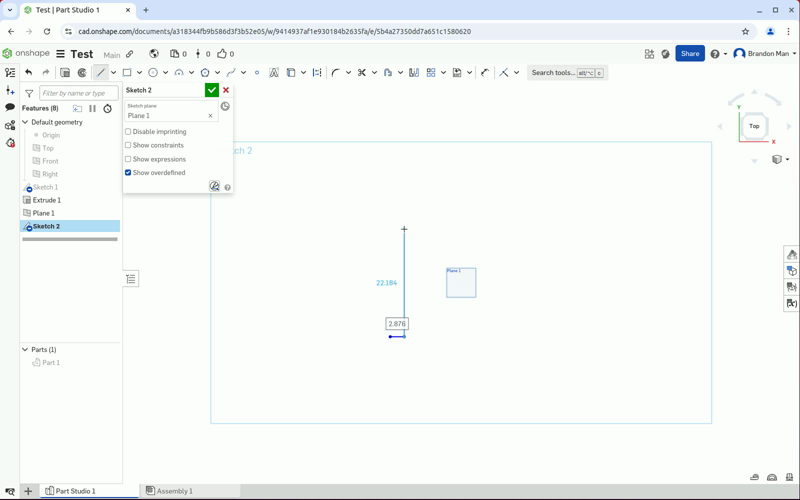
key_up(shift)
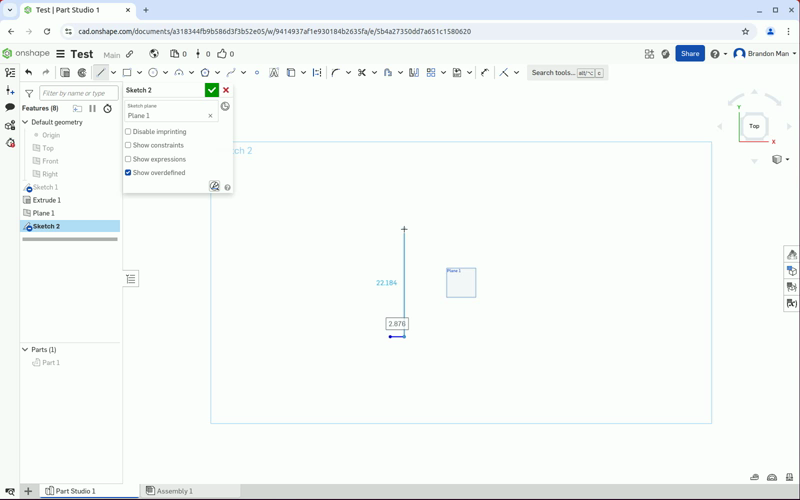
key_down(shift)
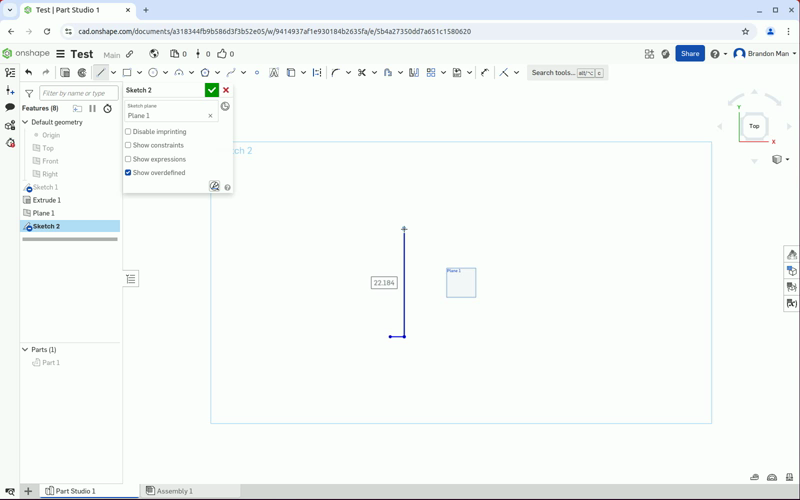
mouse_move(434, 228)
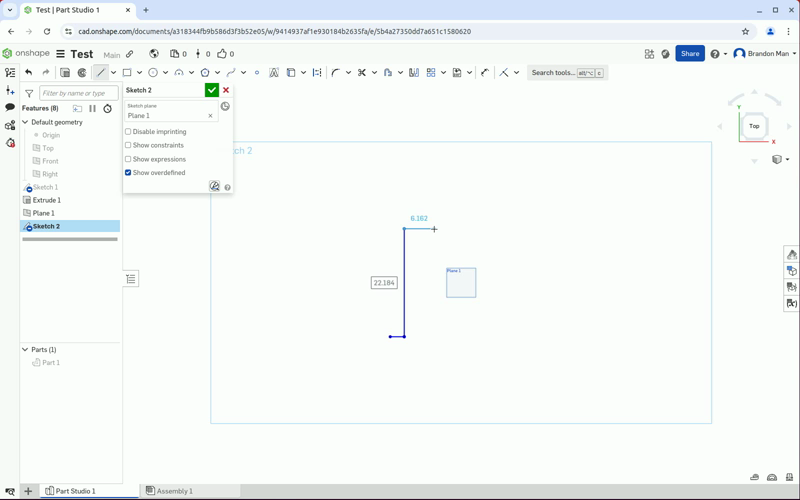
mouse_move(390, 228)
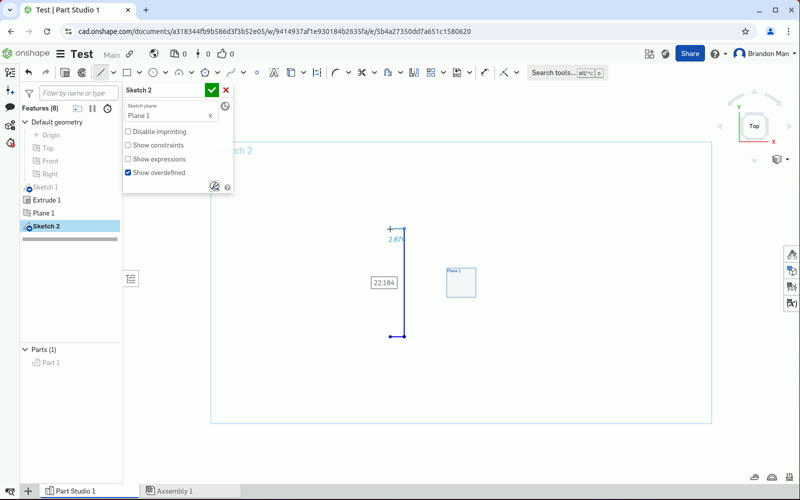
click(390, 228)
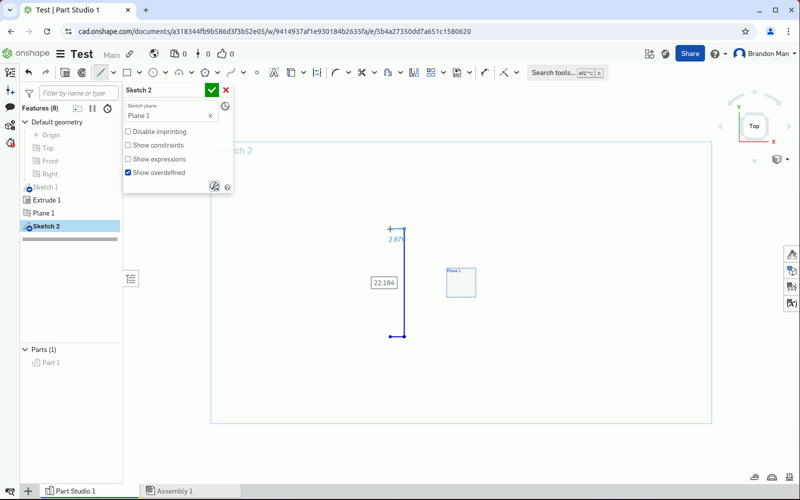
key_up(shift)
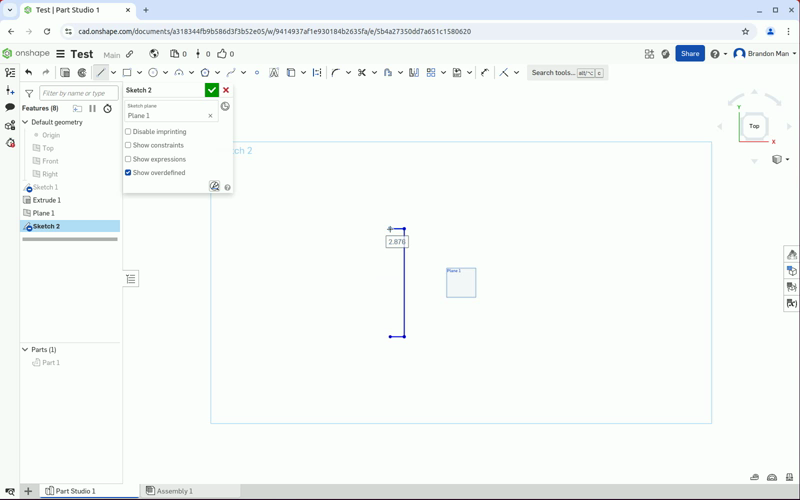
key_down(shift)
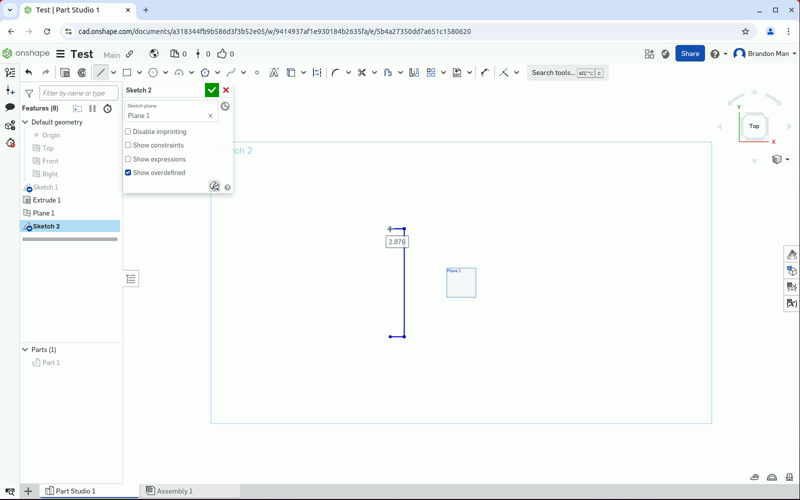
mouse_move(390, 336)
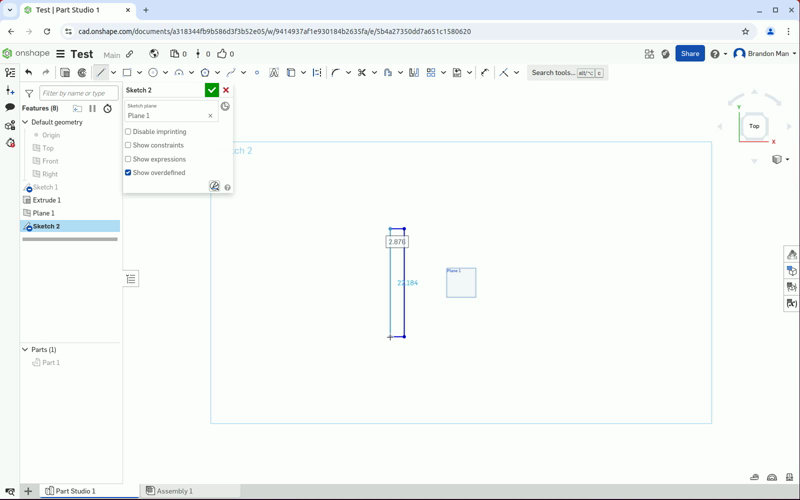
key_up(shift)
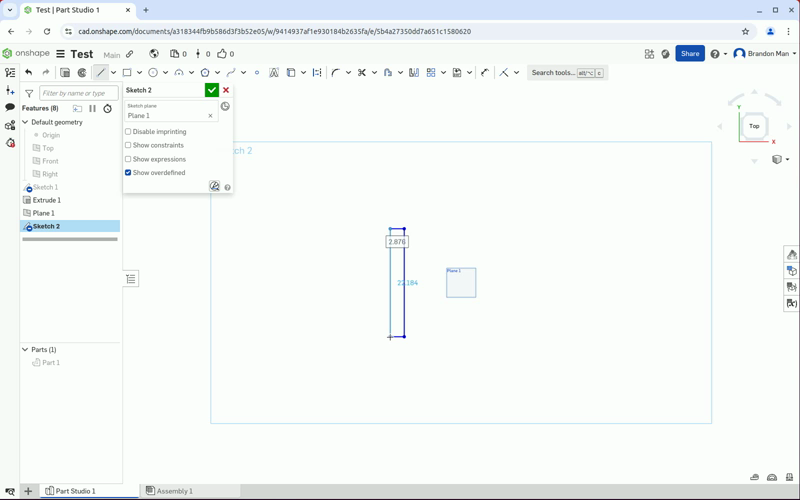
click(390, 336)
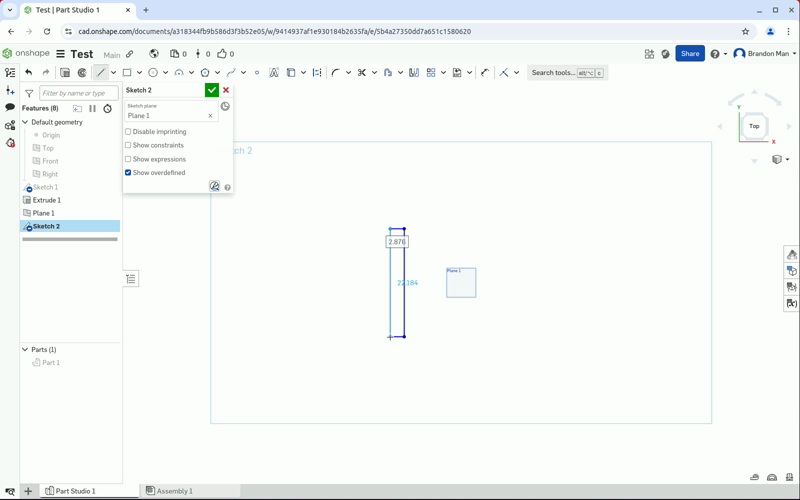
key(esc)
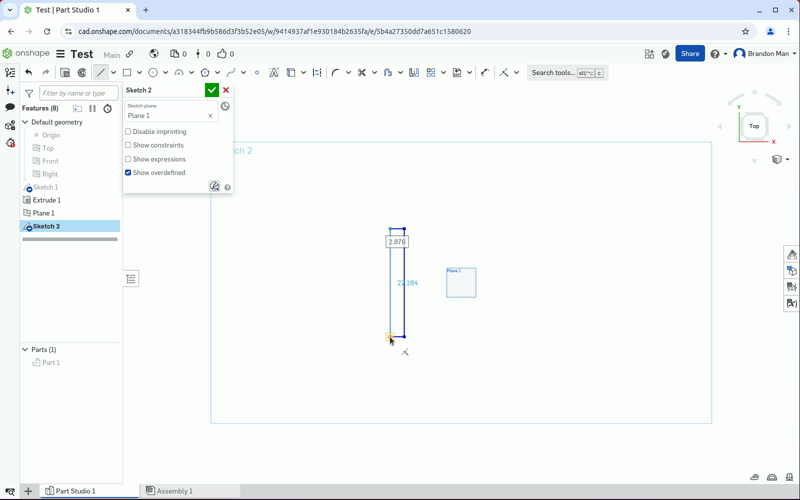
mouse_move(394, 241)
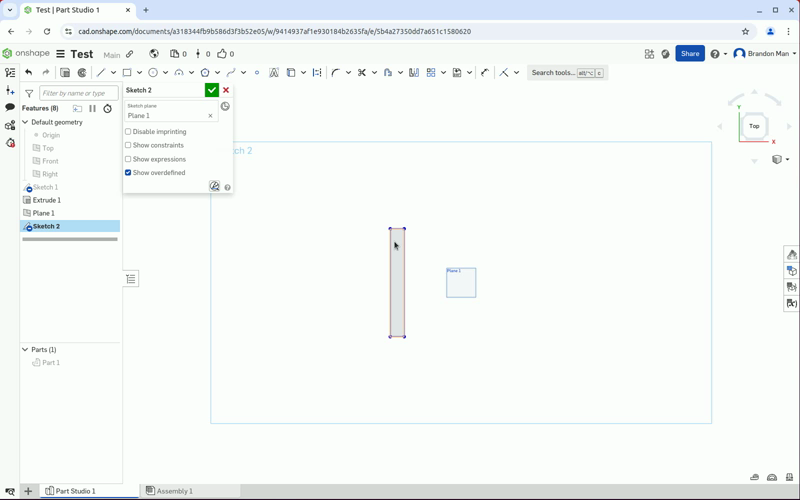
scroll(6)
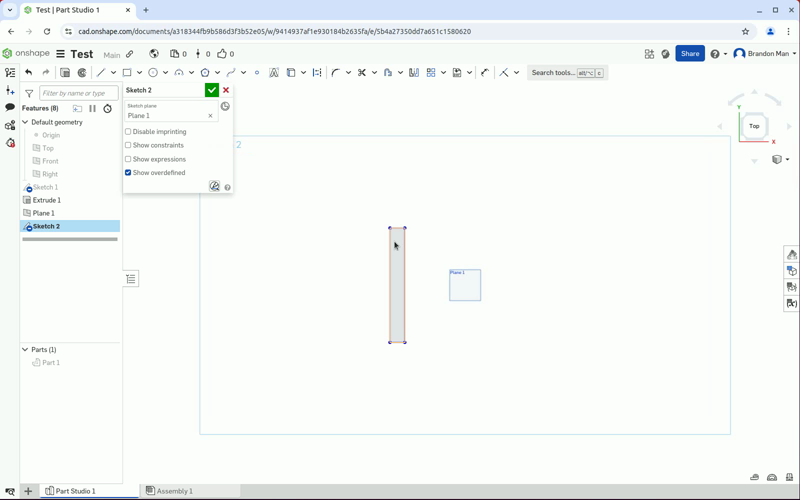
scroll(6)
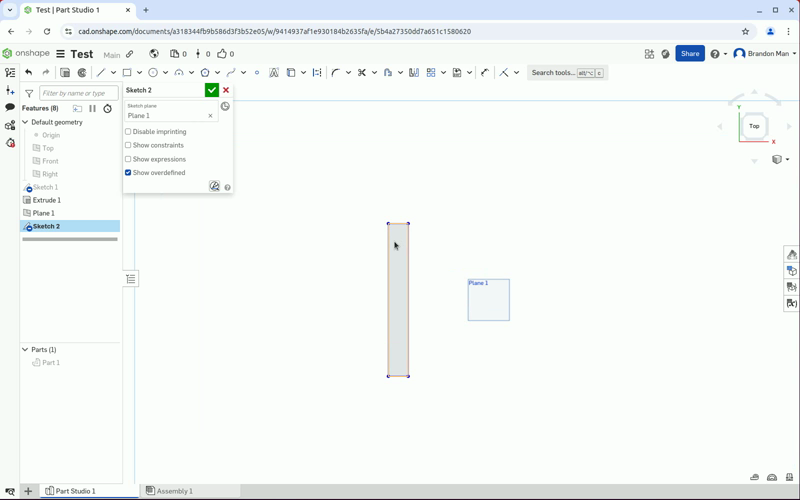
scroll(6)
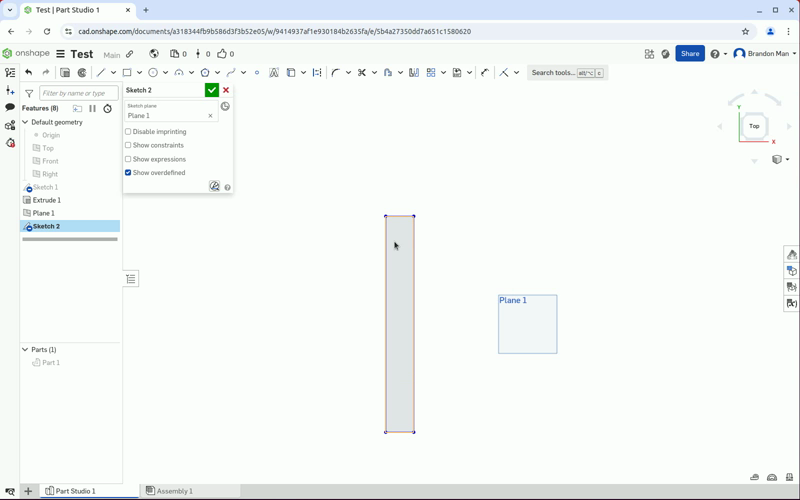
scroll(6)
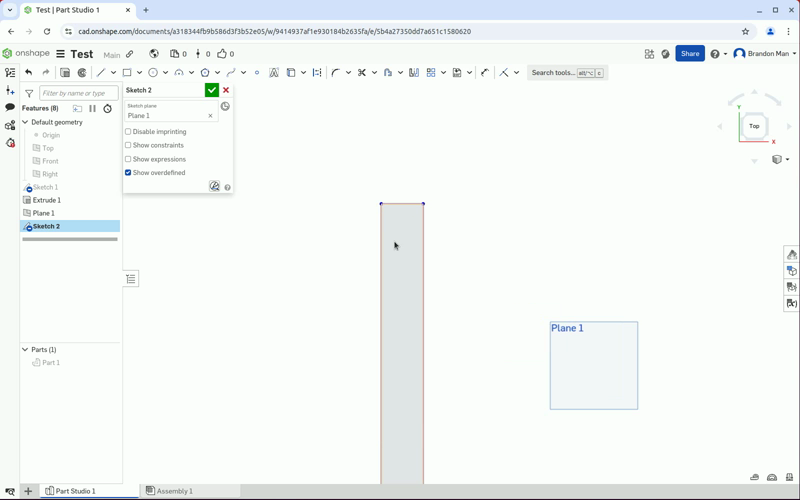
scroll(6)
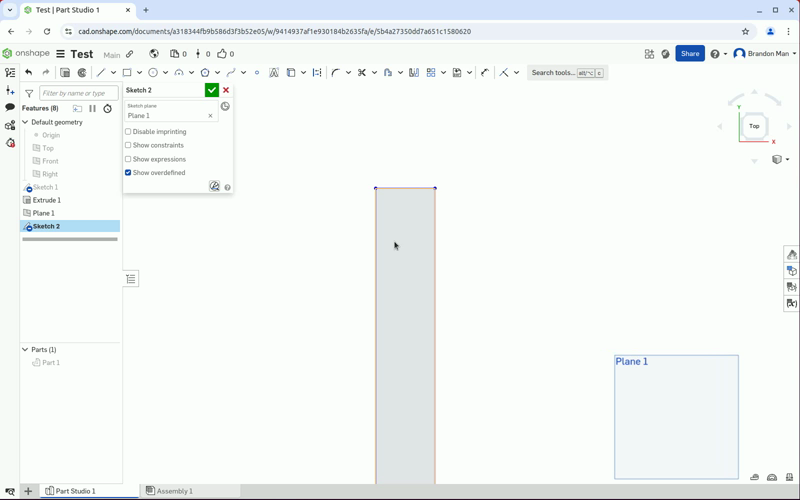
scroll(6)
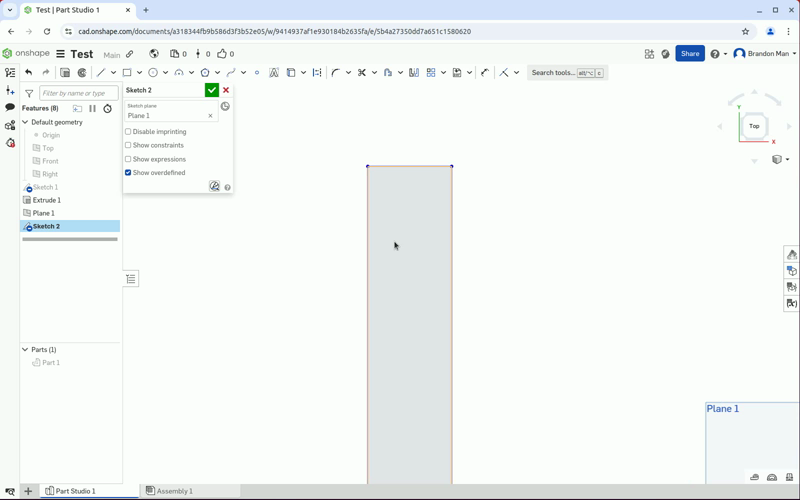
scroll(6)
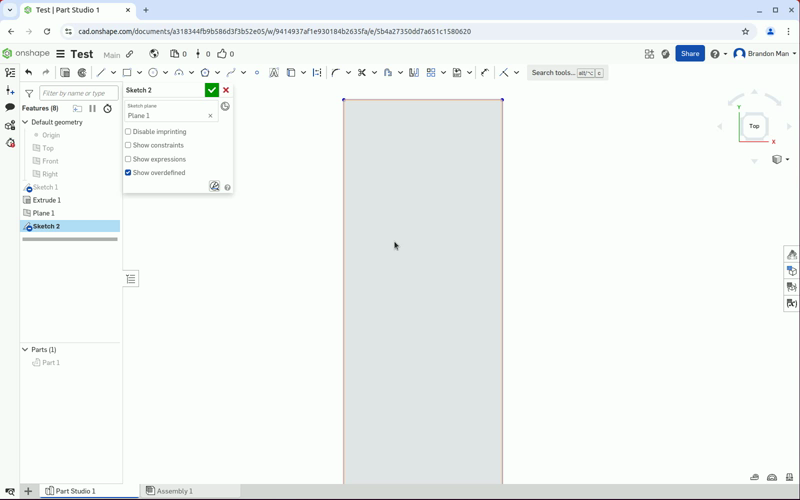
click(394, 241)
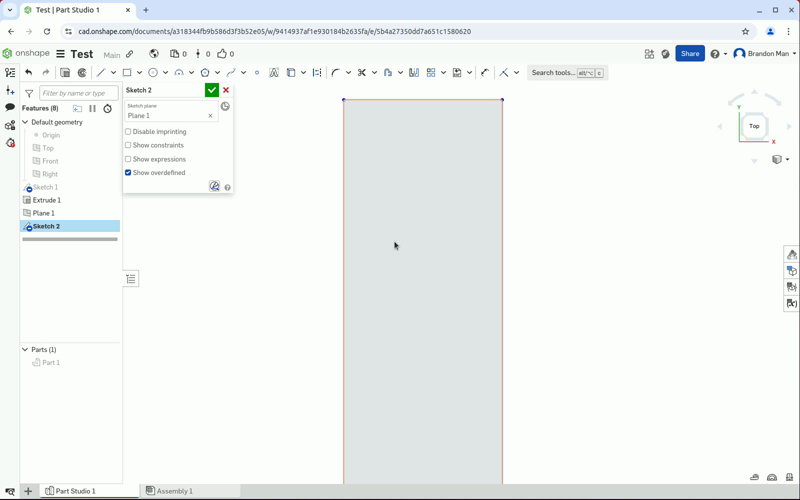
scroll(-6)
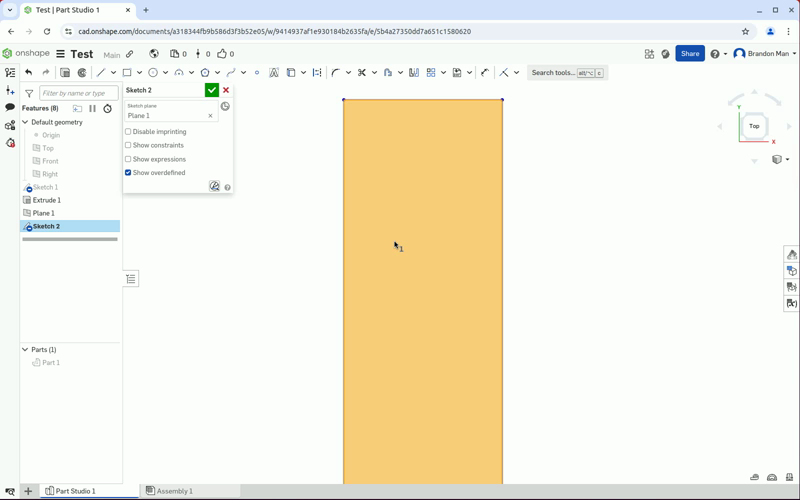
scroll(-6)
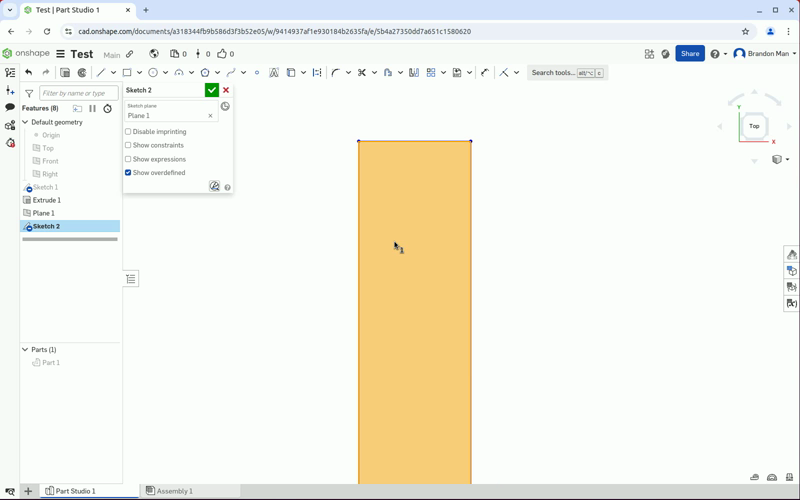
scroll(-6)
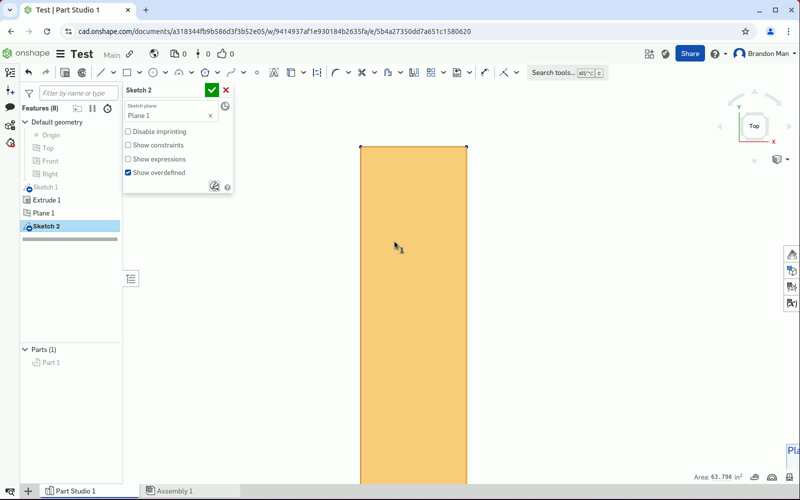
scroll(-6)
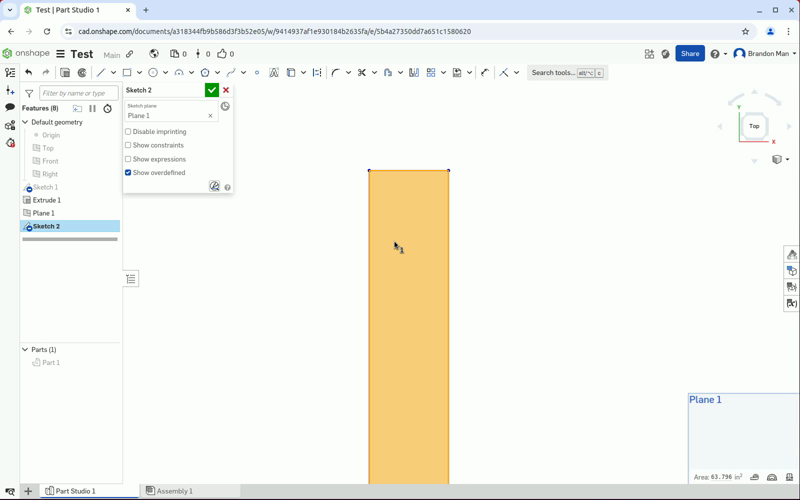
scroll(-6)
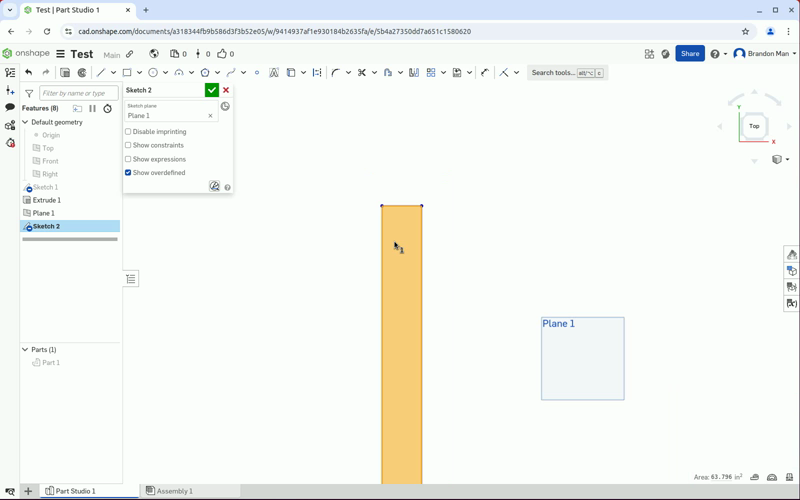
scroll(-6)
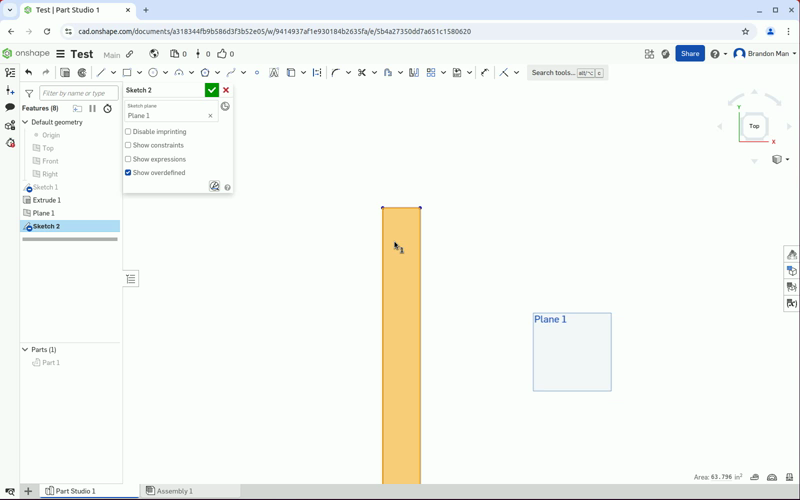
scroll(-6)
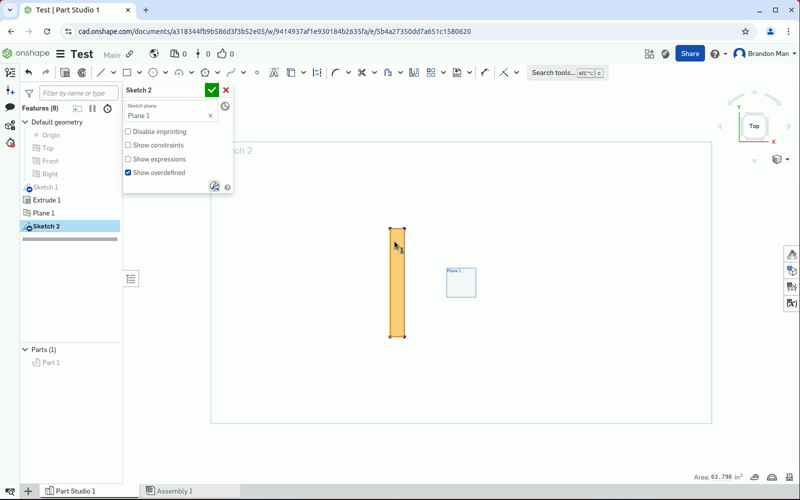
mouse_move(73, 352)
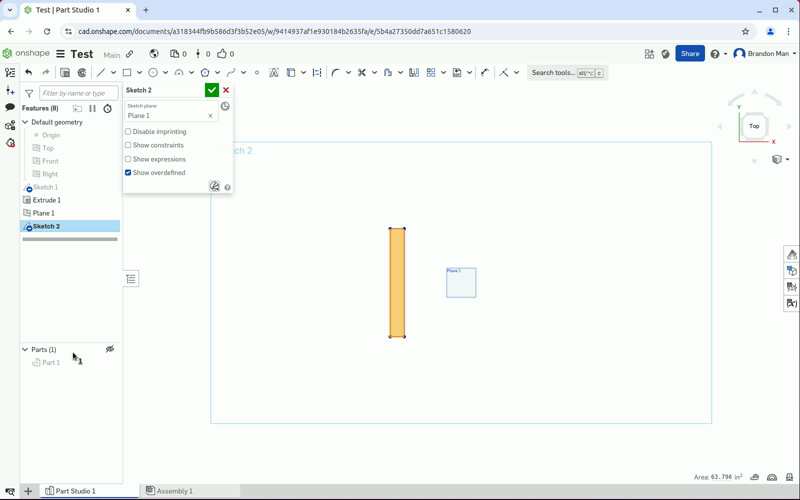
key(shift+y)
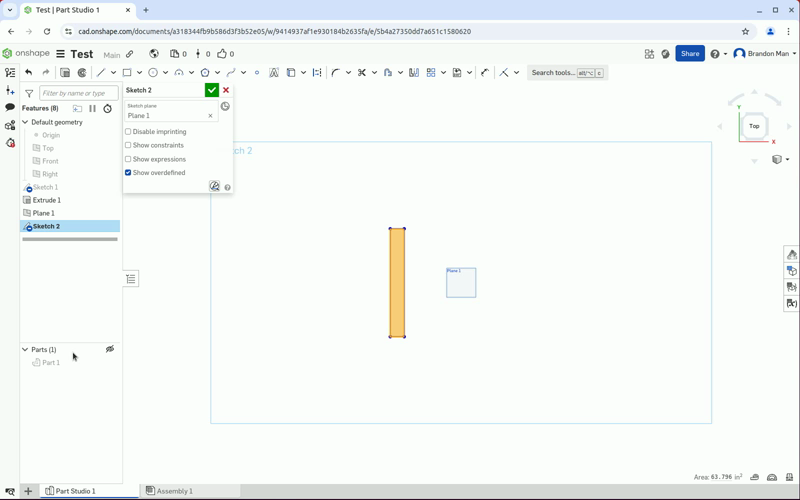
key(shift+e)
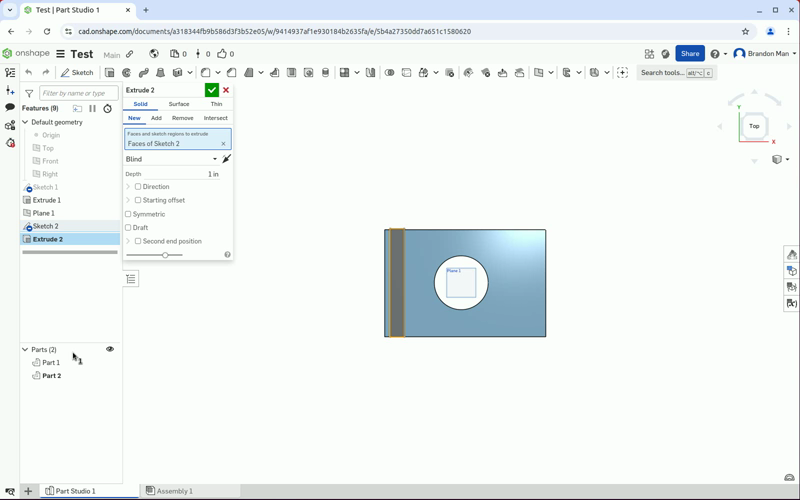
mouse_move(143, 106)
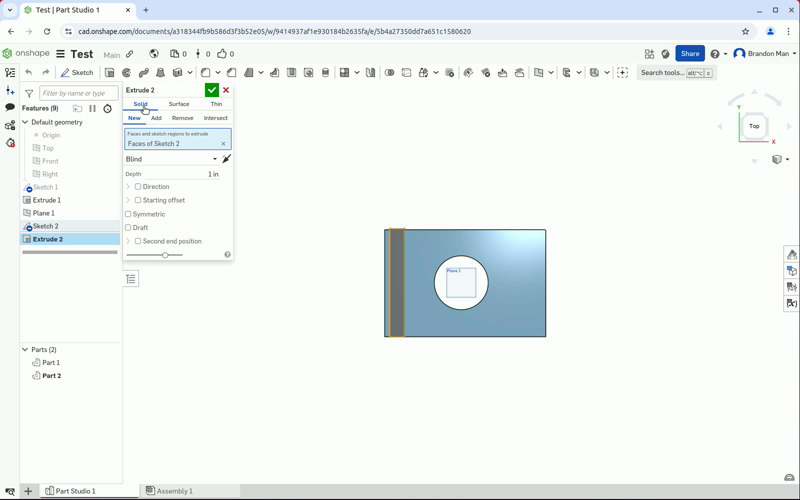
click(143, 106)
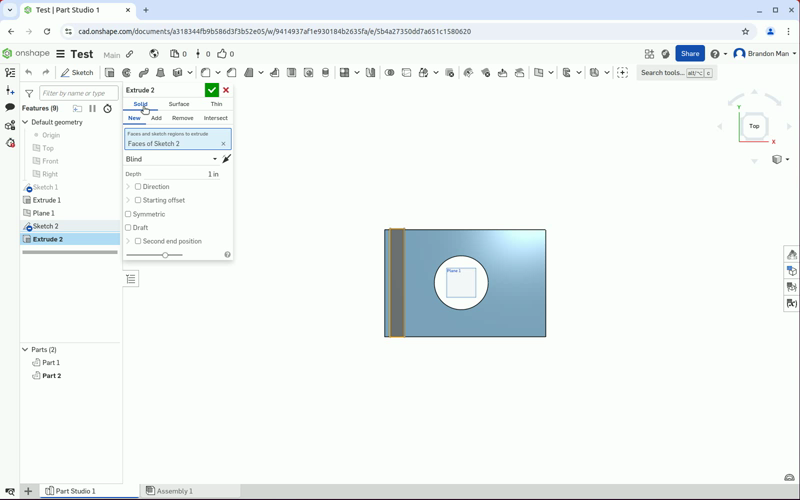
mouse_move(186, 120)
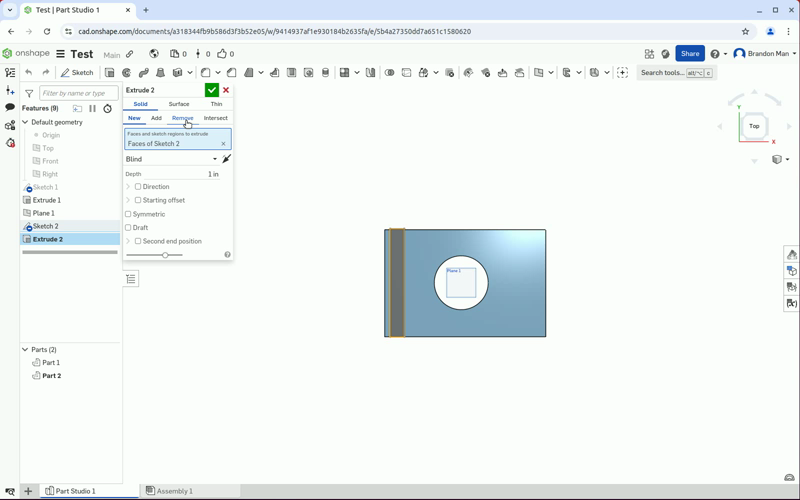
click(186, 120)
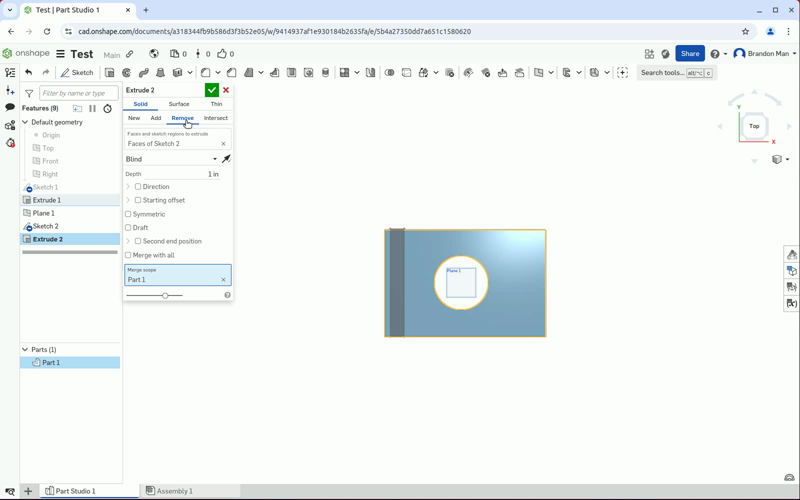
key(tab, 4)
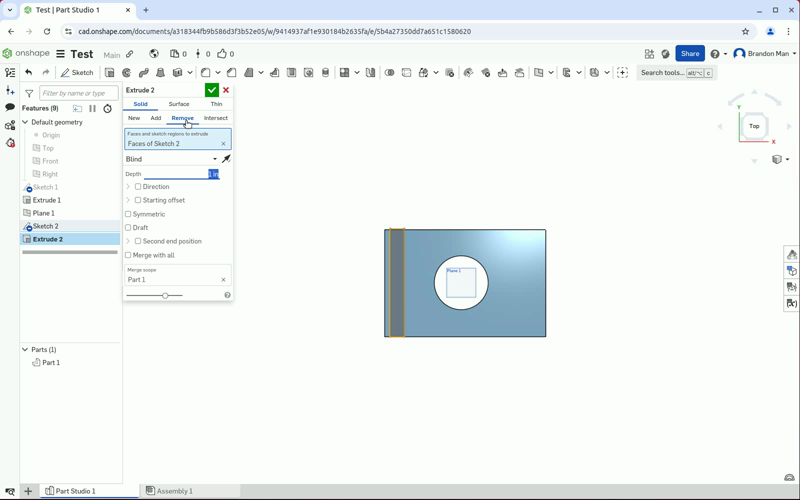
text(2.166)
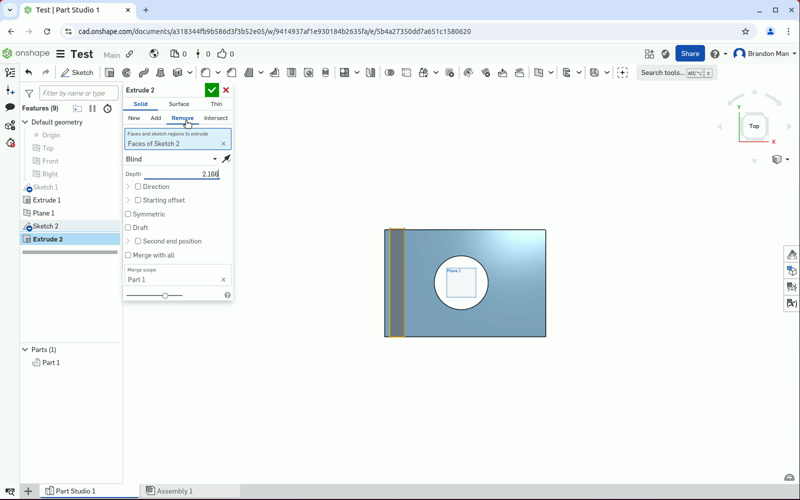
key(tab, 6)
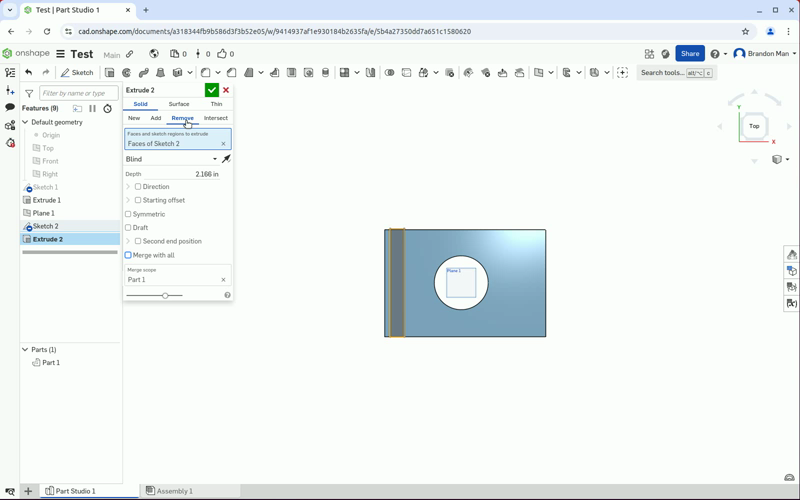
key(space)
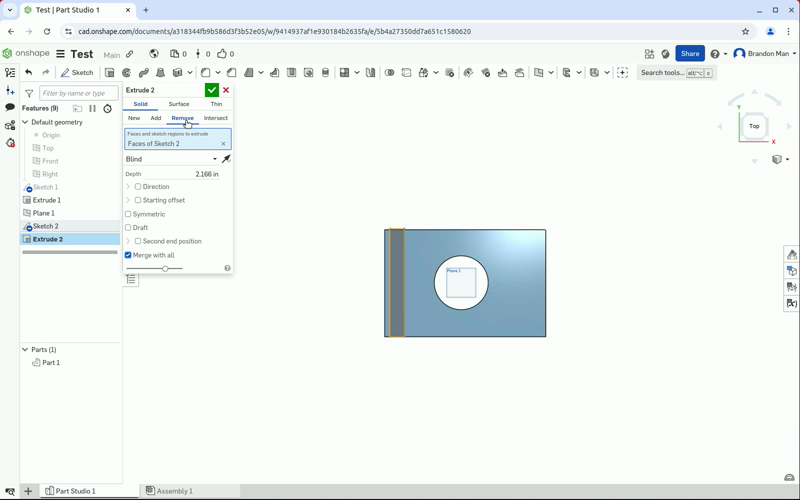
key(enter)
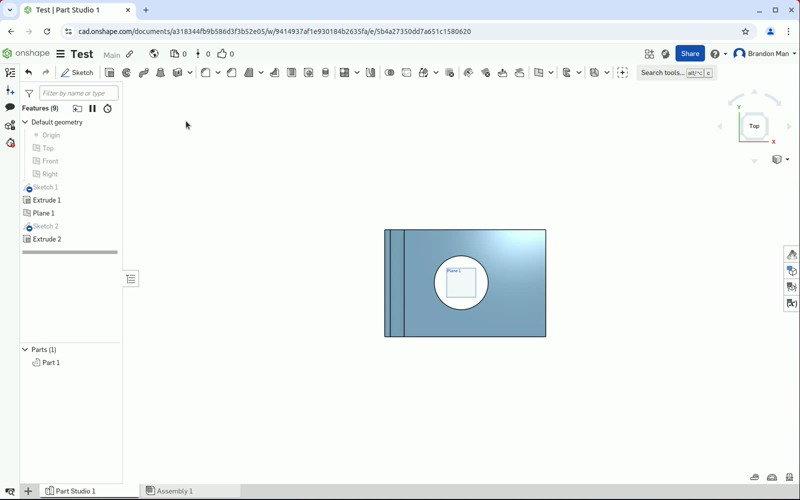
key(shift+h)
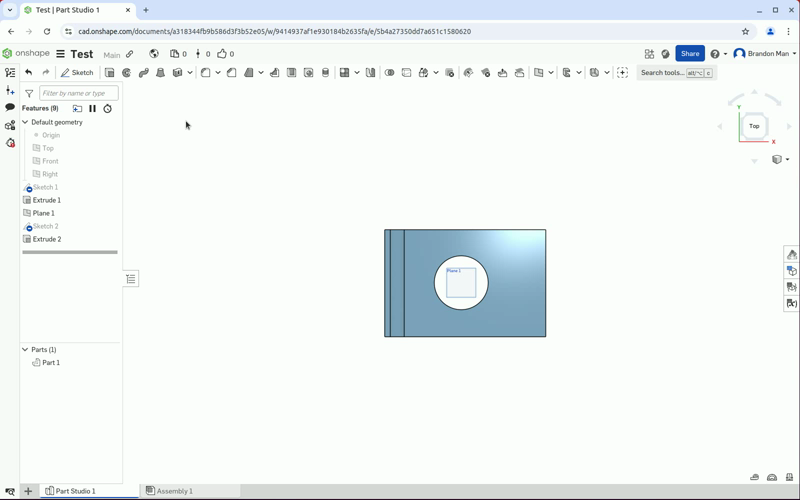
key(shift+h)
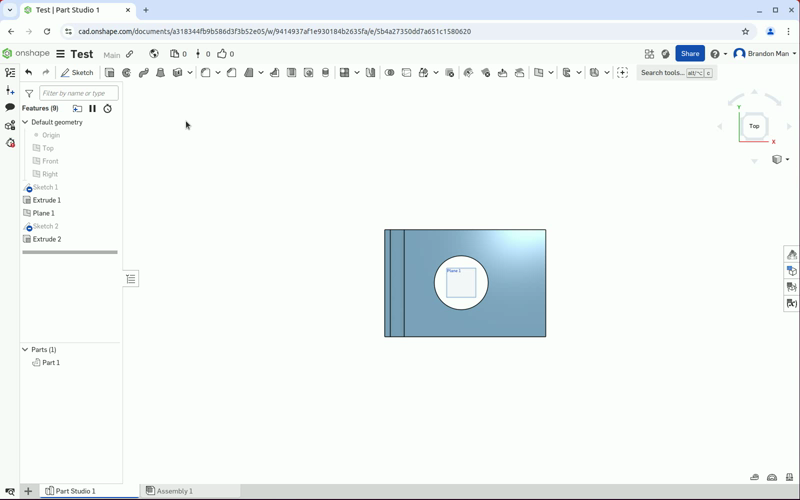
mouse_move(73, 189)
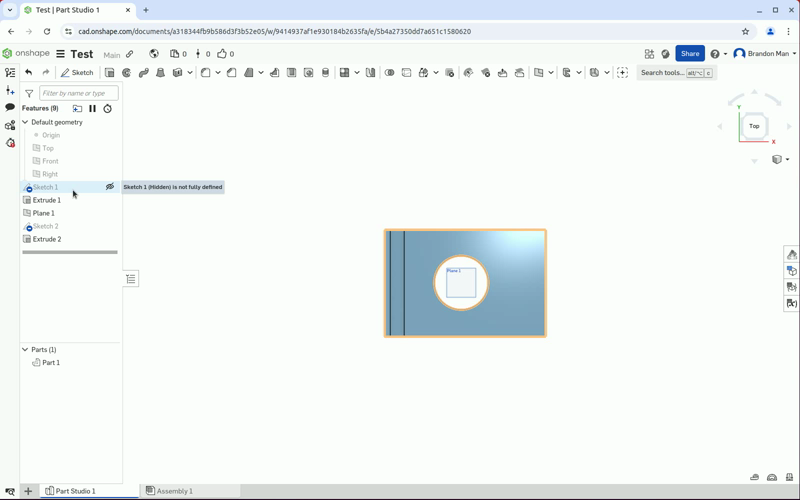
click(73, 189)
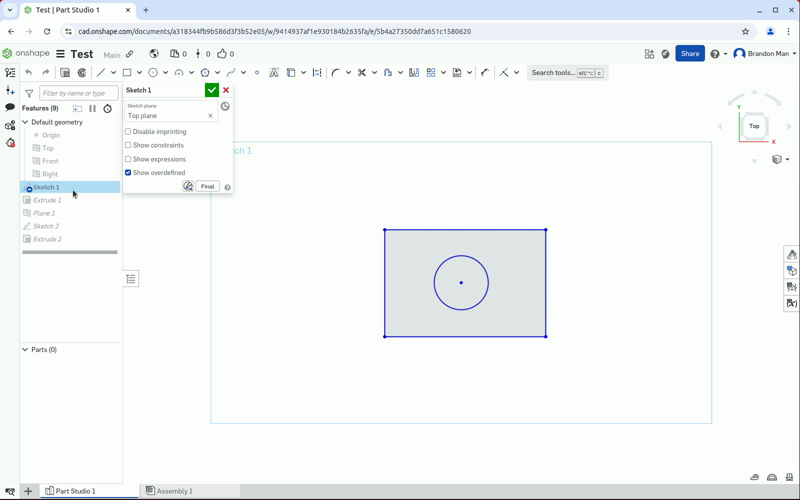
mouse_move(229, 92)
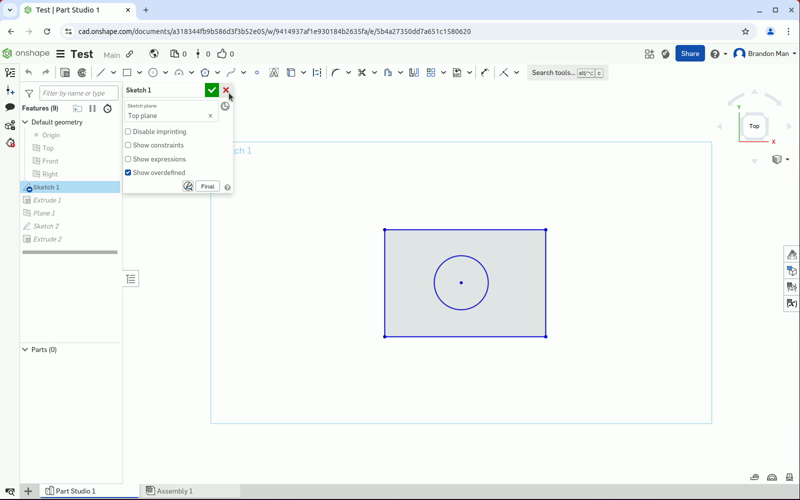
click(229, 92)
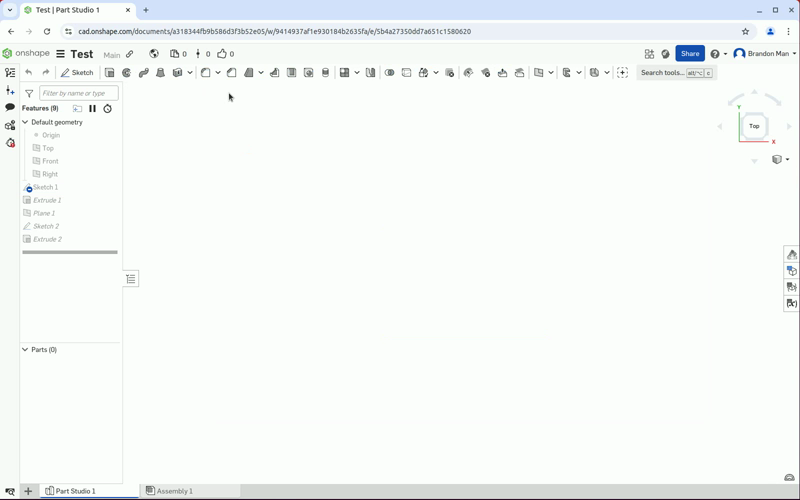
key(shift+s)
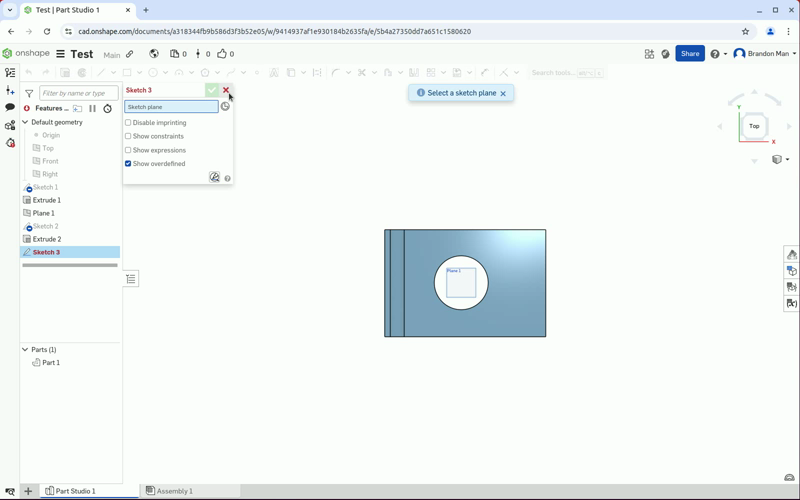
mouse_move(73, 215)
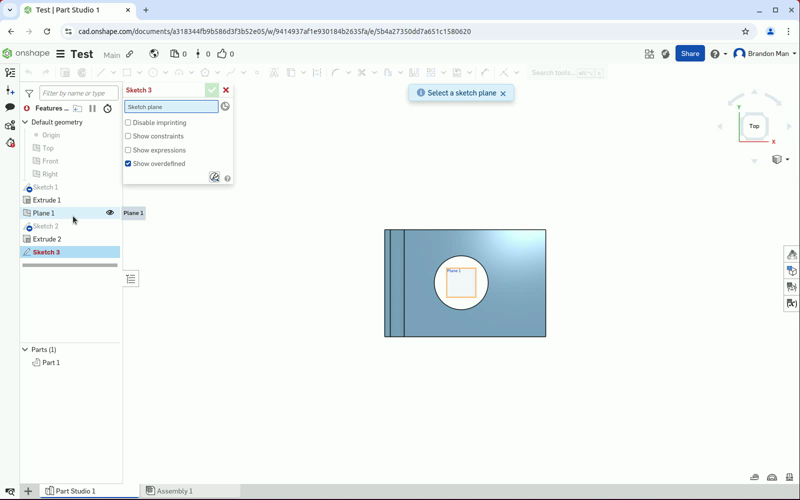
click(73, 215)
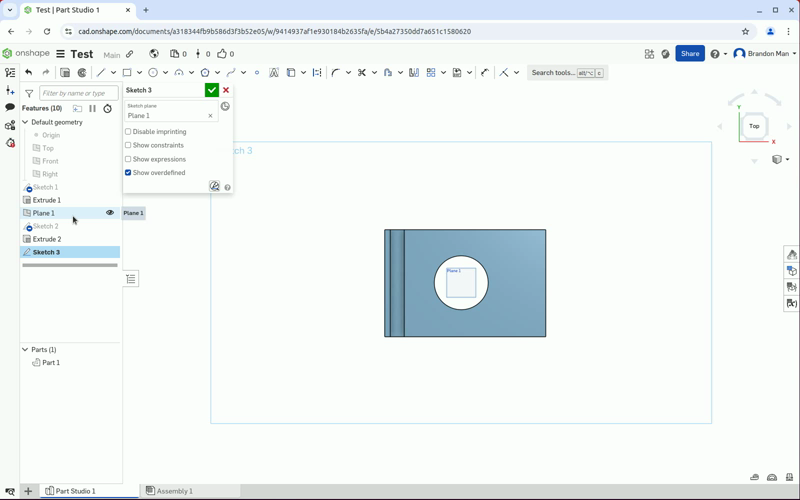
mouse_move(73, 352)
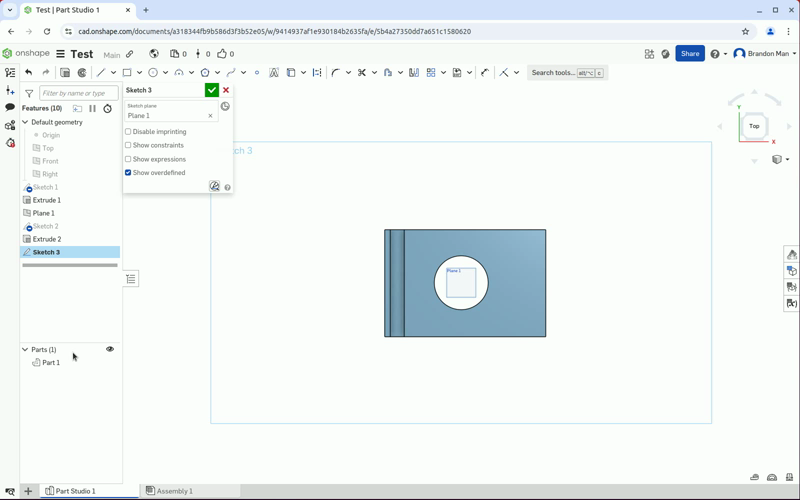
key(y)
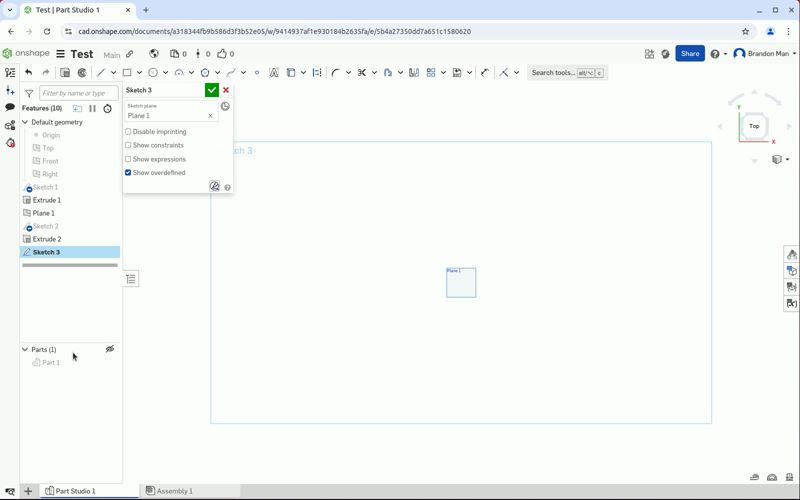
key(l)
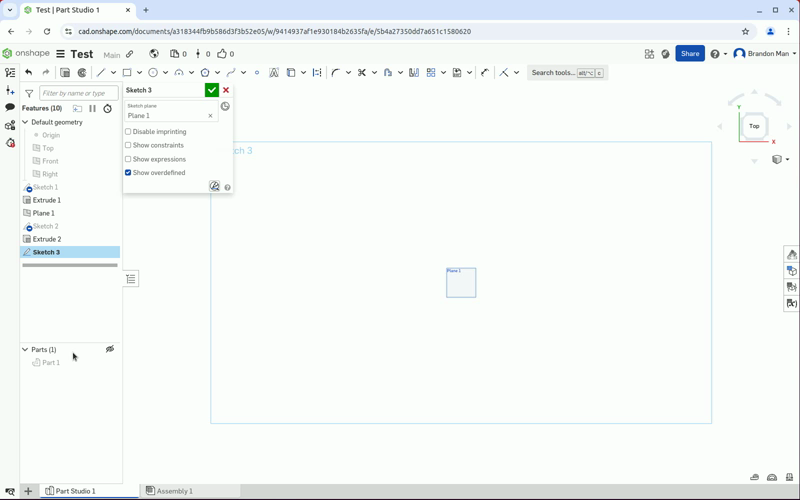
key_down(shift)
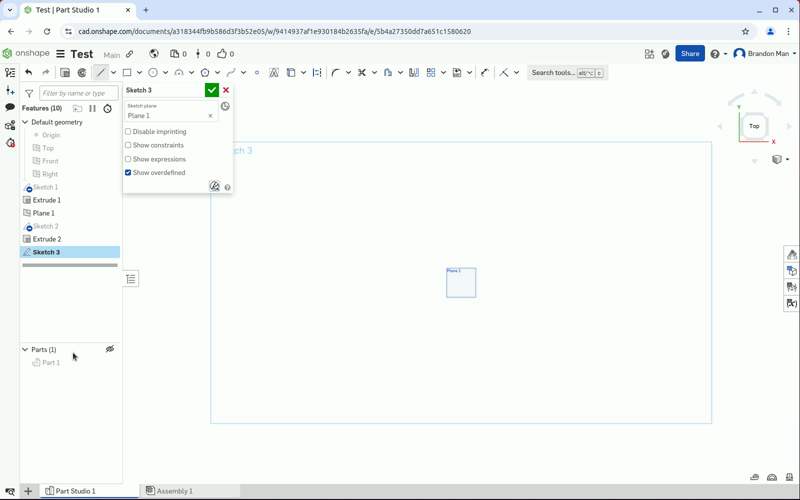
mouse_move(447, 336)
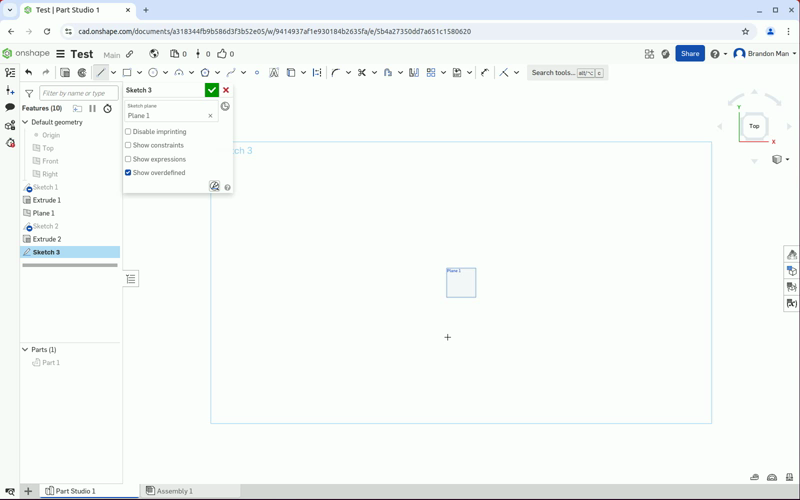
click(447, 336)
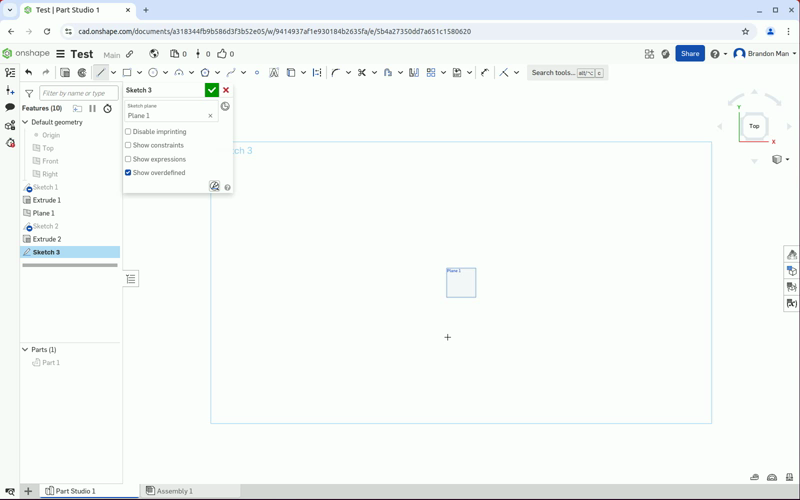
key_up(shift)
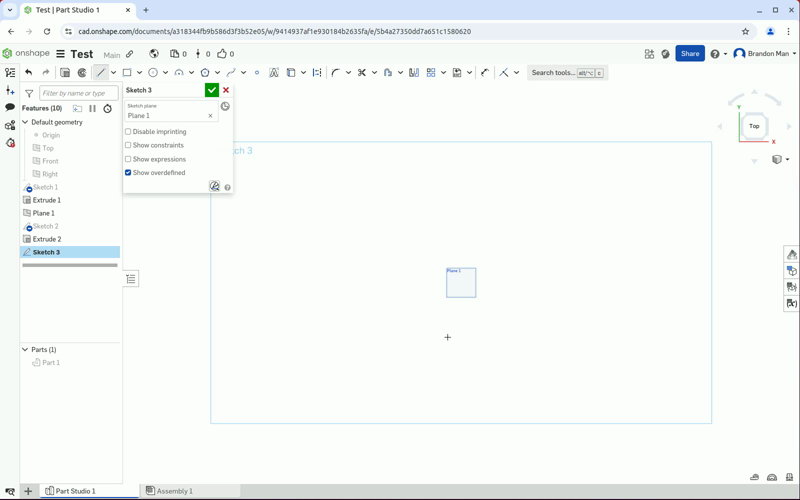
key_down(shift)
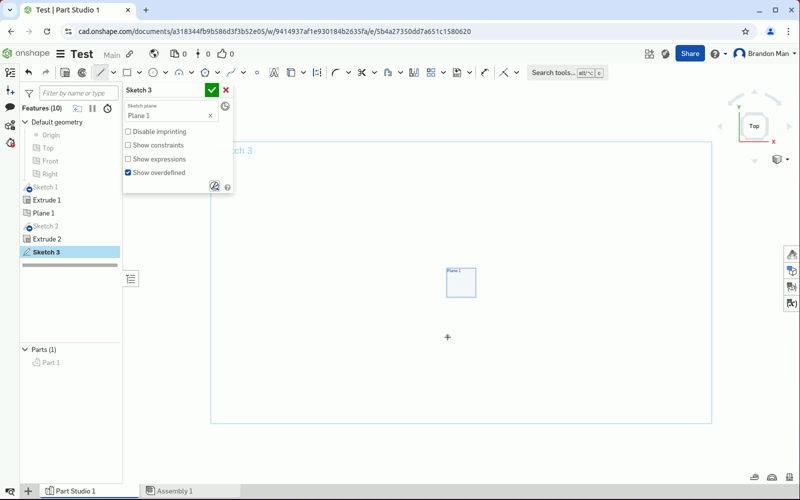
mouse_move(477, 336)
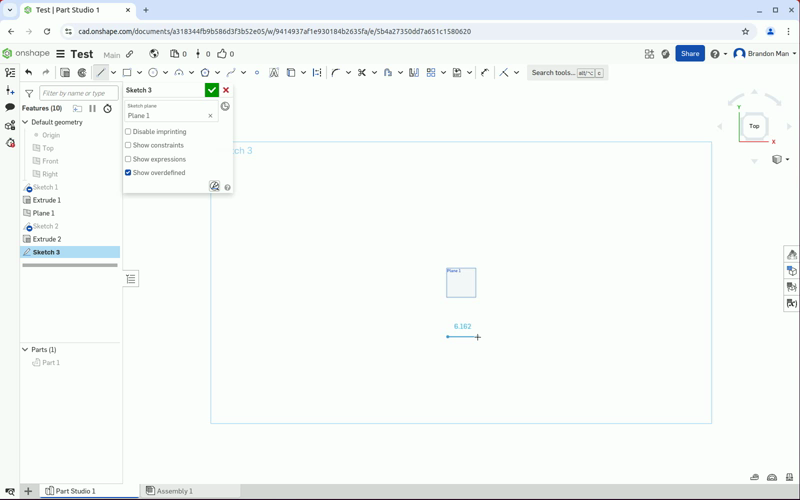
mouse_move(475, 336)
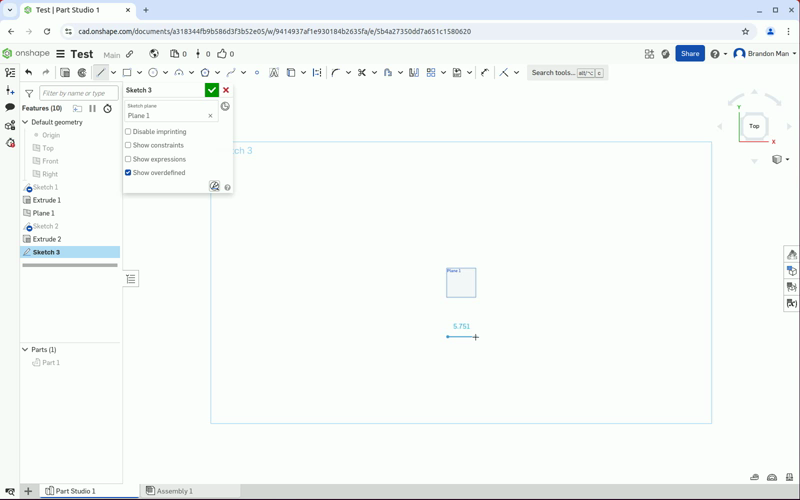
click(475, 336)
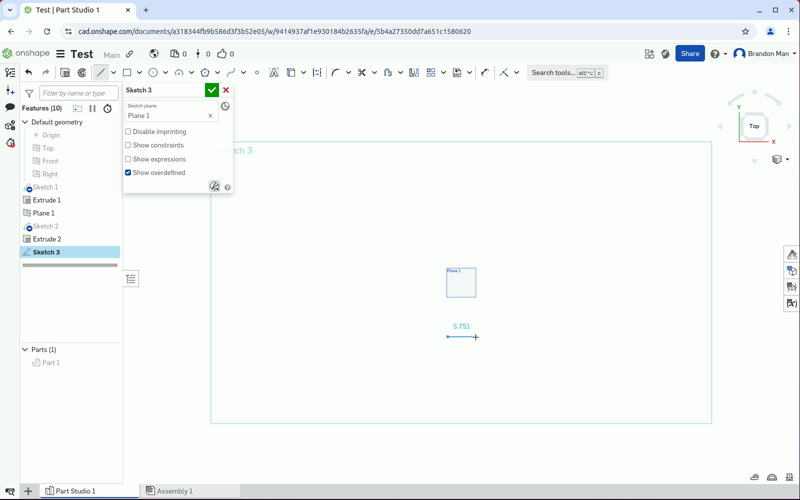
key_up(shift)
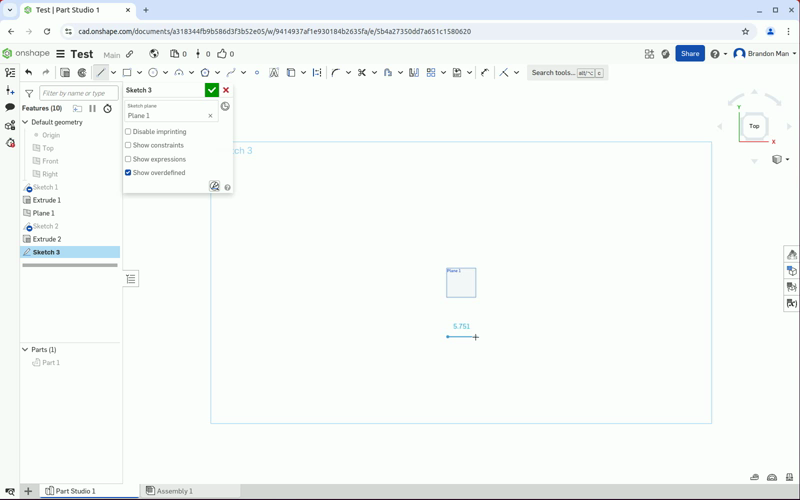
key_down(shift)
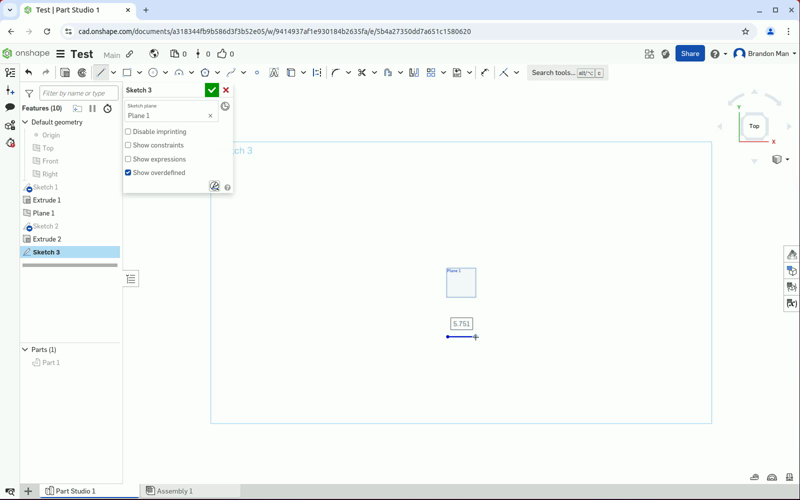
mouse_move(505, 336)
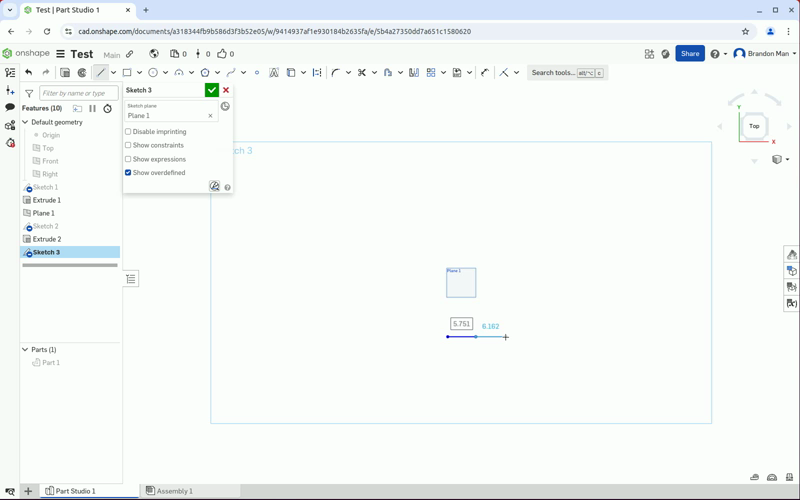
mouse_move(475, 305)
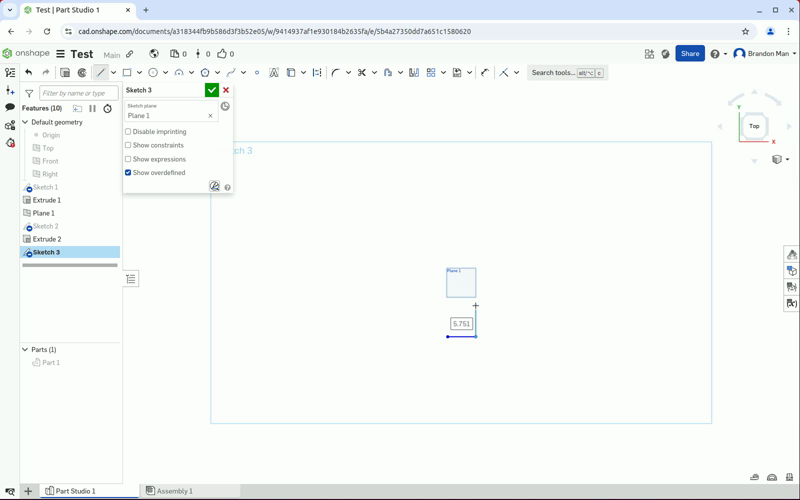
click(475, 305)
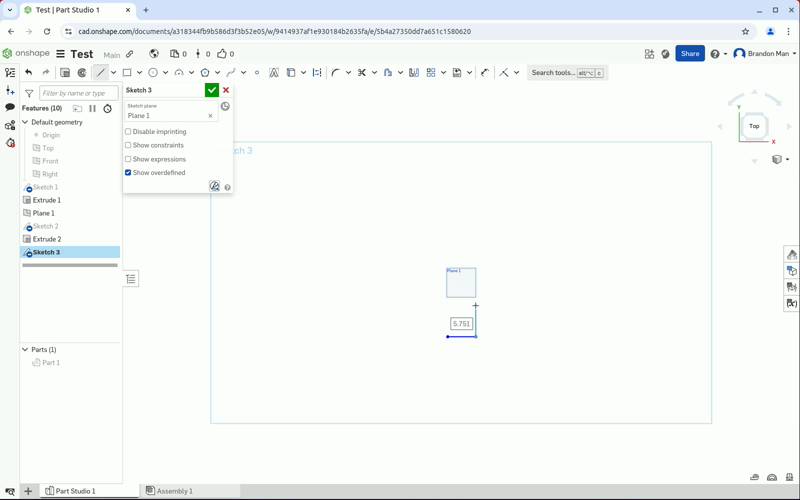
key_up(shift)
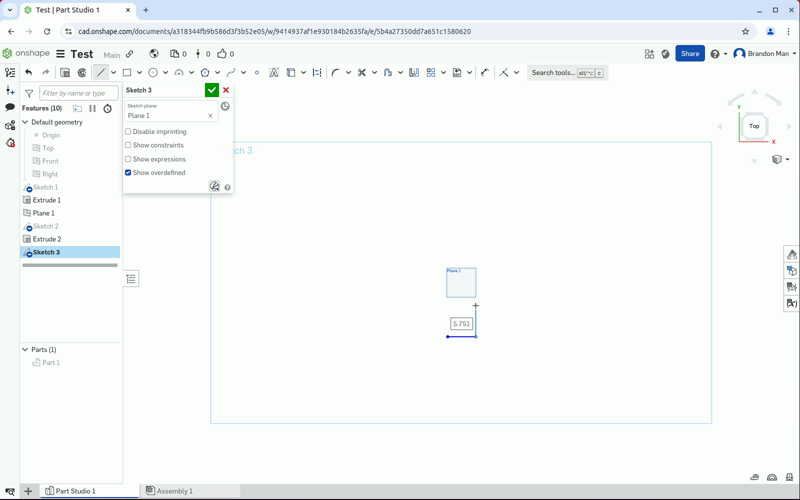
key(esc)
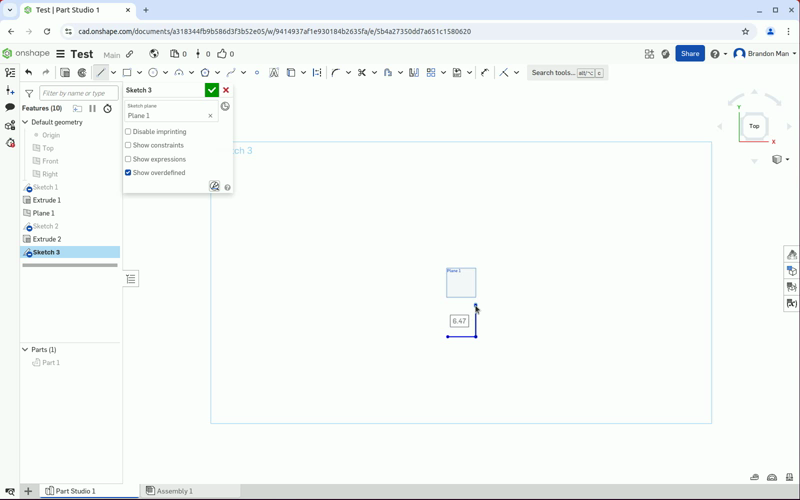
key(a)
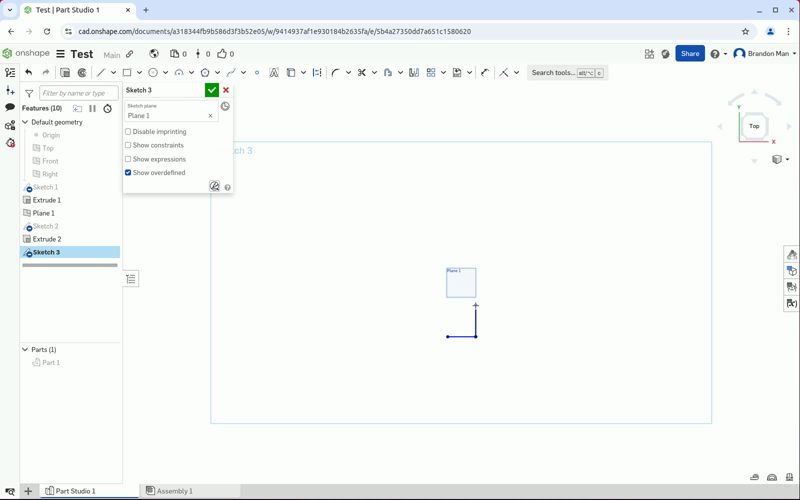
mouse_move(475, 305)
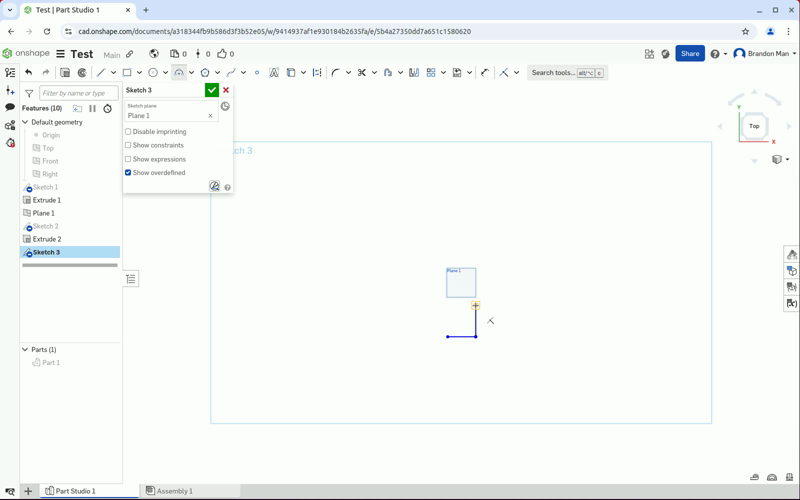
click(475, 305)
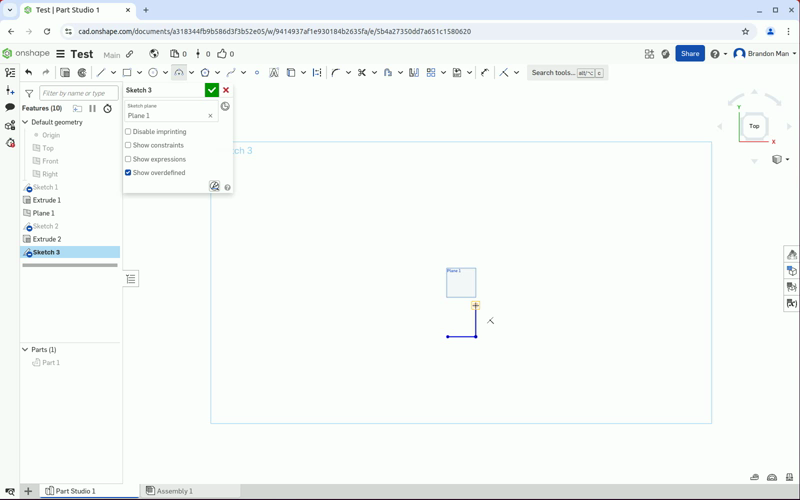
key_down(shift)
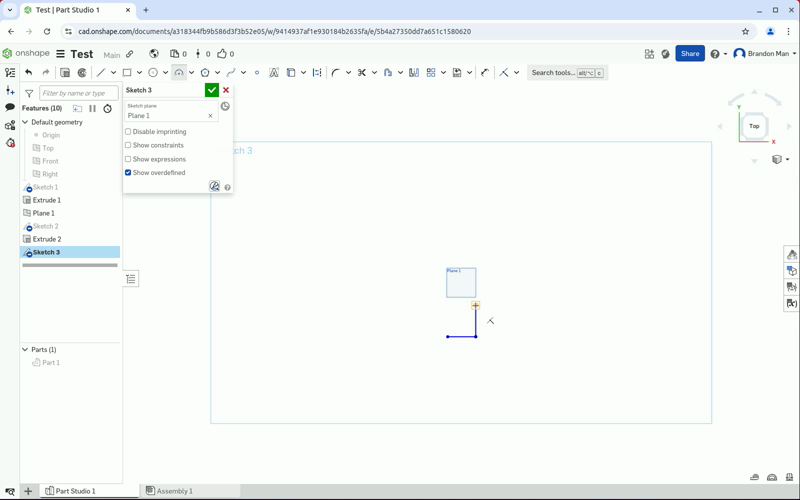
mouse_move(447, 305)
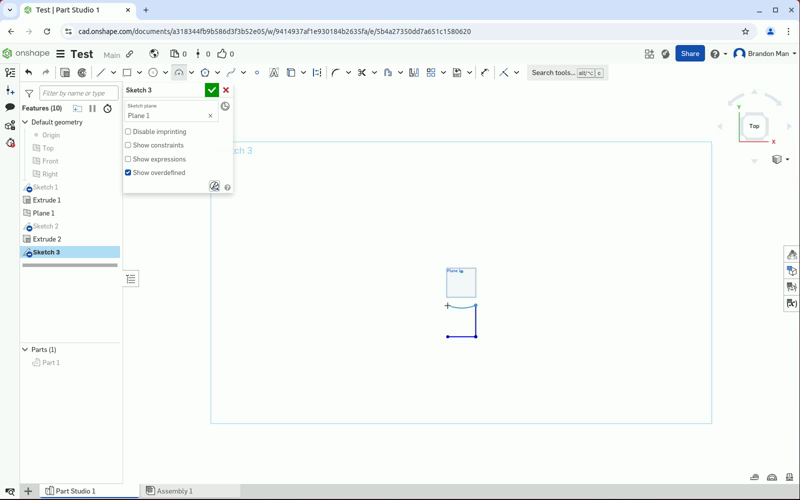
click(447, 305)
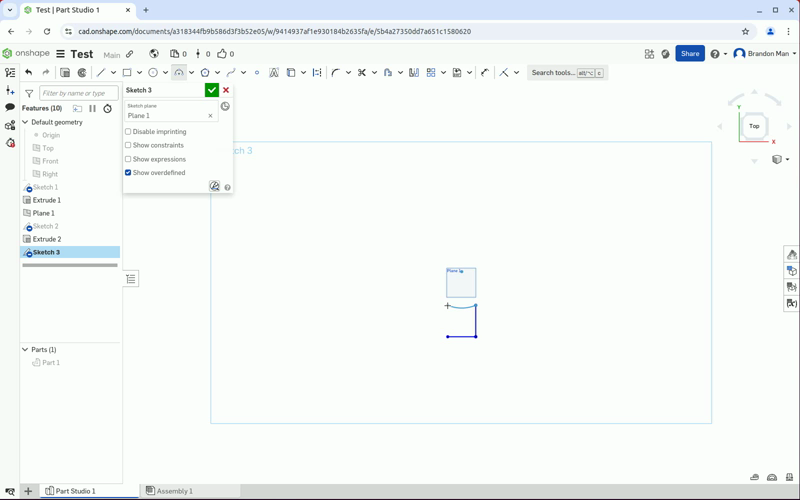
mouse_move(461, 309)
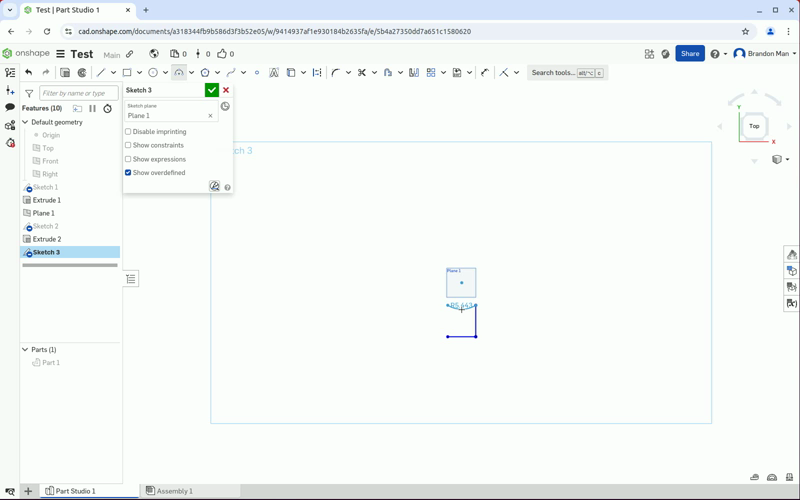
click(461, 309)
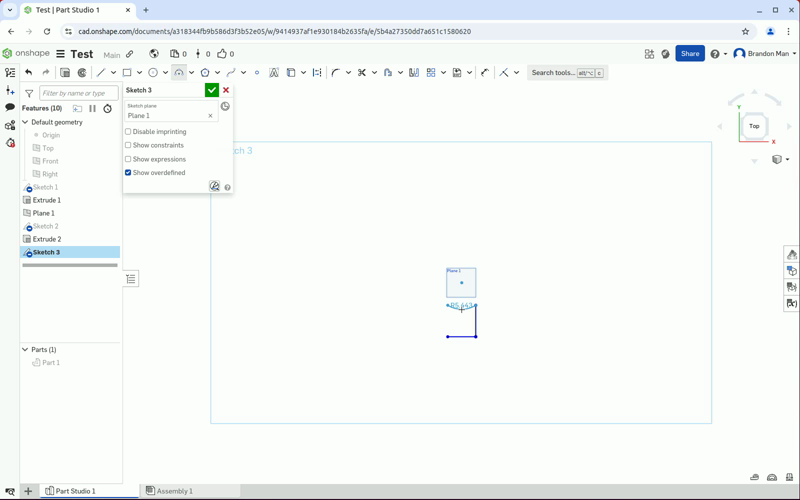
key_up(shift)
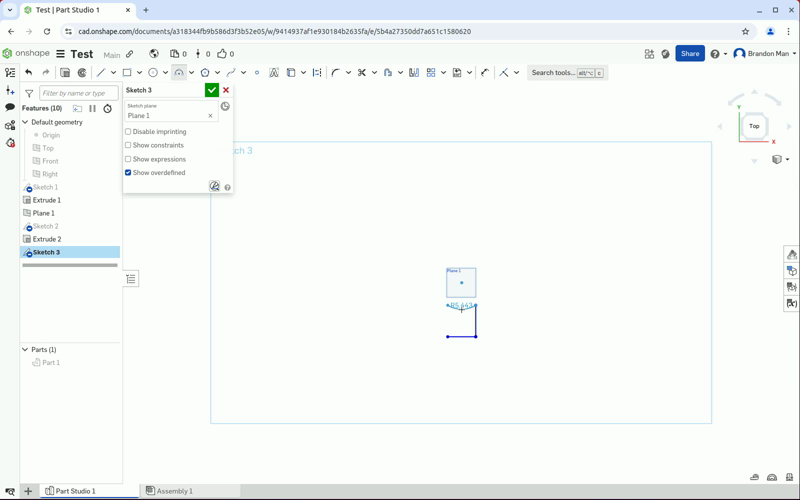
key(esc)
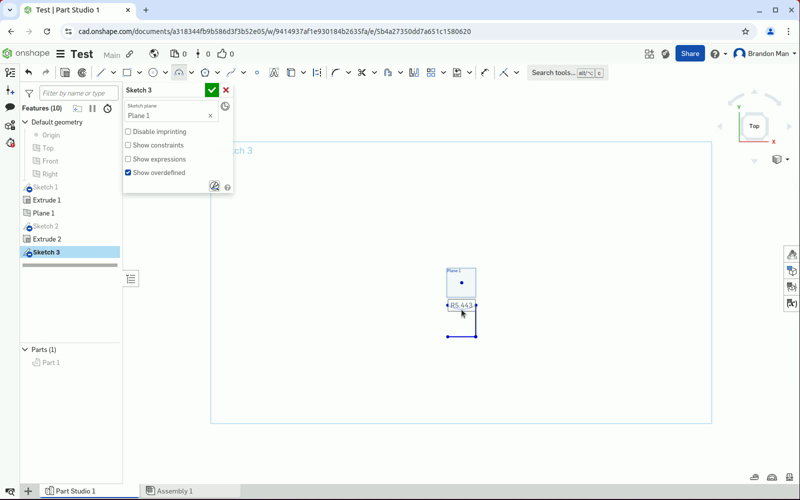
key(l)
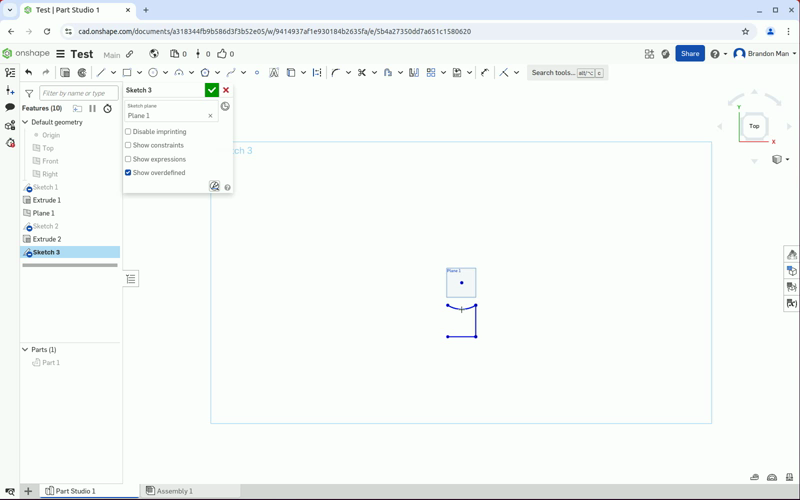
mouse_move(447, 305)
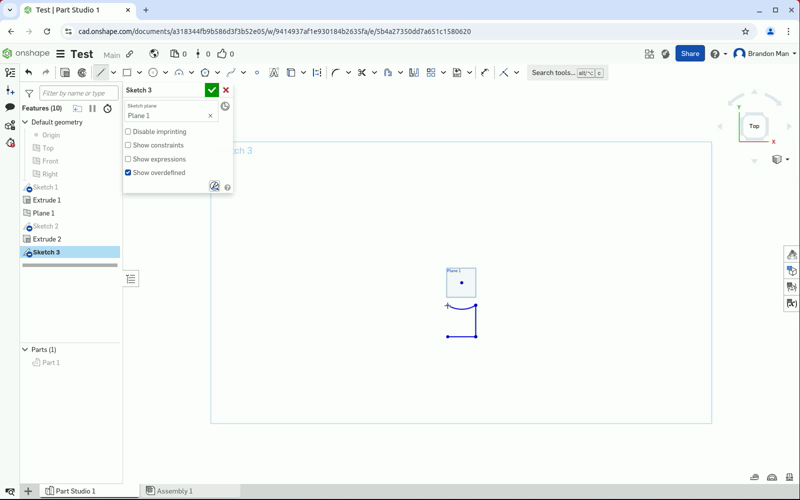
click(447, 305)
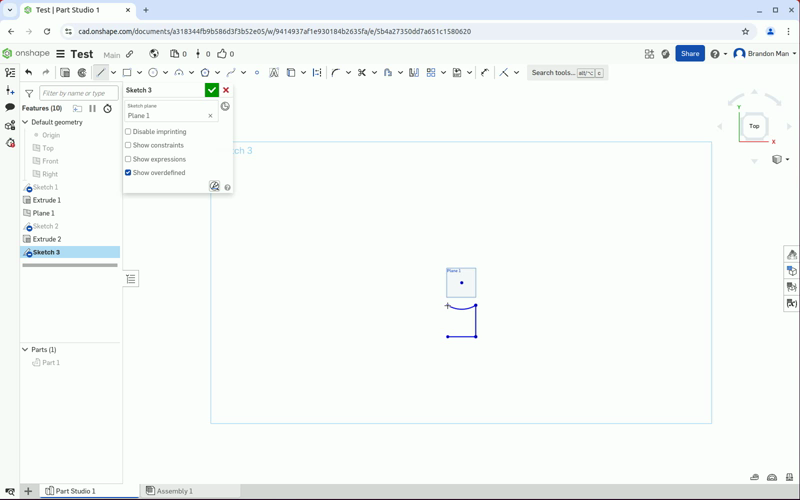
mouse_move(477, 305)
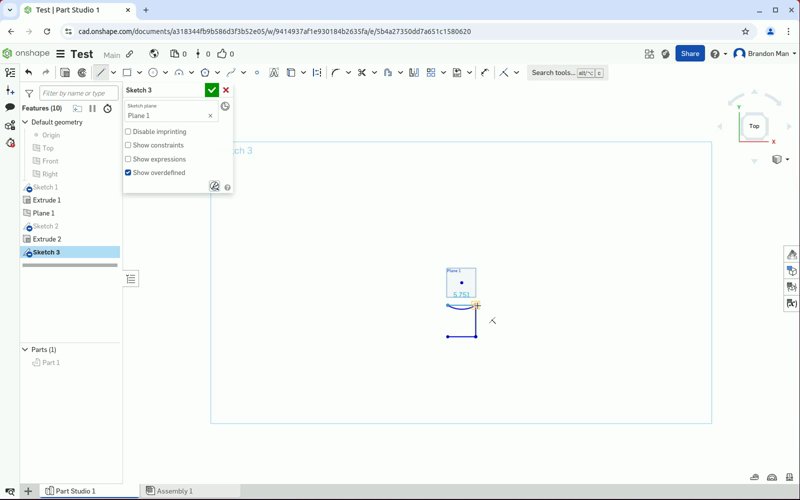
key_down(shift)
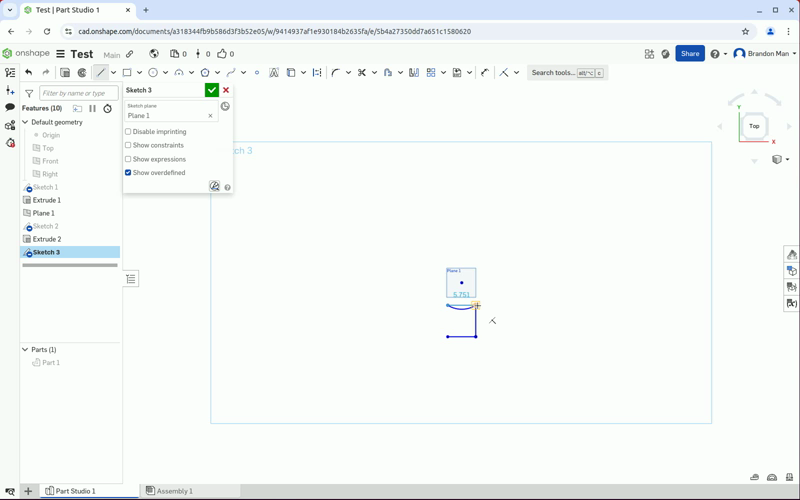
mouse_move(447, 336)
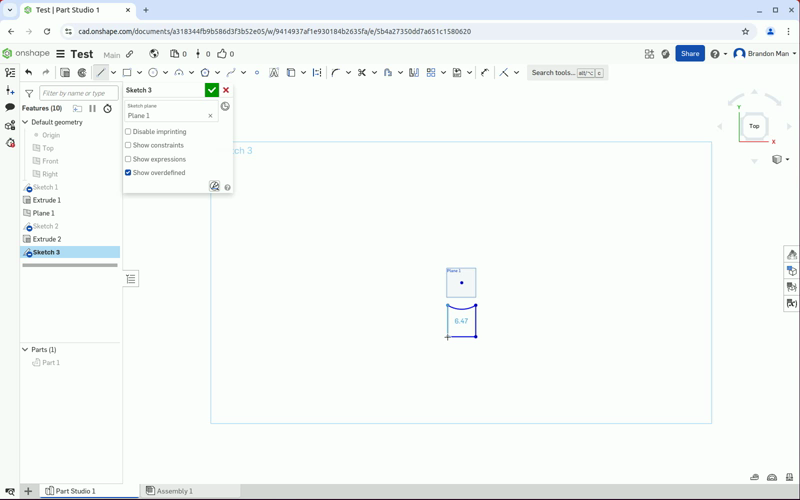
key_up(shift)
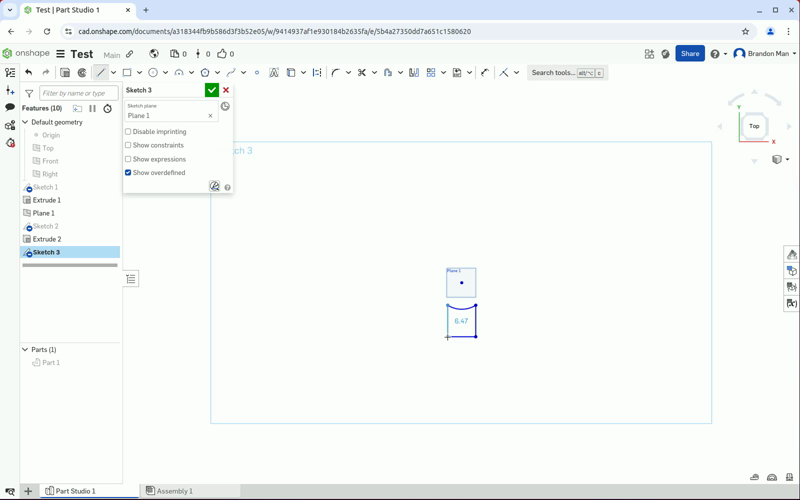
click(447, 336)
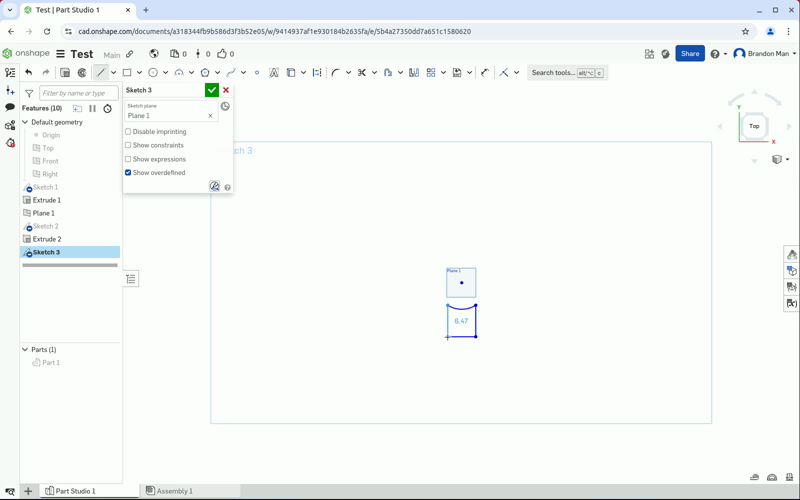
key(esc)
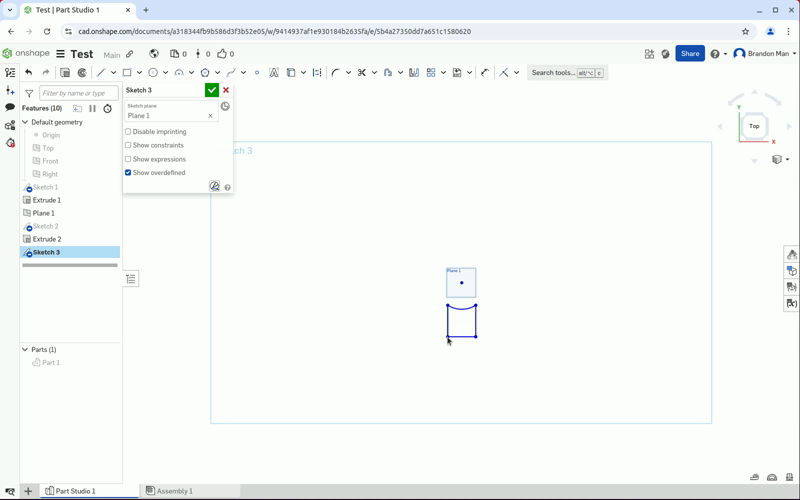
mouse_move(474, 314)
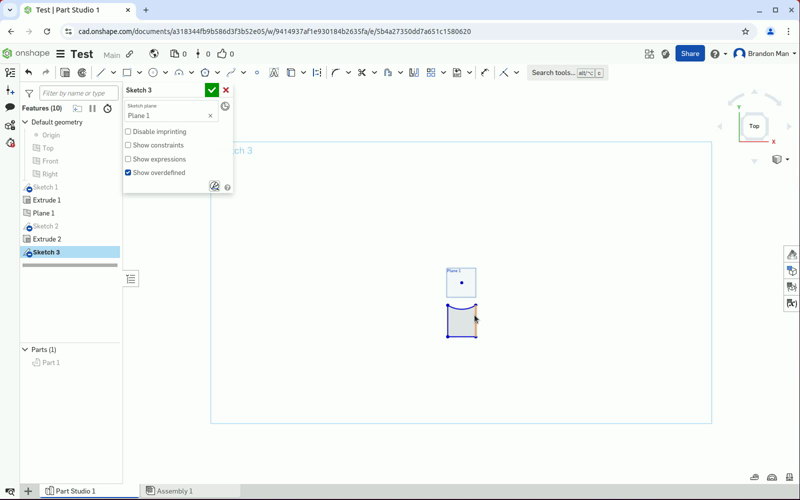
scroll(6)
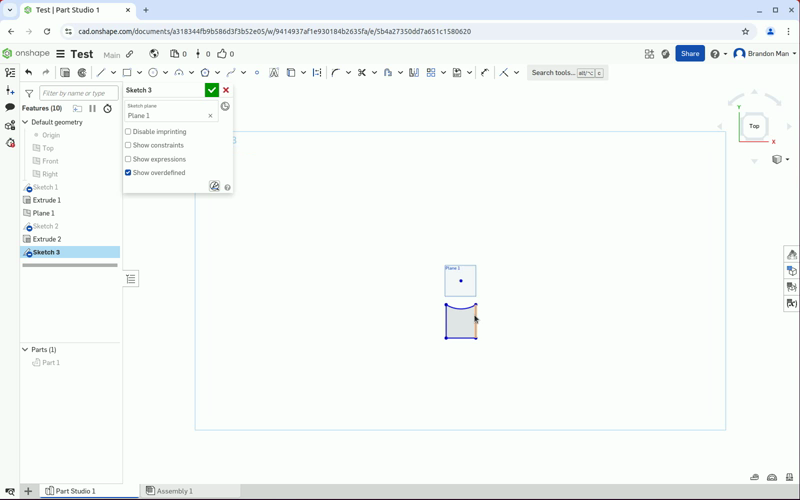
scroll(6)
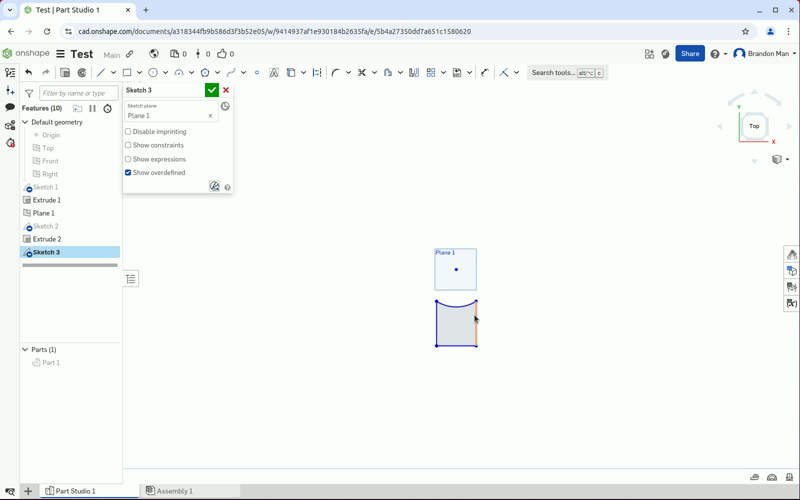
scroll(6)
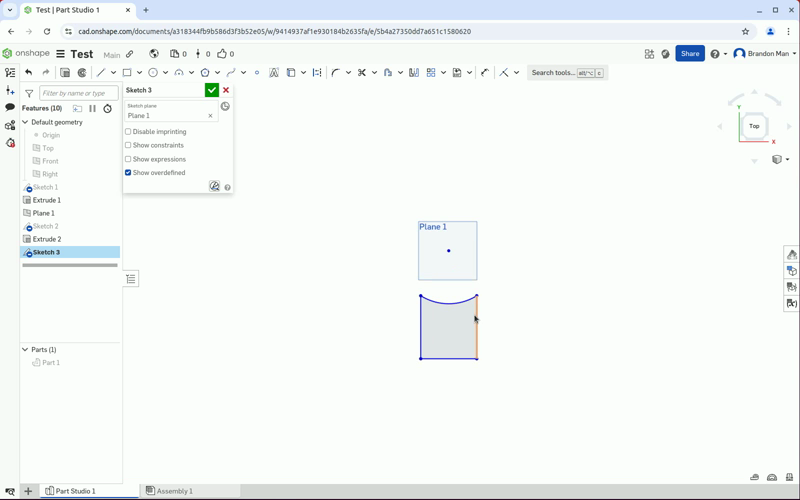
scroll(6)
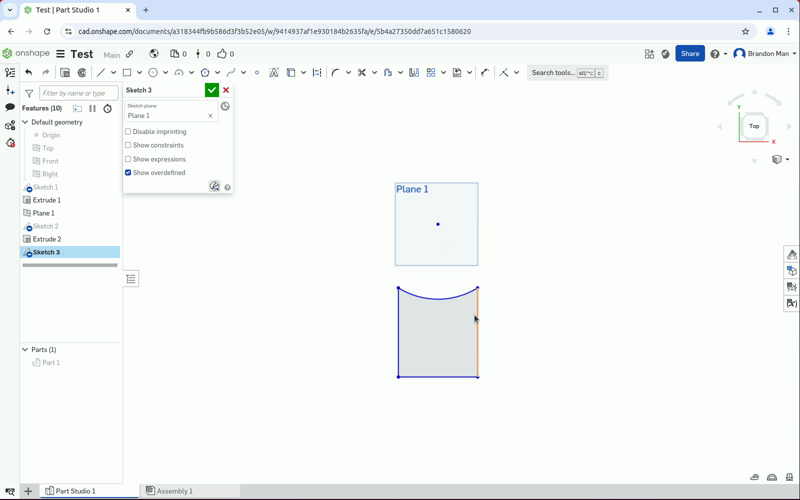
scroll(6)
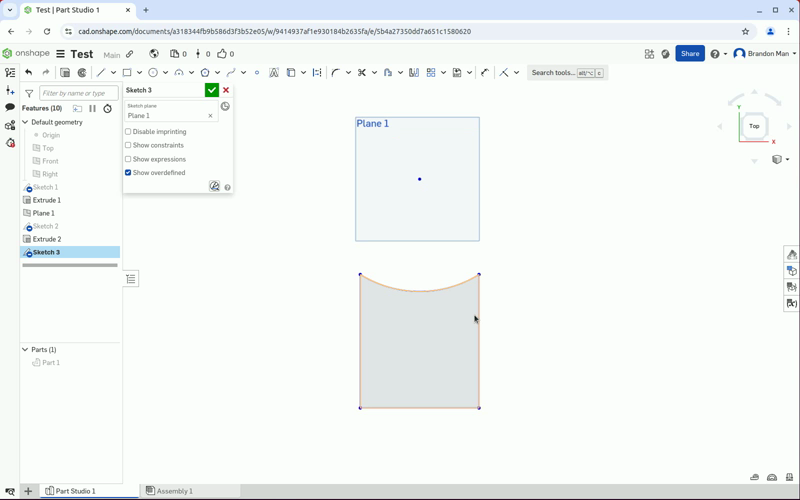
scroll(6)
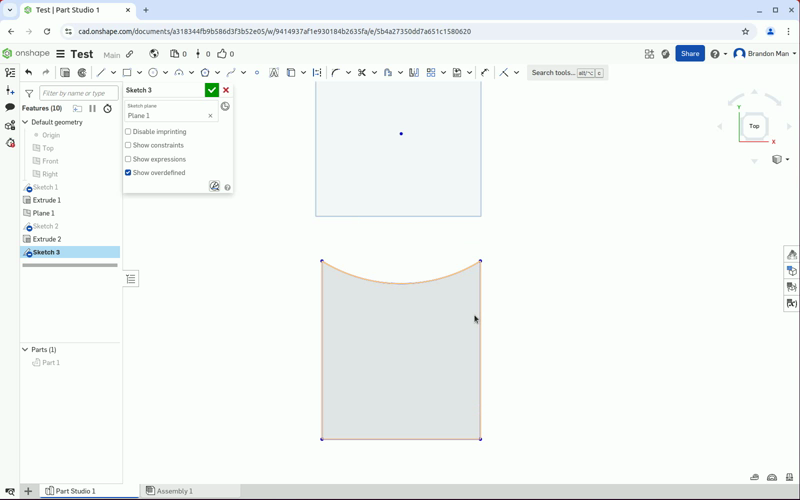
scroll(6)
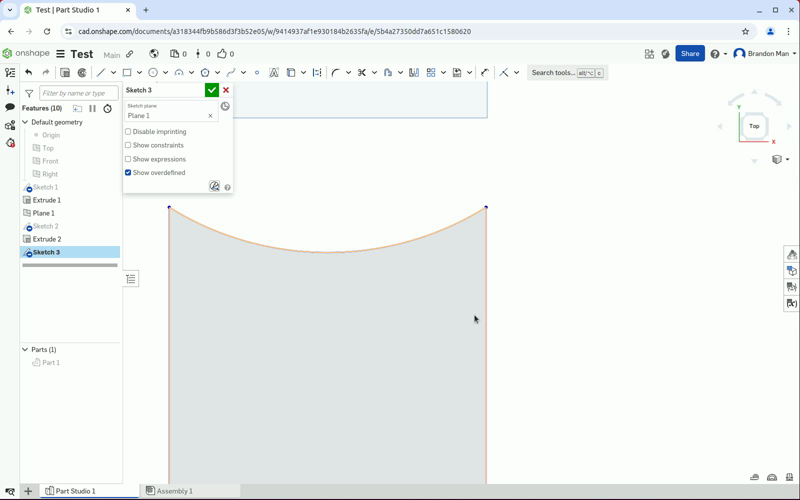
click(474, 314)
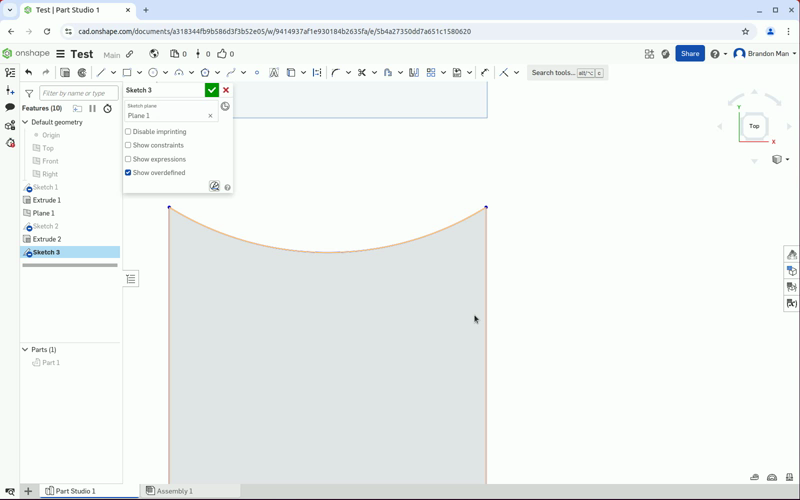
scroll(-6)
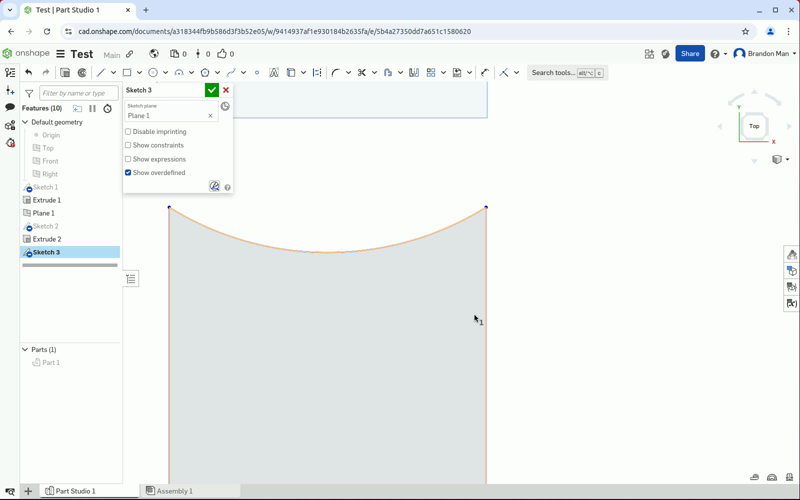
scroll(-6)
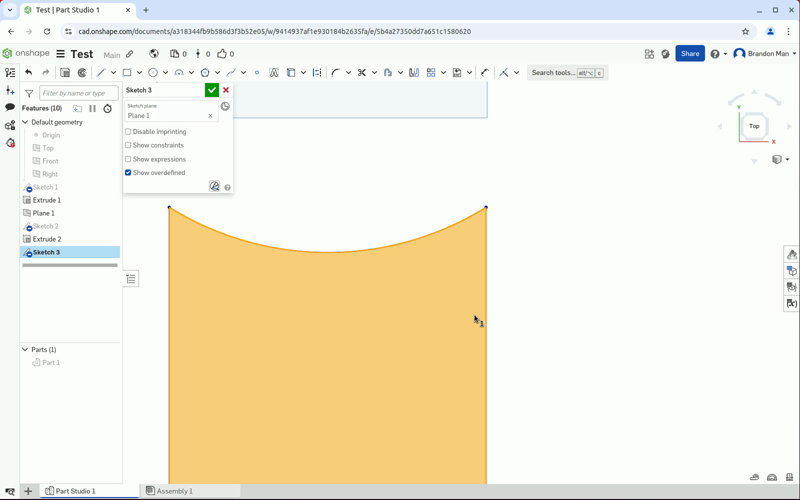
scroll(-6)
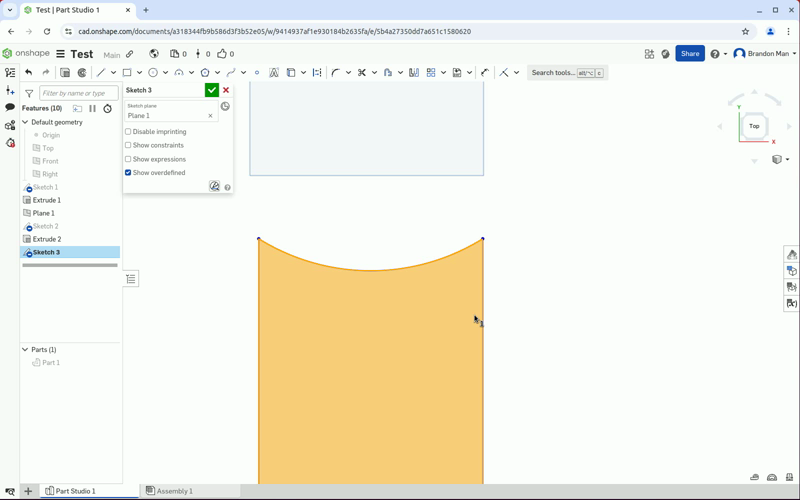
scroll(-6)
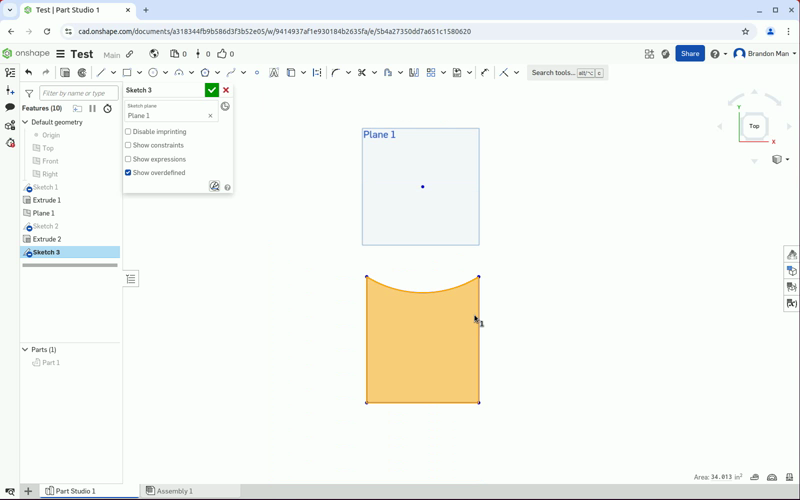
scroll(-6)
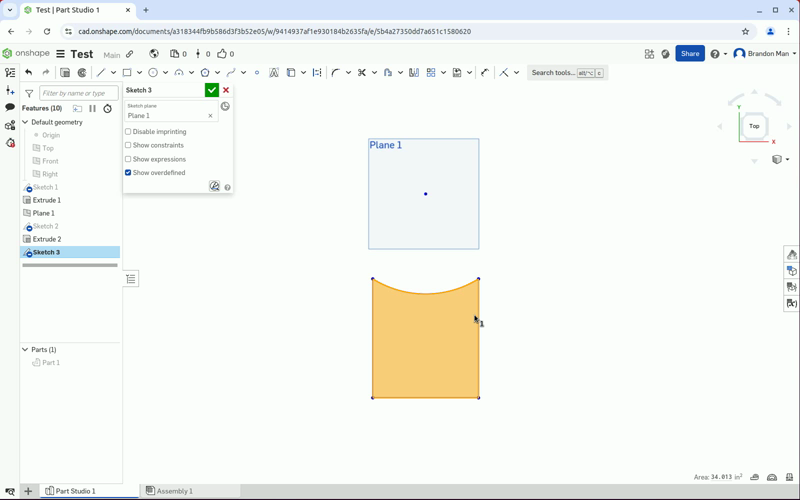
scroll(-6)
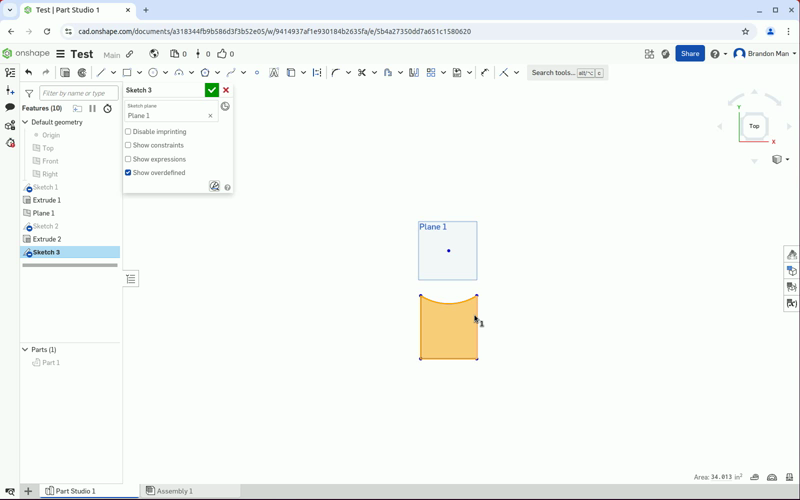
scroll(-6)
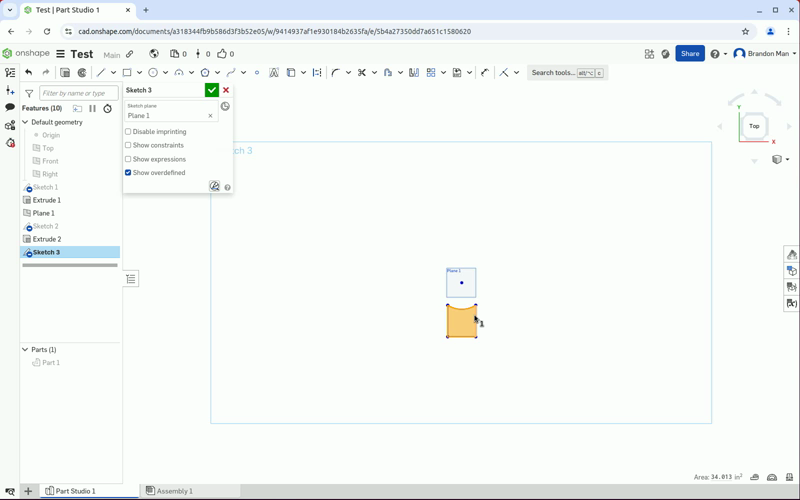
mouse_move(73, 352)
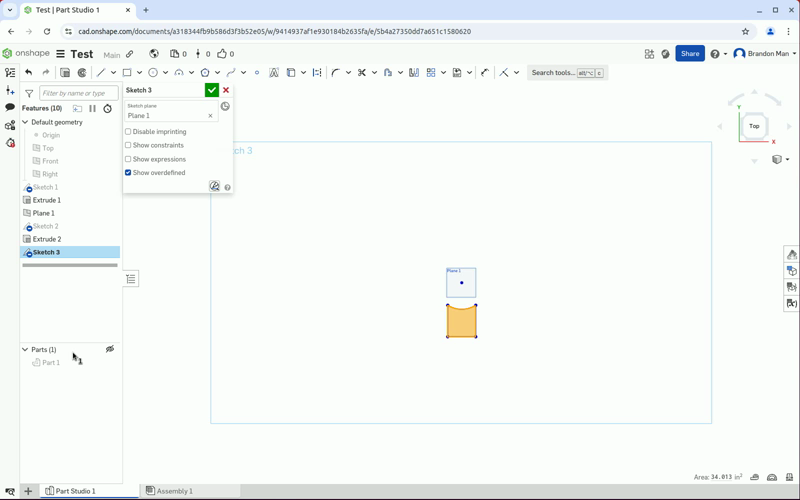
key(shift+y)
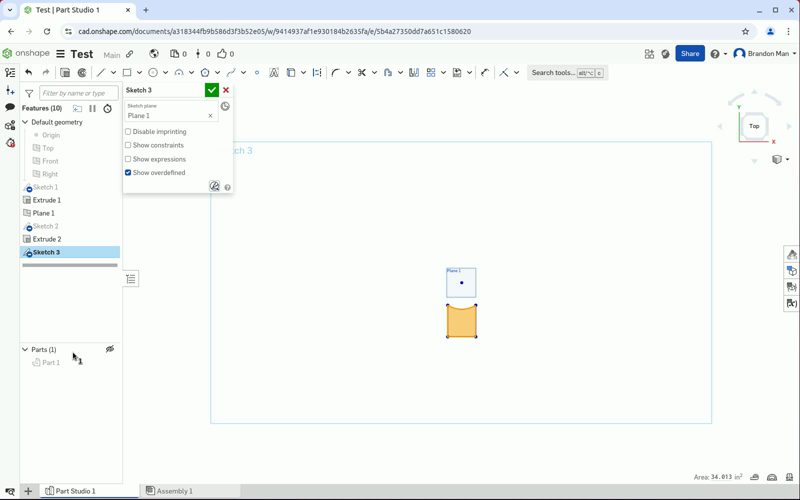
key(shift+e)
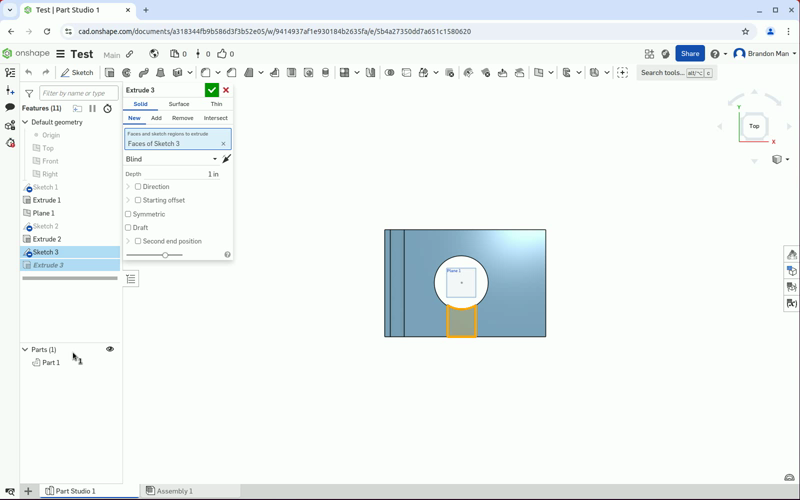
mouse_move(143, 106)
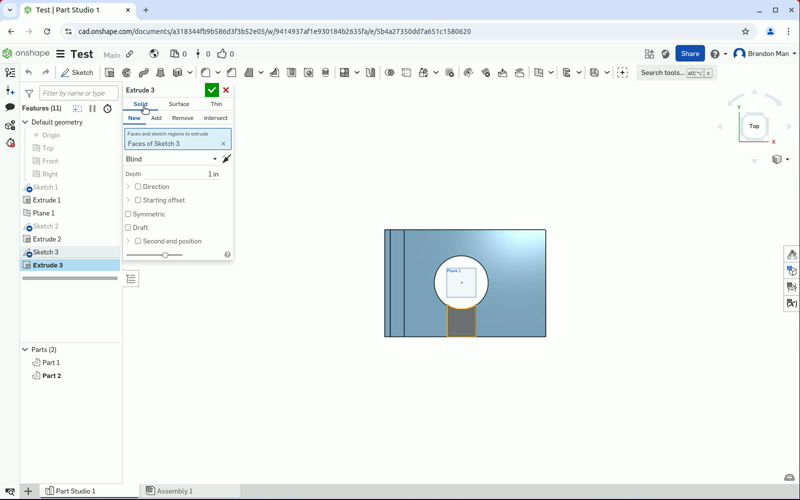
click(143, 106)
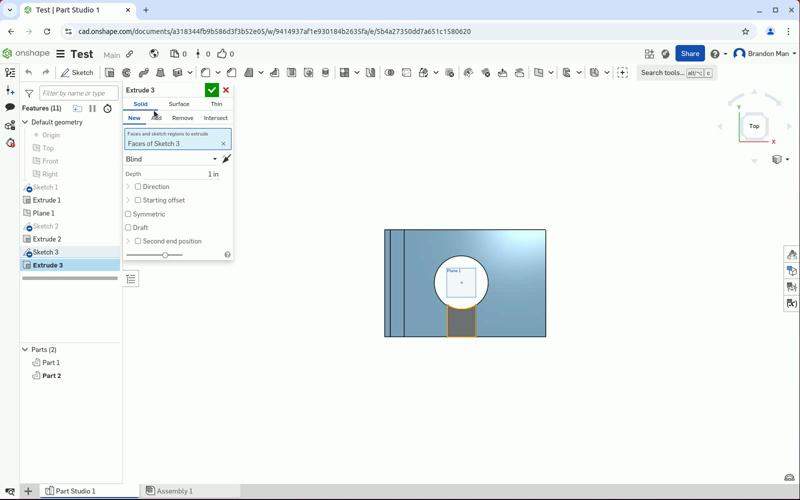
mouse_move(186, 120)
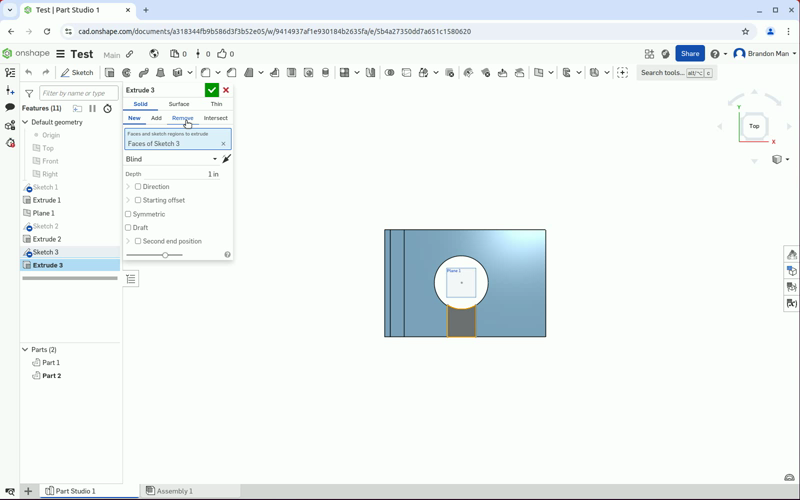
click(186, 120)
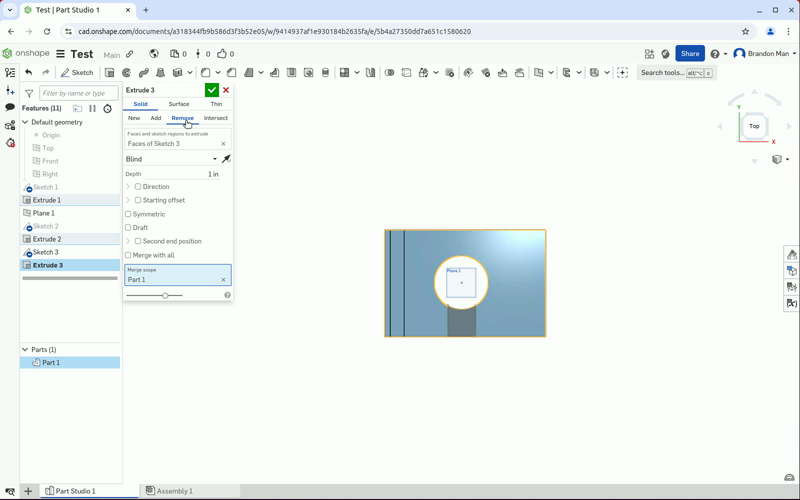
key(tab, 4)
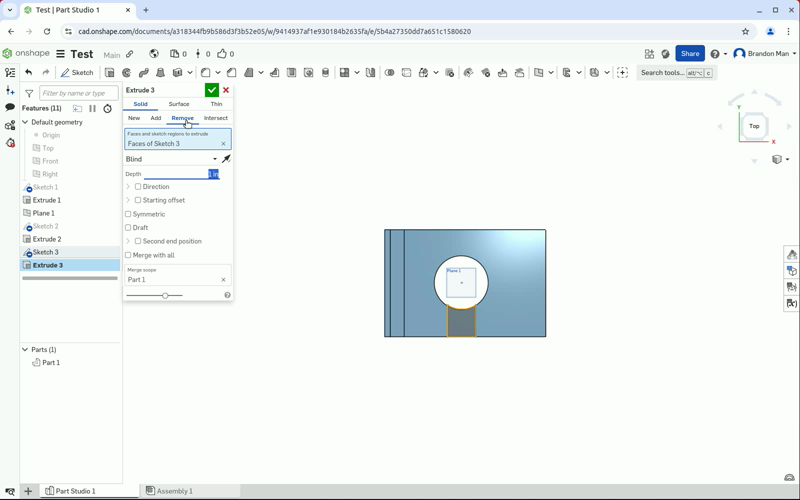
text(2.166)
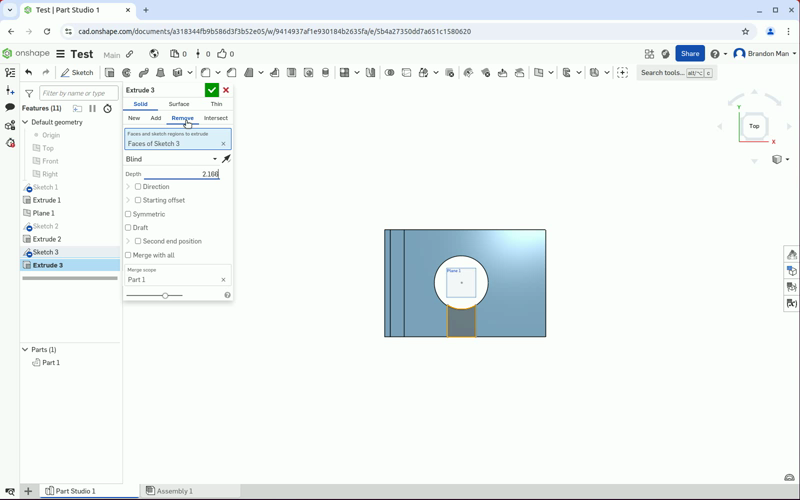
key(tab, 6)
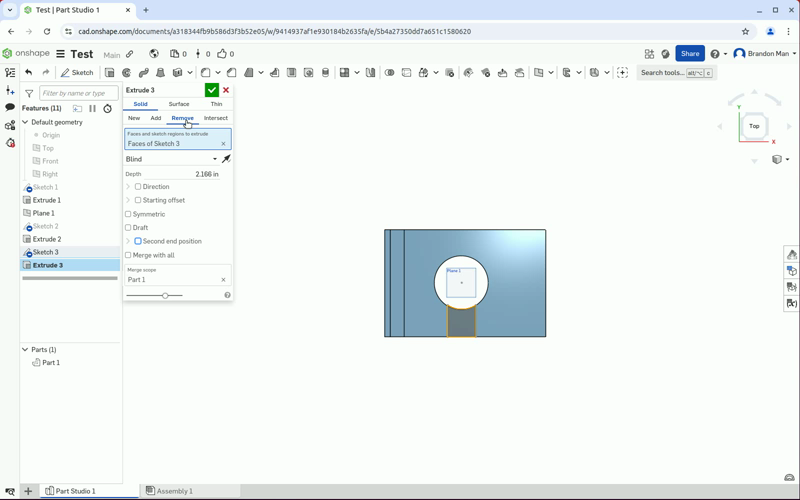
key(space)
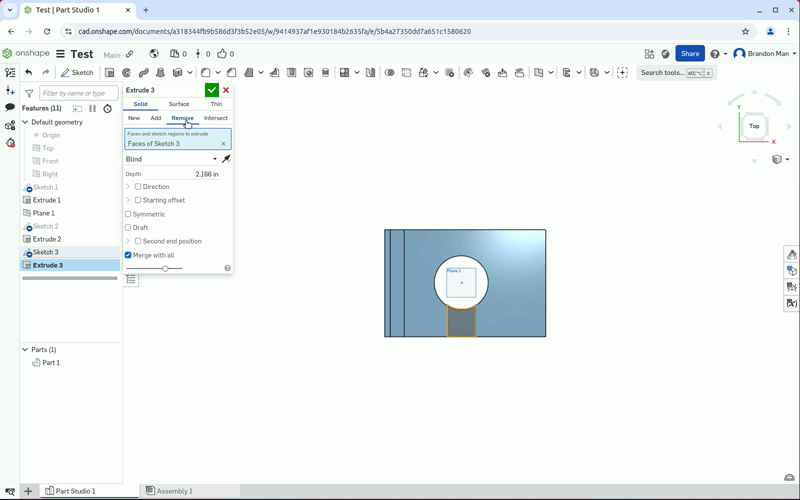
key(enter)
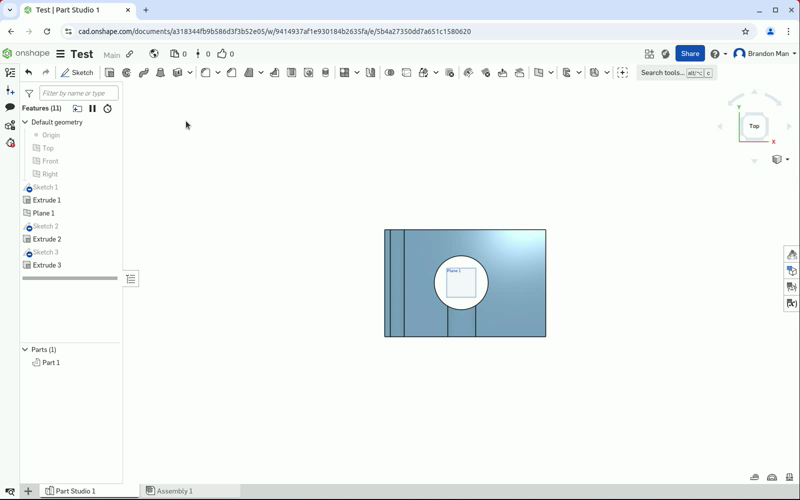
key(shift+h)
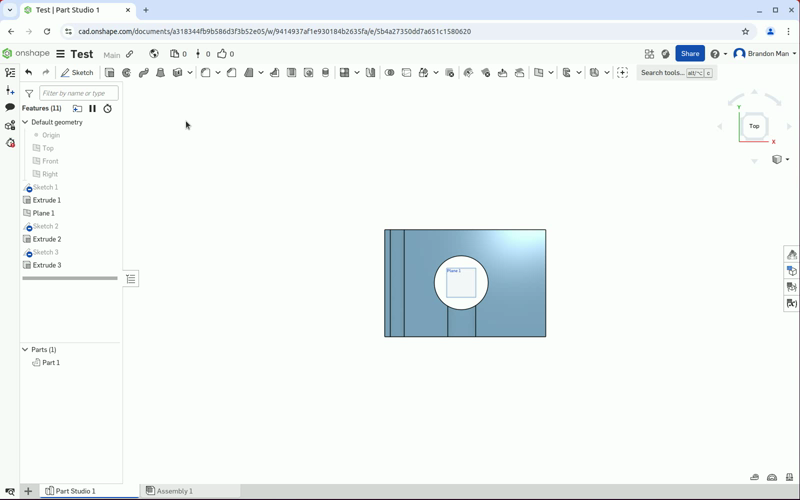
key(shift+h)
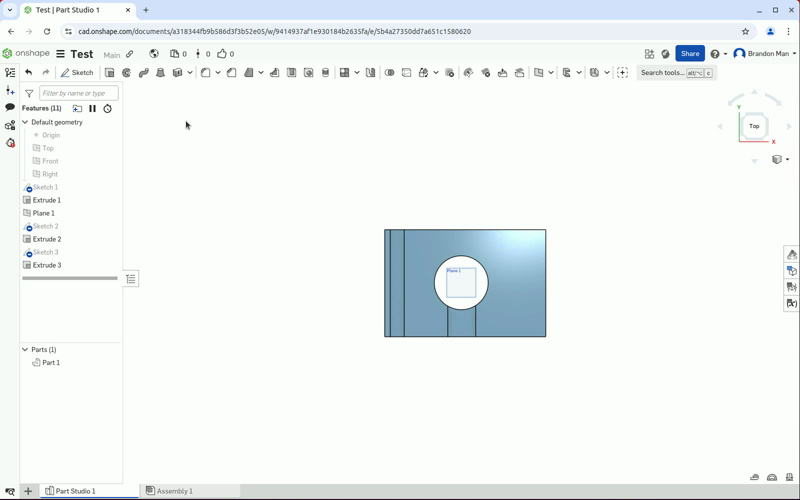
mouse_move(73, 189)
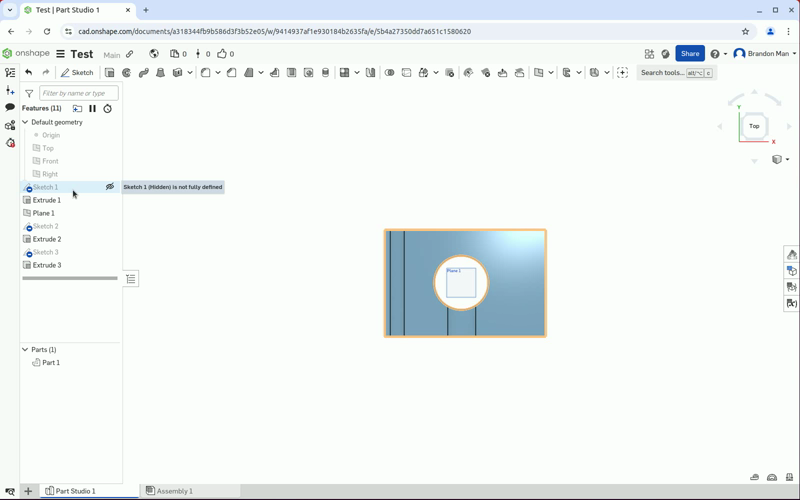
click(73, 189)
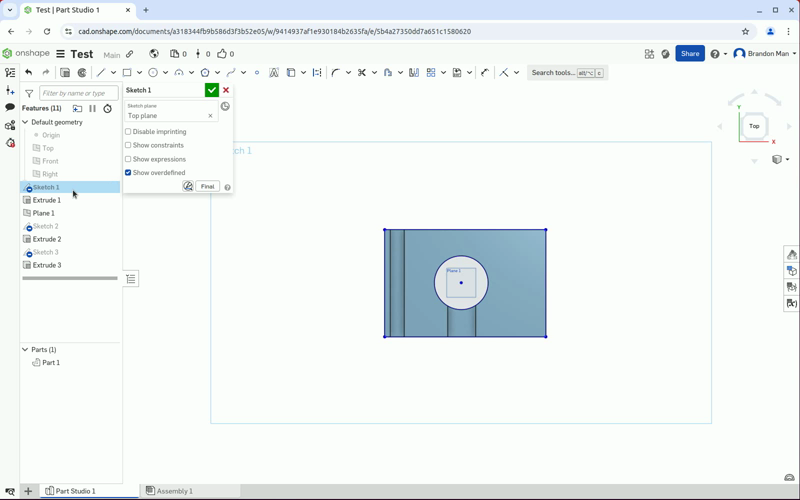
mouse_move(229, 92)
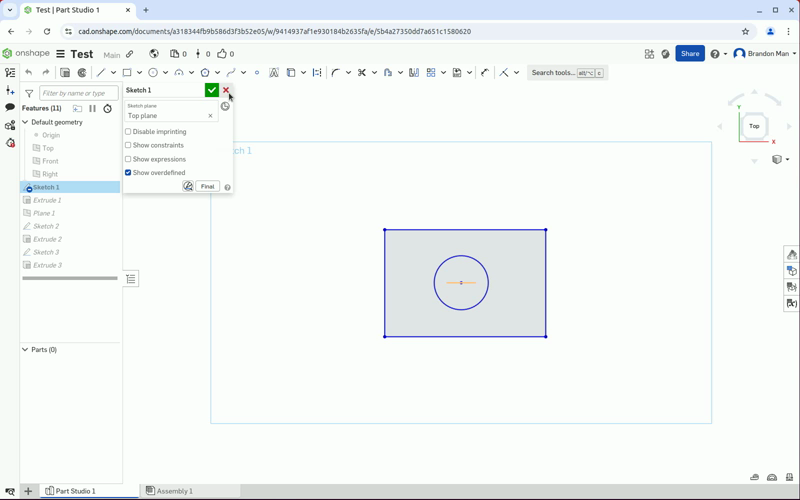
click(229, 92)
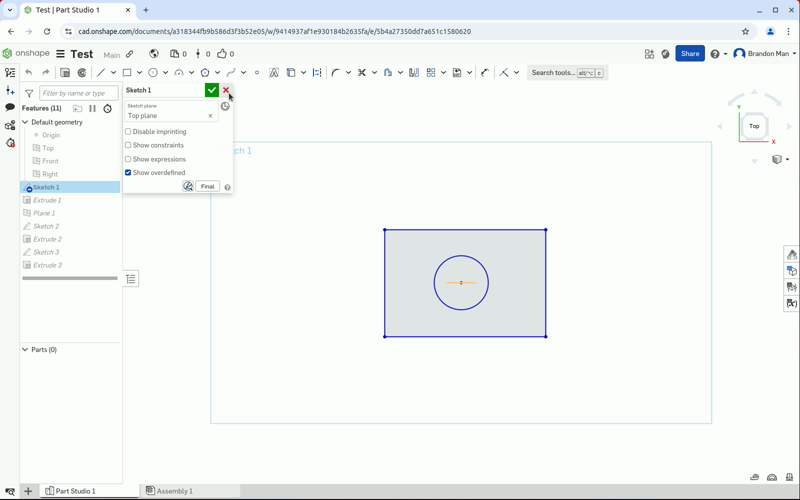
key(shift+s)
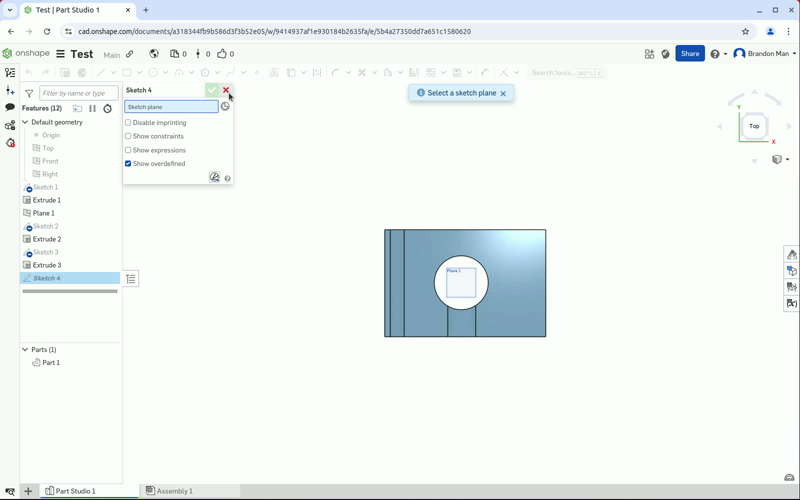
mouse_move(73, 215)
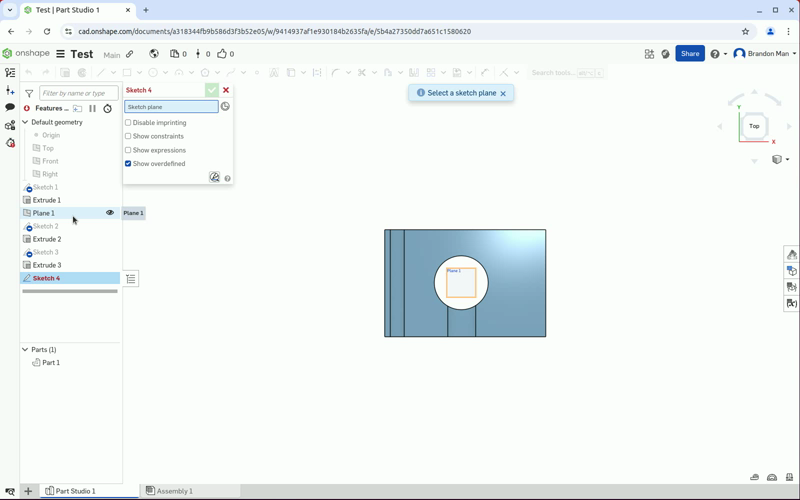
click(73, 215)
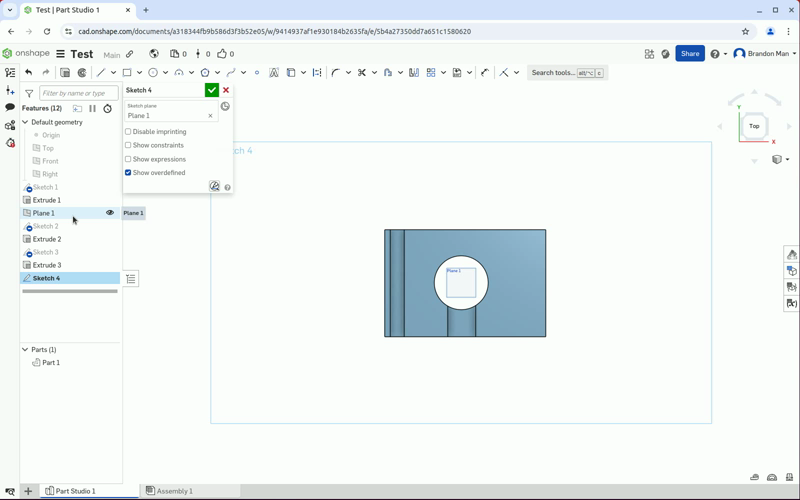
mouse_move(73, 352)
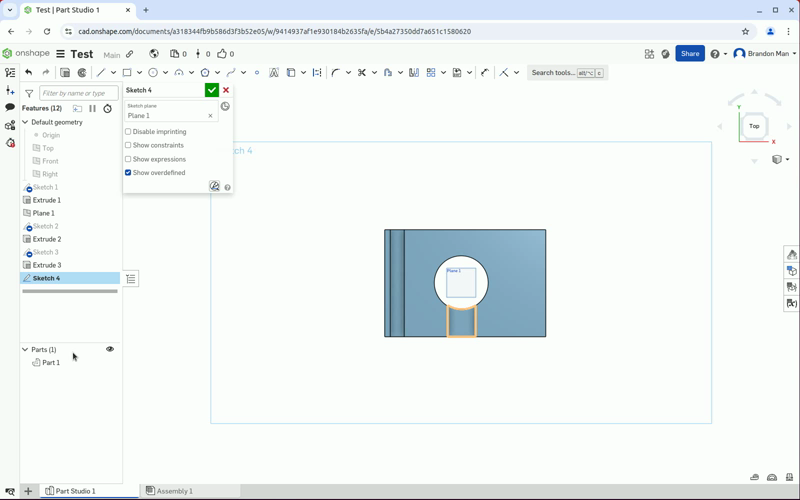
key(y)
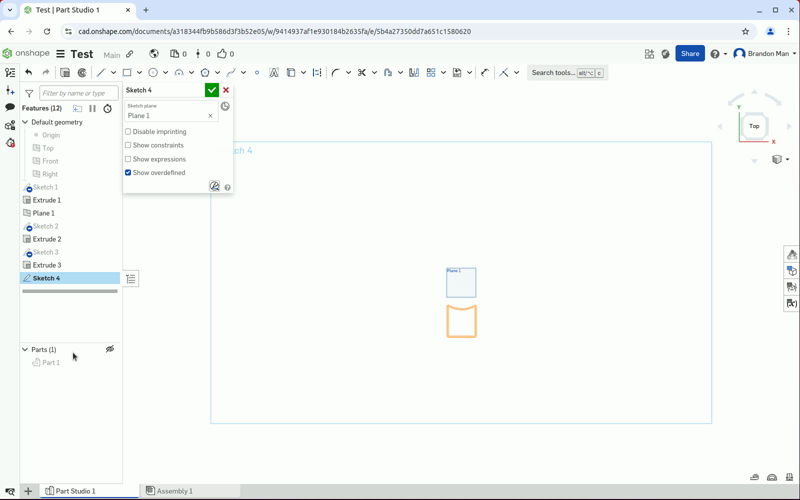
key(a)
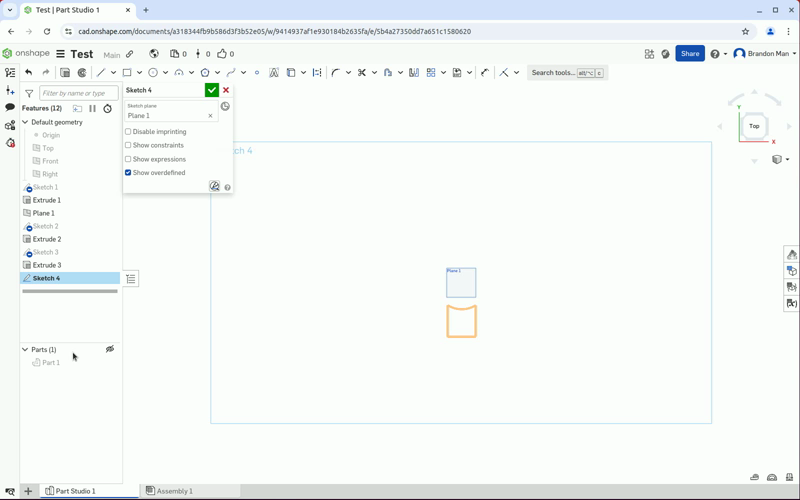
key_down(shift)
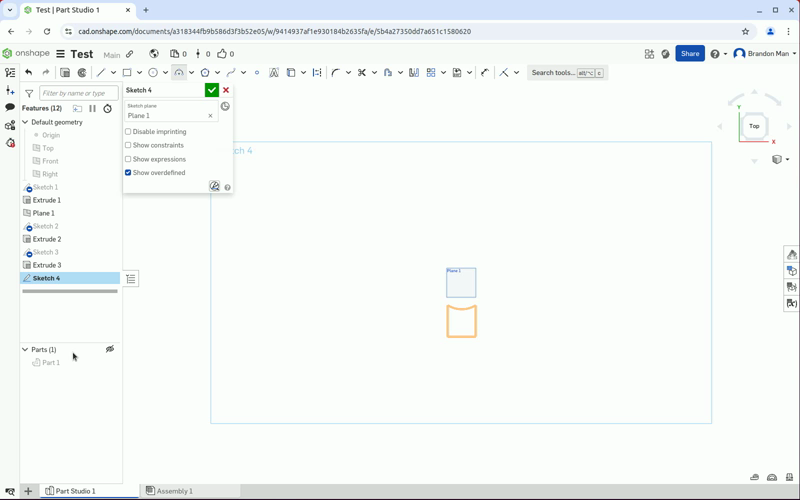
mouse_move(447, 259)
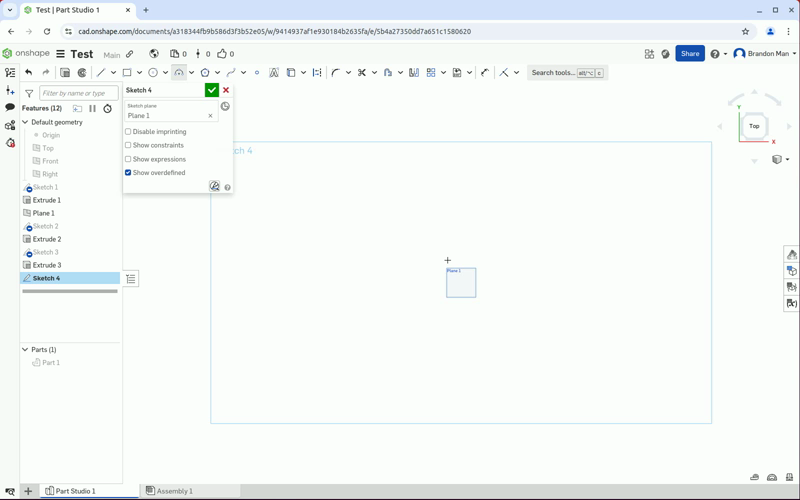
click(447, 259)
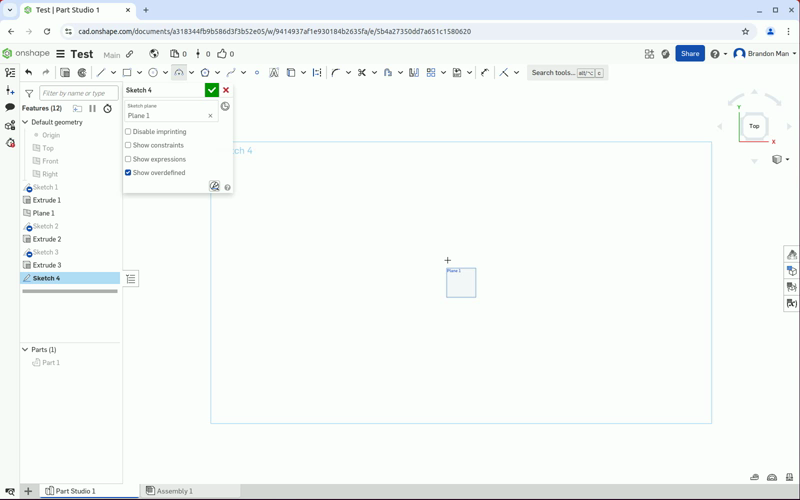
key_up(shift)
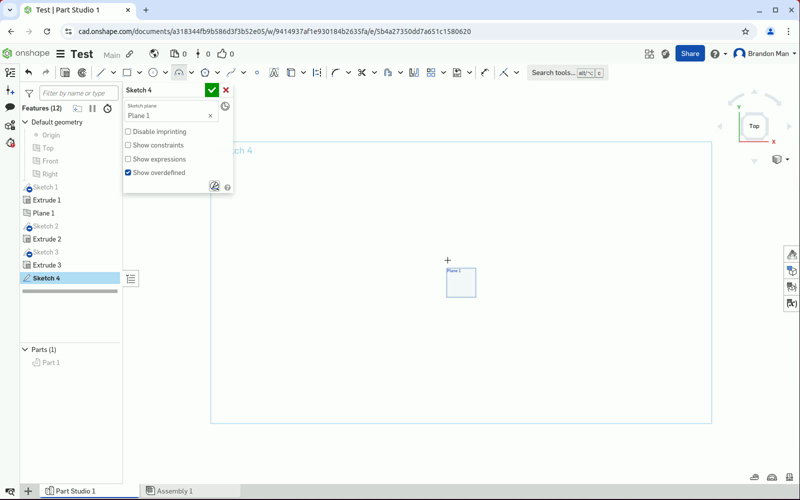
key_down(shift)
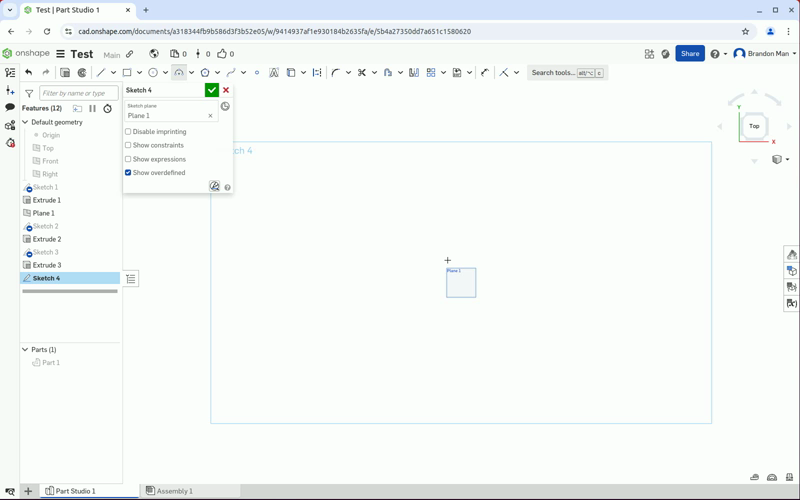
mouse_move(475, 259)
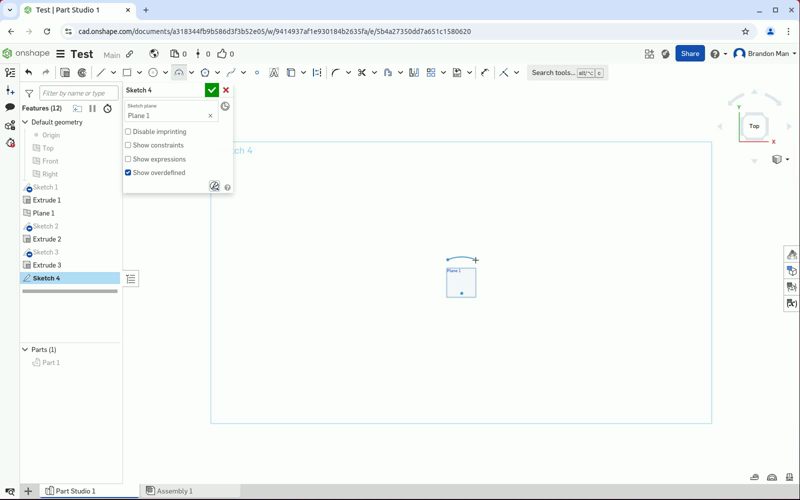
click(475, 259)
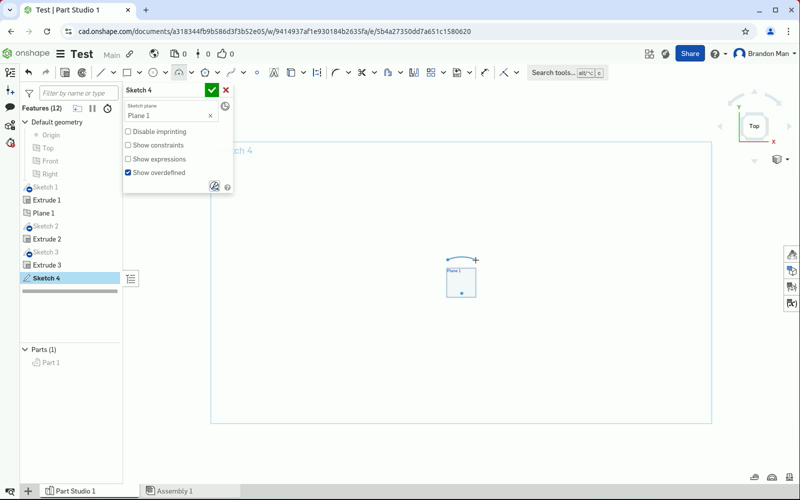
mouse_move(461, 255)
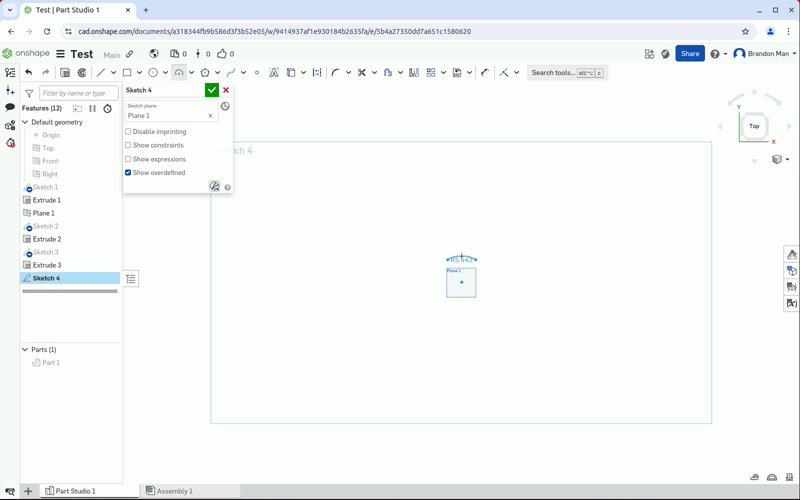
click(461, 255)
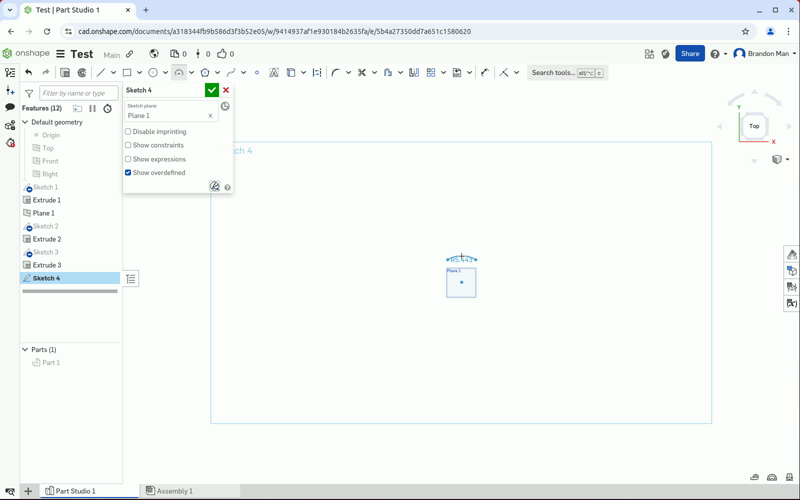
key_up(shift)
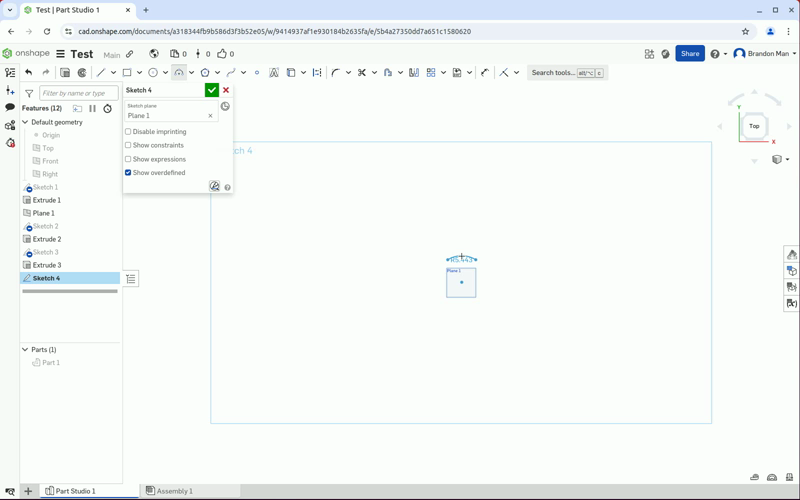
key(esc)
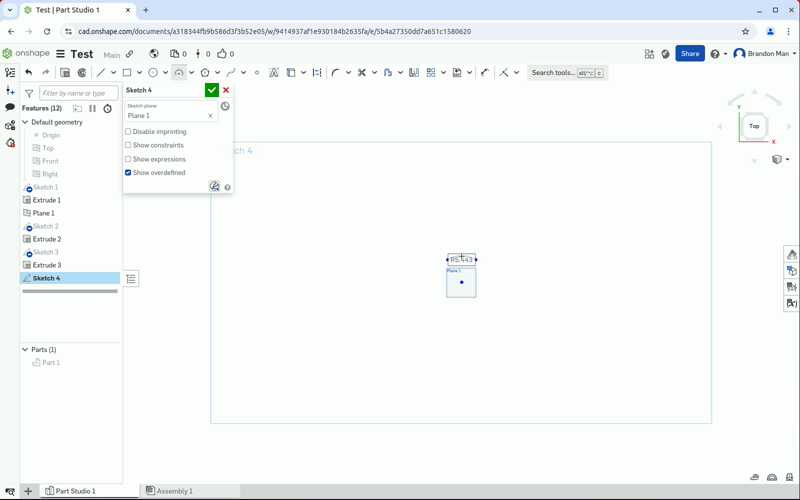
key(l)
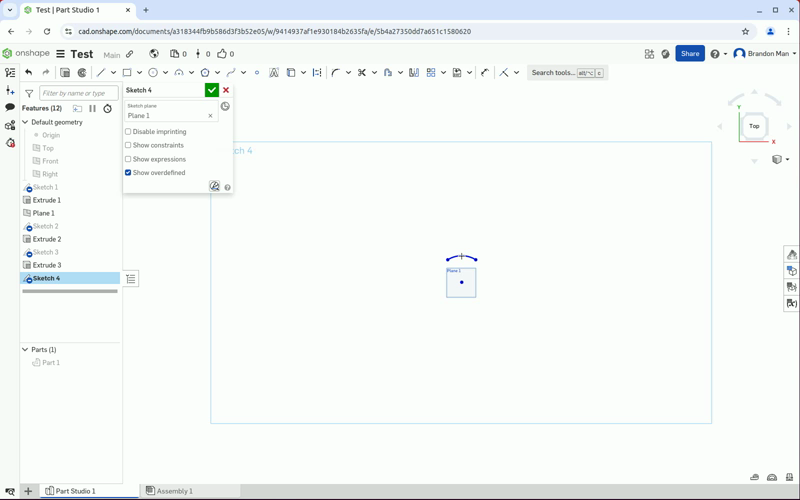
mouse_move(475, 259)
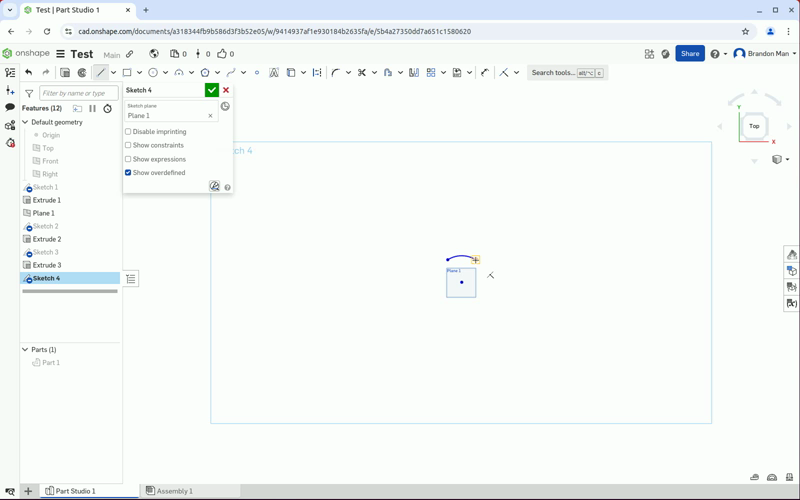
click(475, 259)
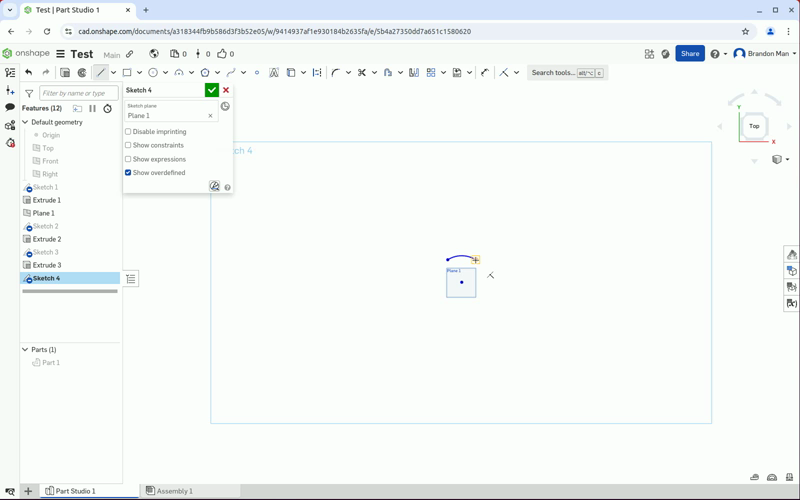
key_down(shift)
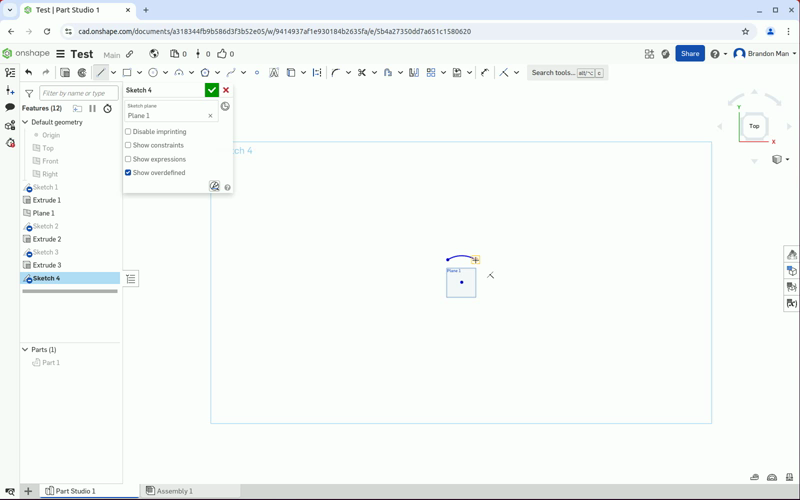
mouse_move(505, 259)
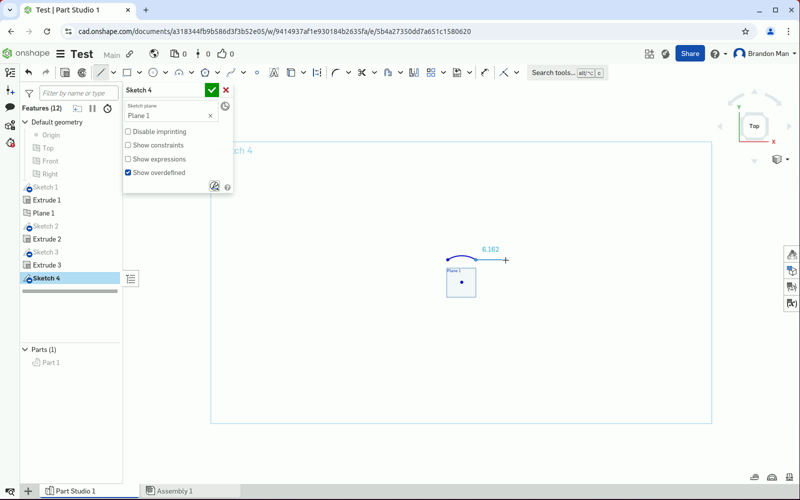
mouse_move(475, 228)
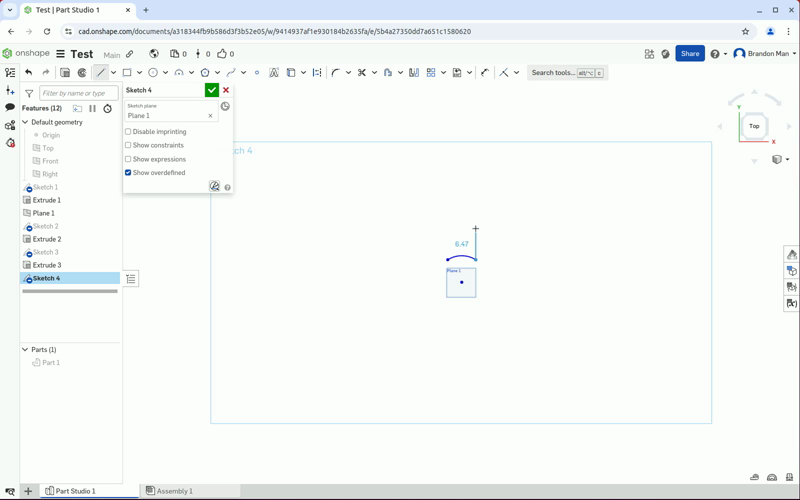
click(475, 228)
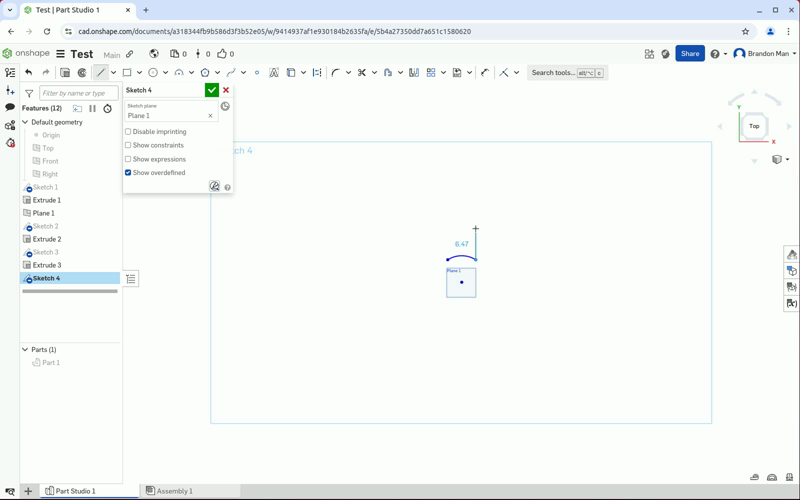
key_up(shift)
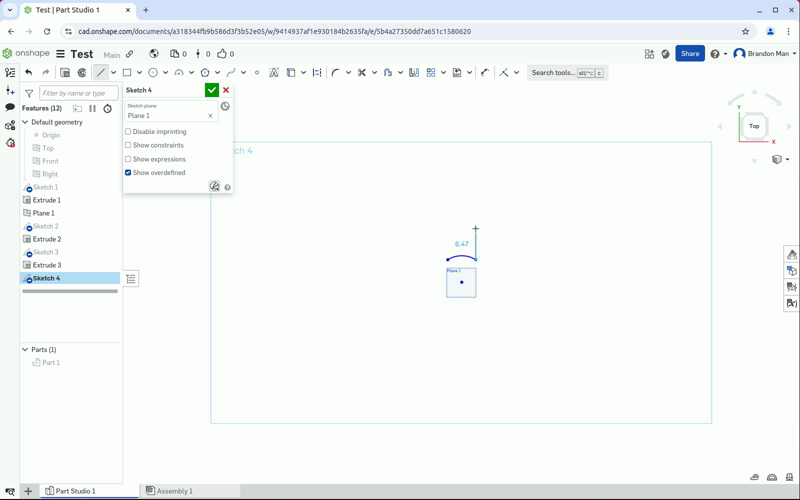
key_down(shift)
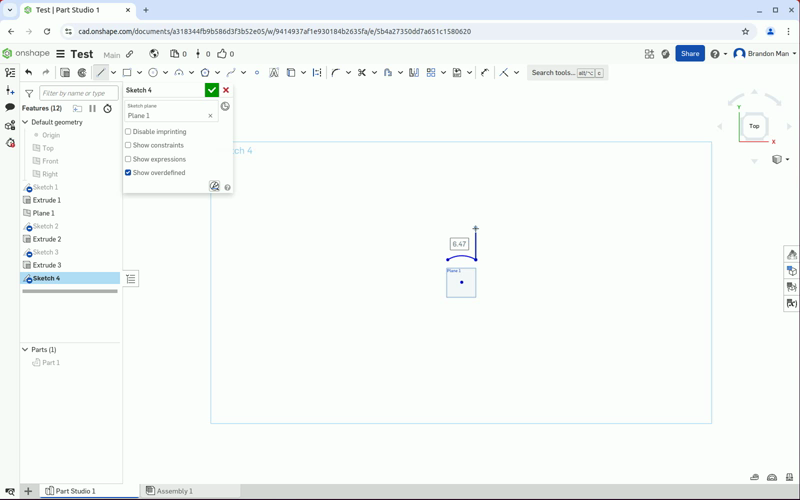
mouse_move(505, 228)
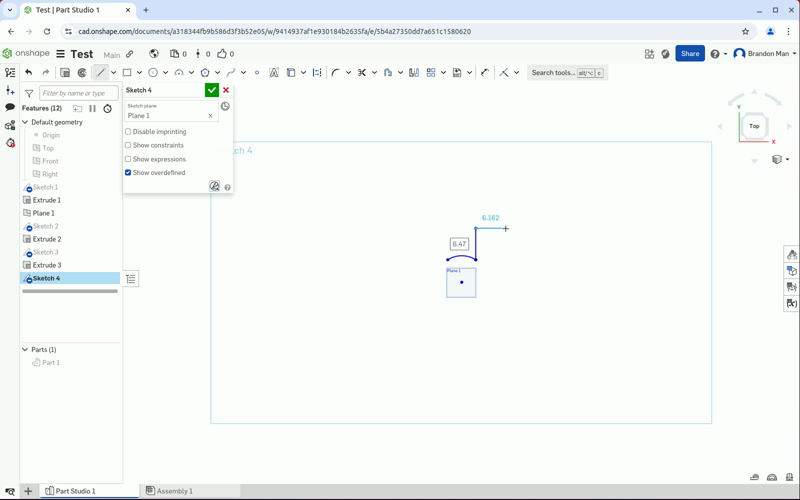
mouse_move(447, 228)
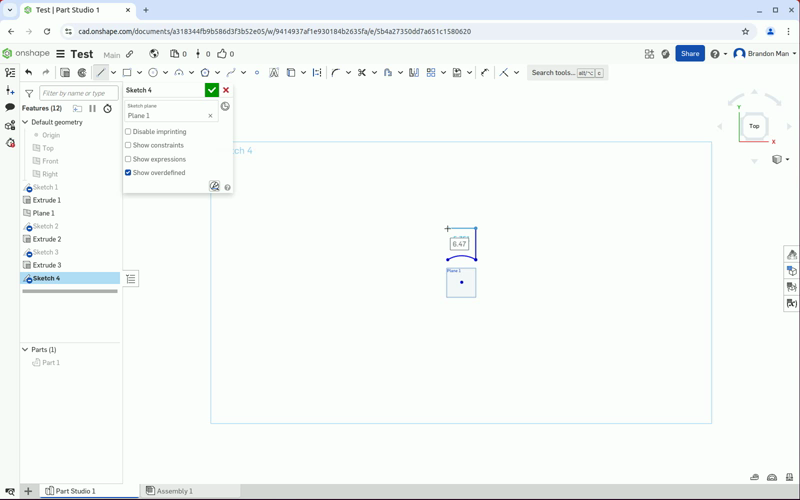
click(447, 228)
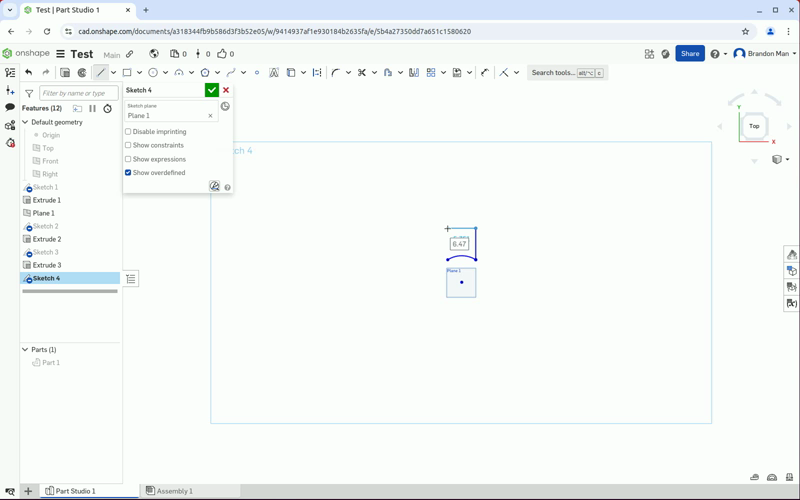
key_up(shift)
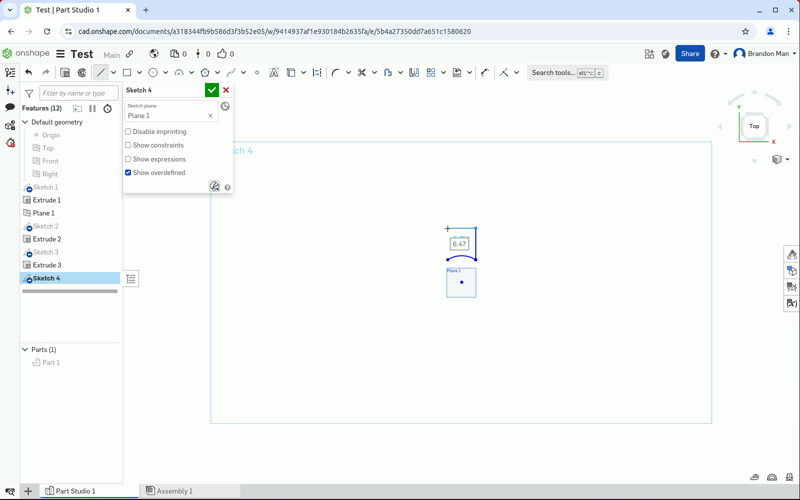
mouse_move(477, 228)
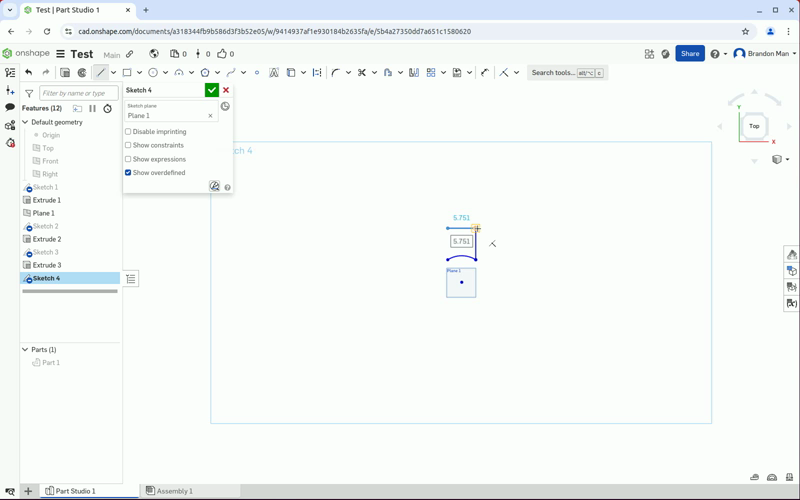
key_down(shift)
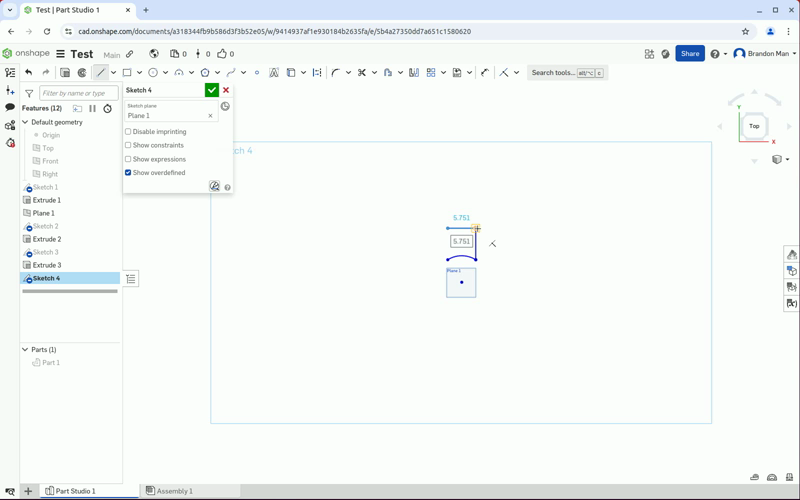
mouse_move(447, 259)
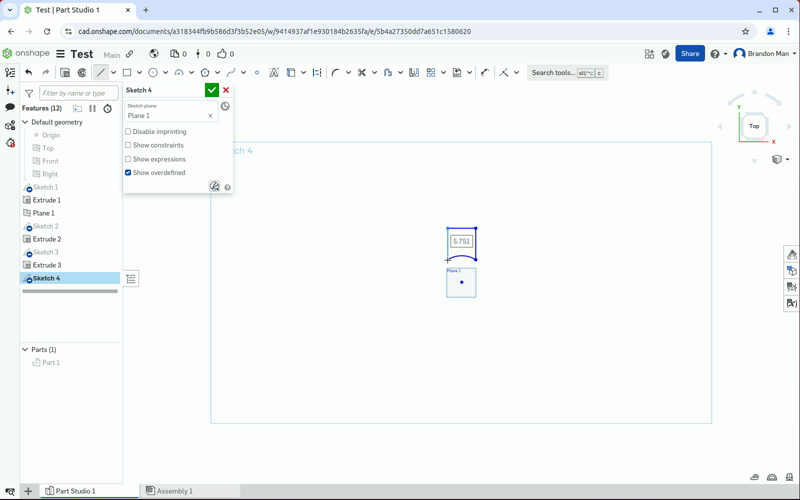
key_up(shift)
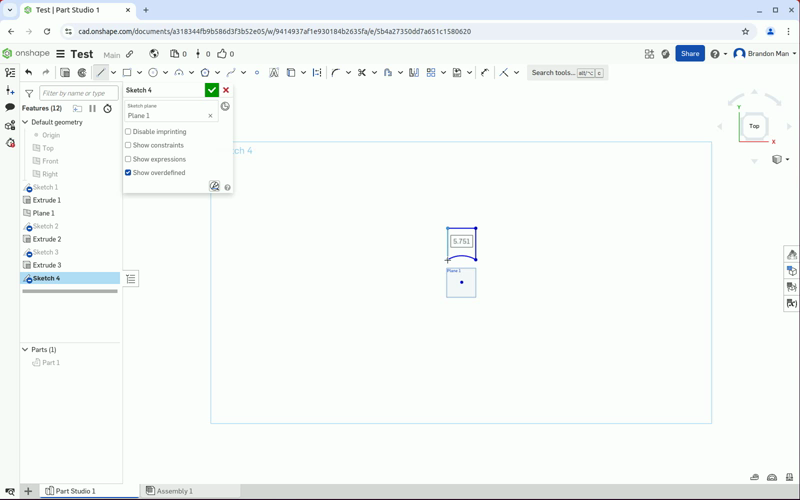
click(447, 259)
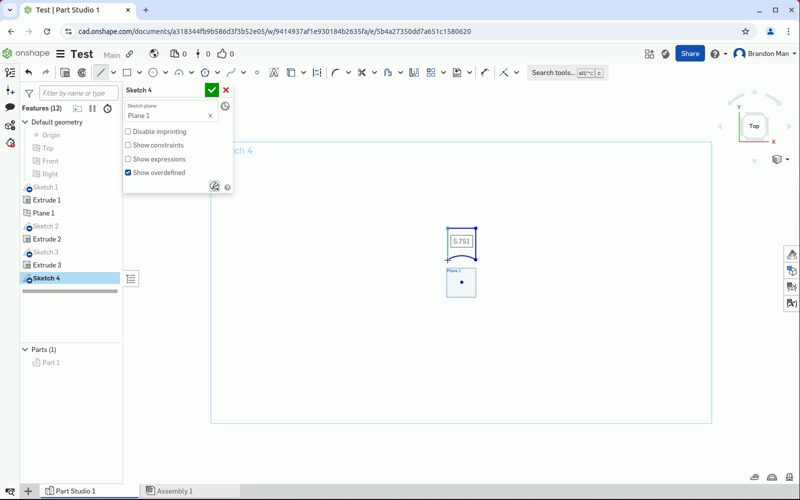
key(esc)
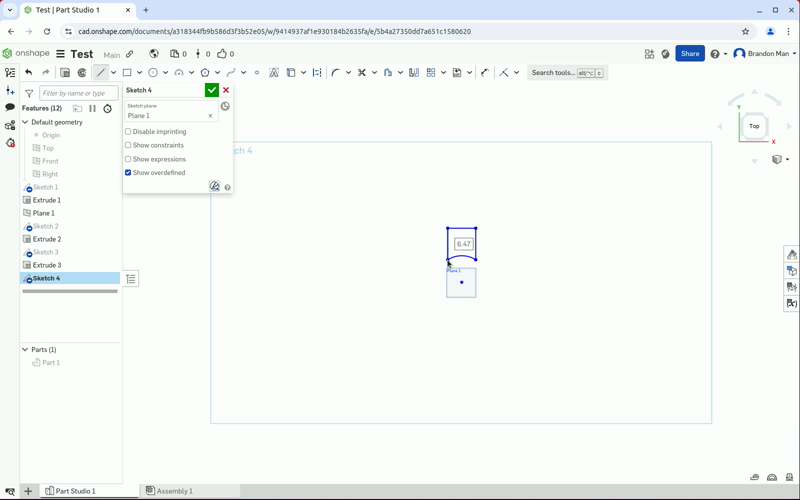
mouse_move(470, 232)
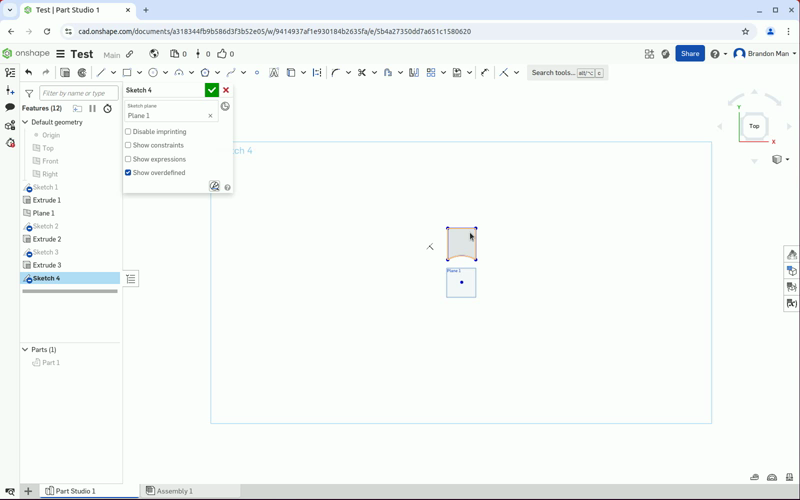
scroll(6)
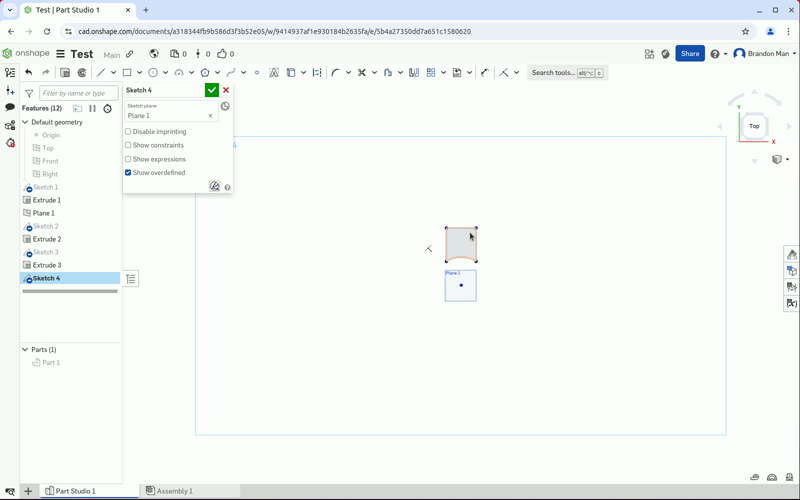
scroll(6)
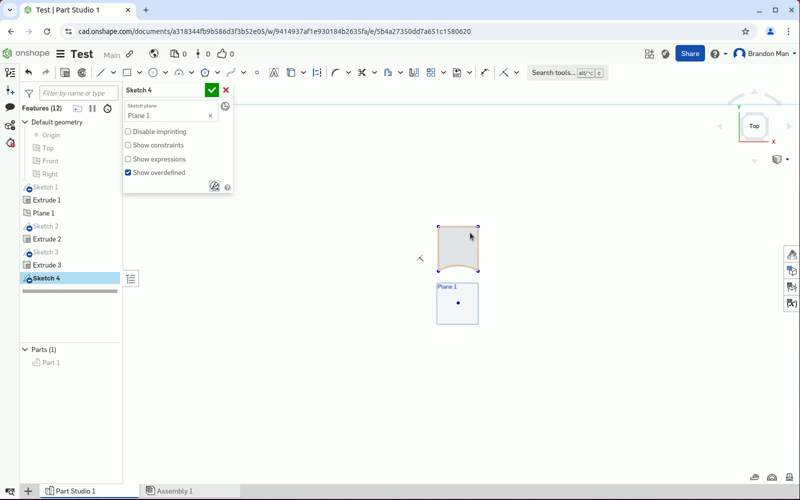
scroll(6)
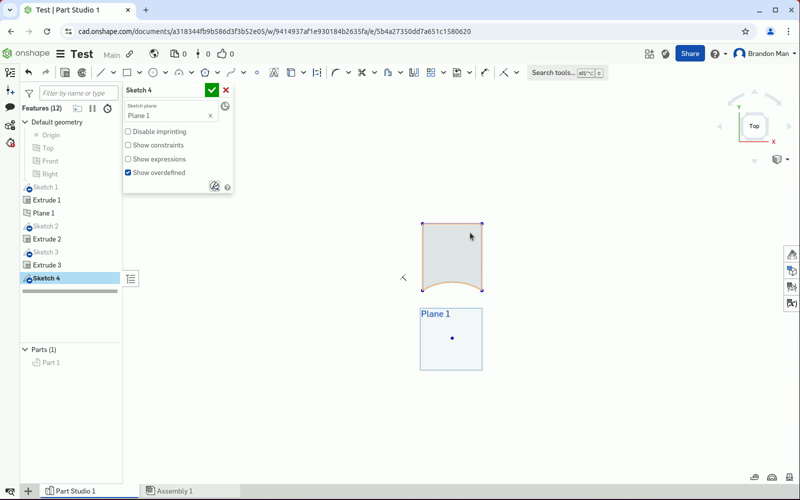
scroll(6)
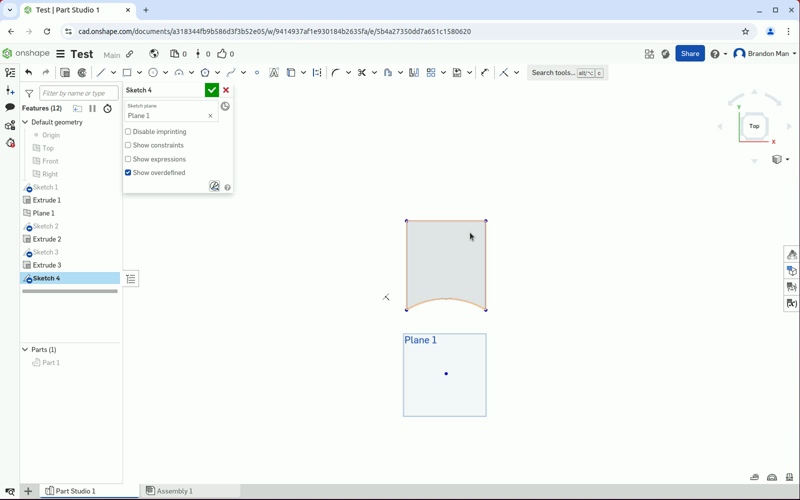
scroll(6)
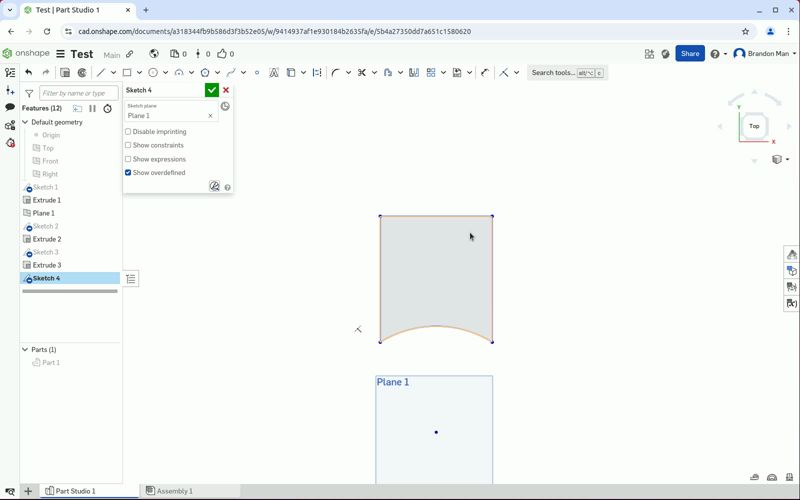
scroll(6)
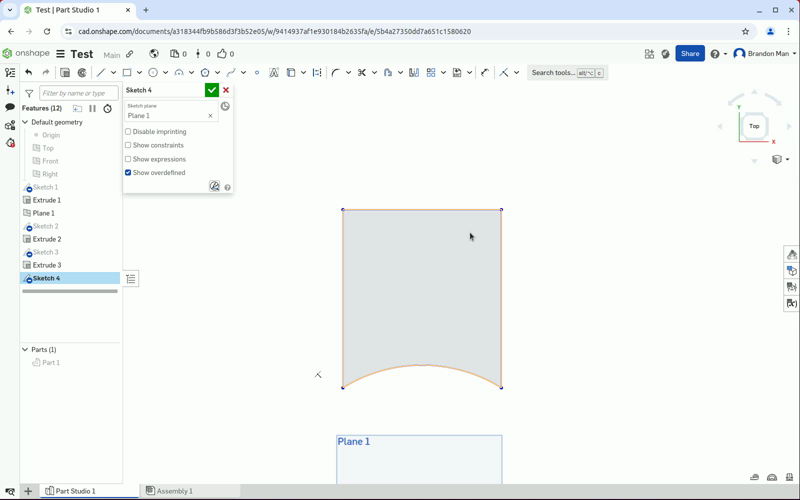
scroll(6)
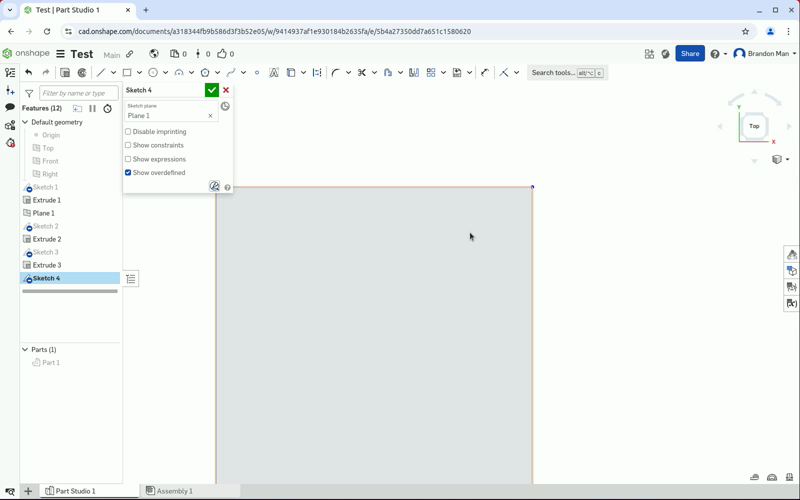
click(470, 232)
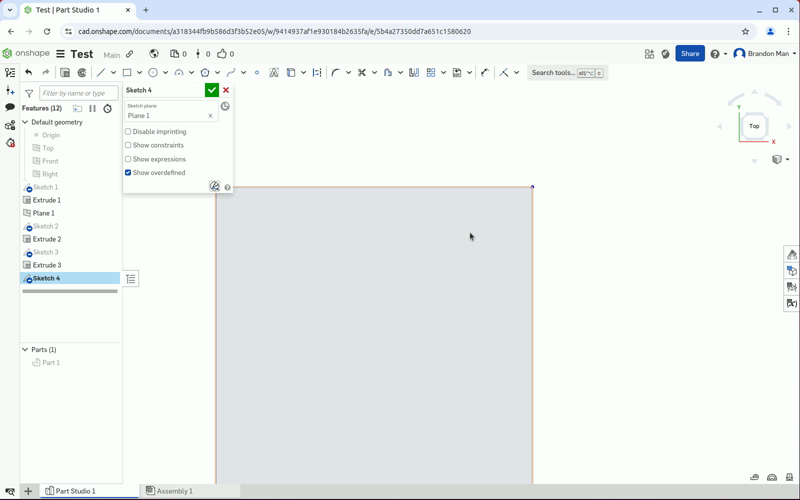
scroll(-6)
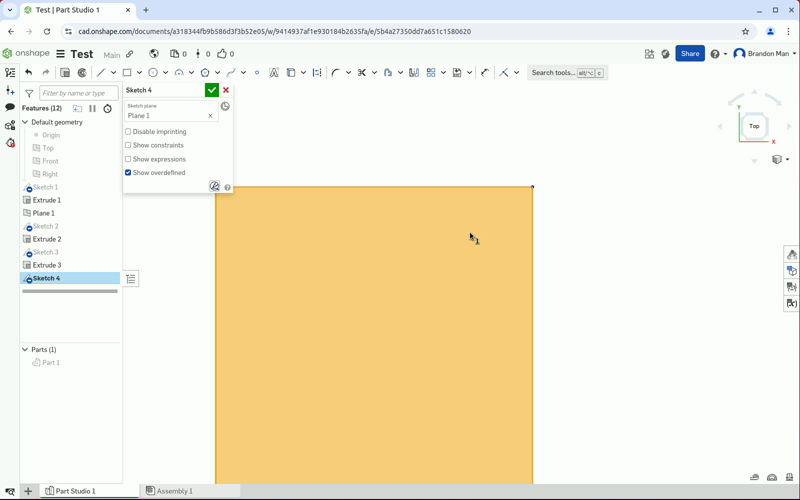
scroll(-6)
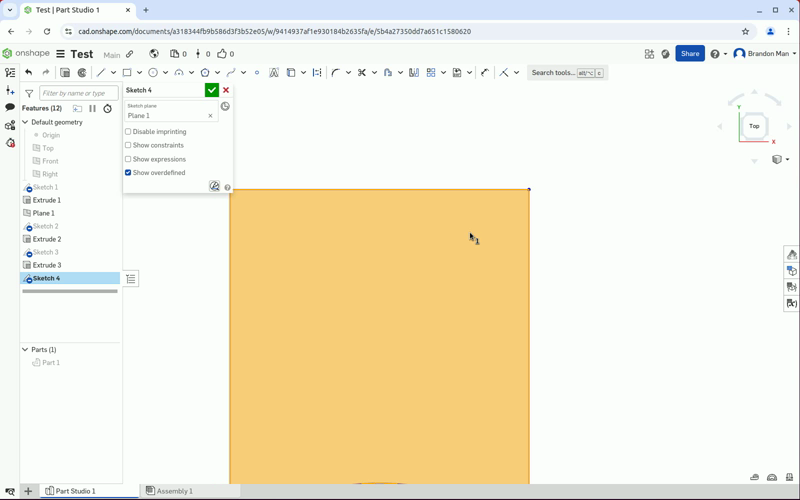
scroll(-6)
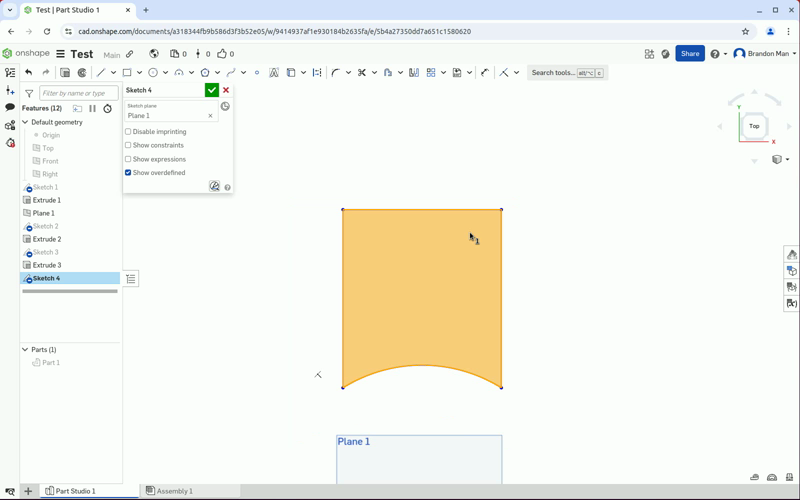
scroll(-6)
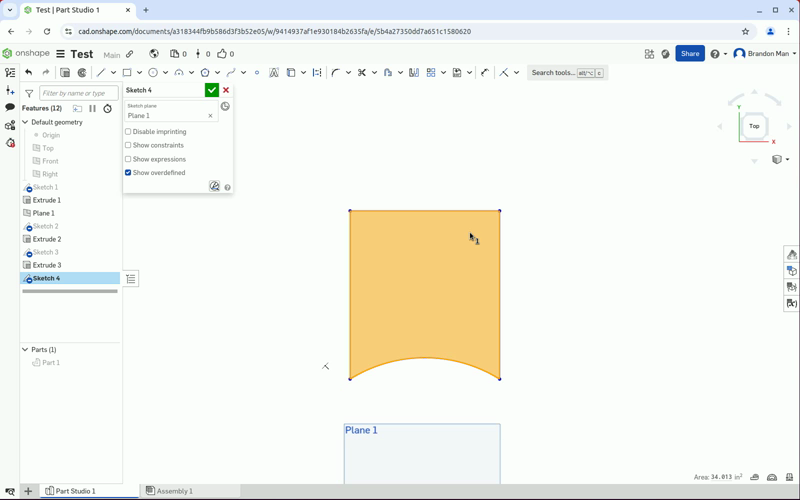
scroll(-6)
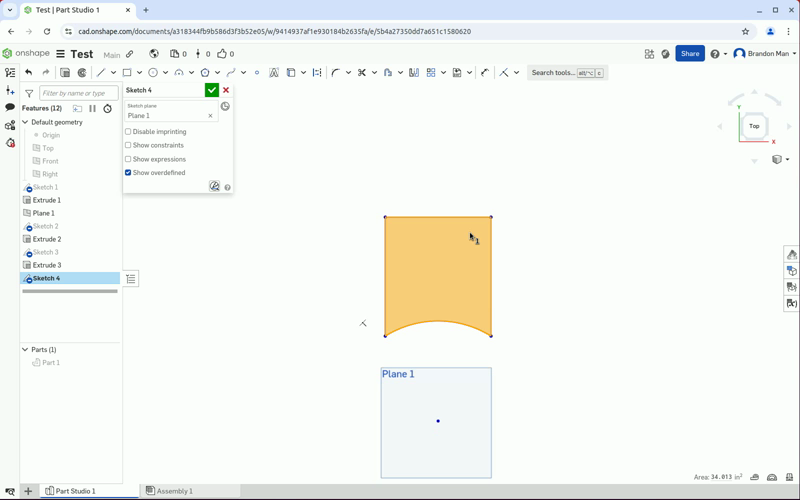
scroll(-6)
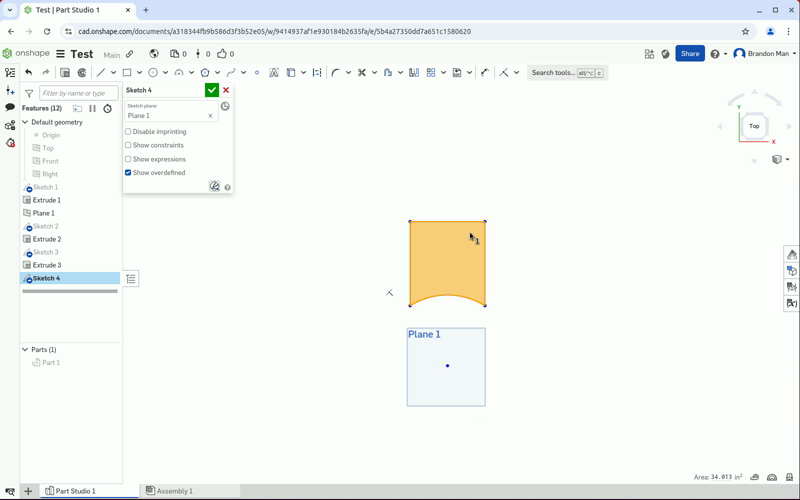
scroll(-6)
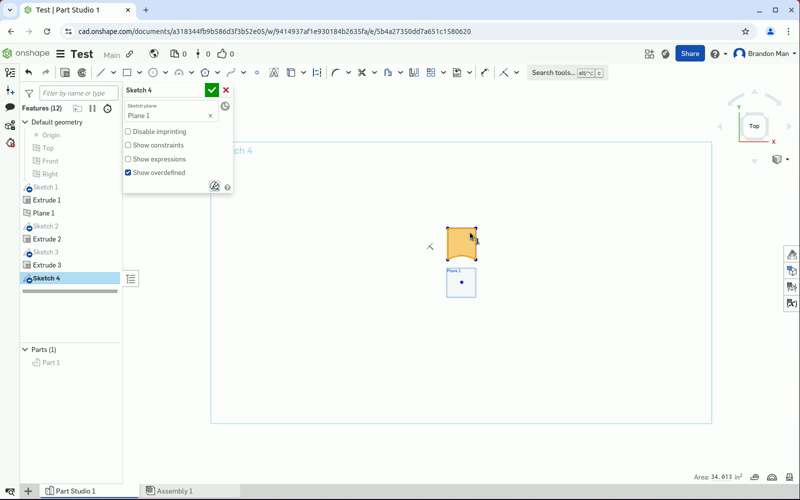
mouse_move(73, 352)
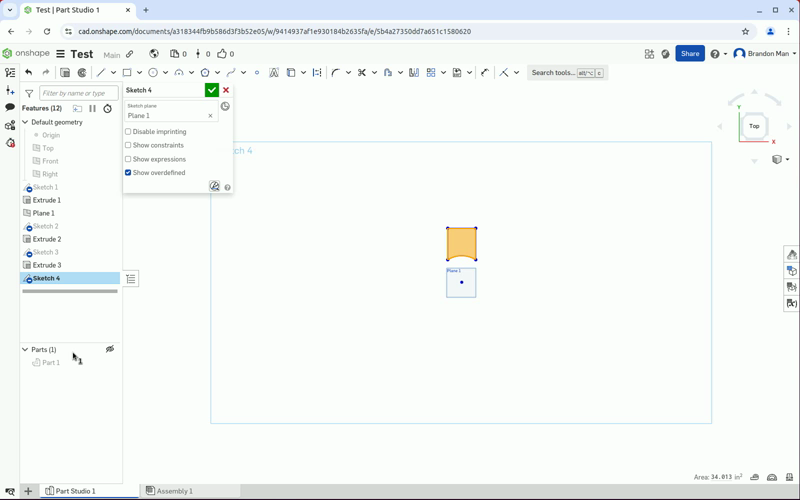
key(shift+y)
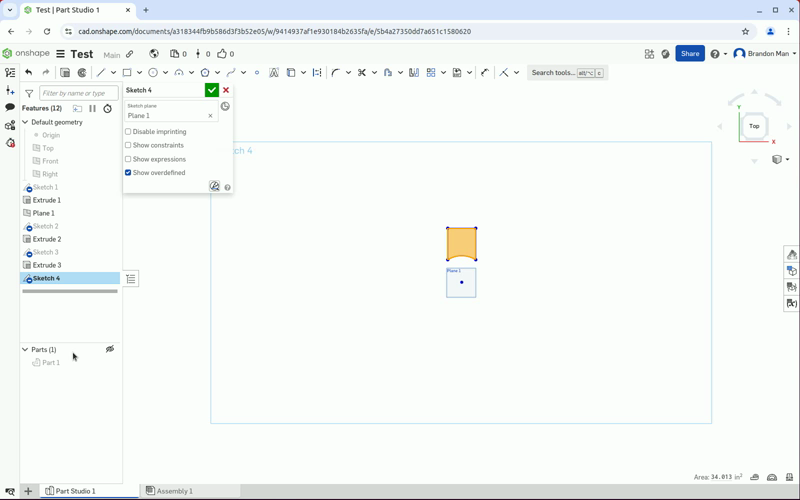
key(shift+e)
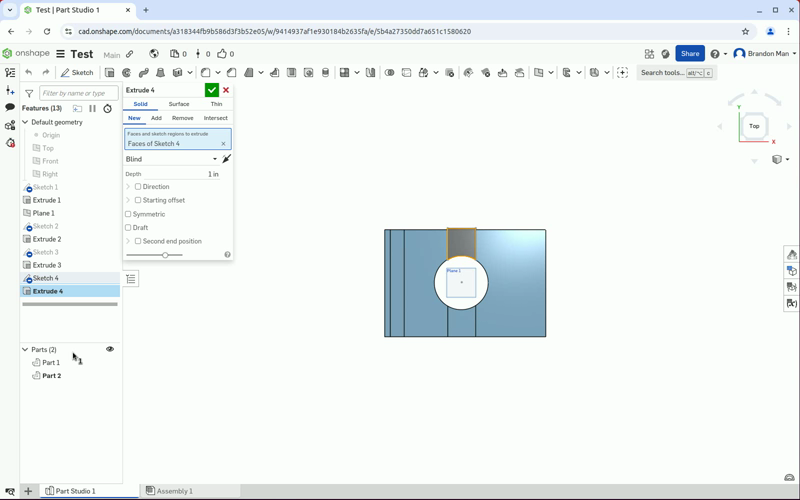
mouse_move(143, 106)
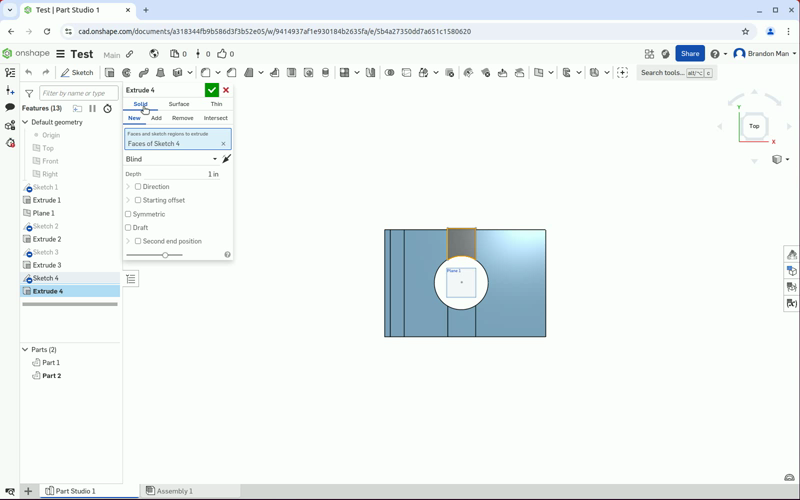
click(143, 106)
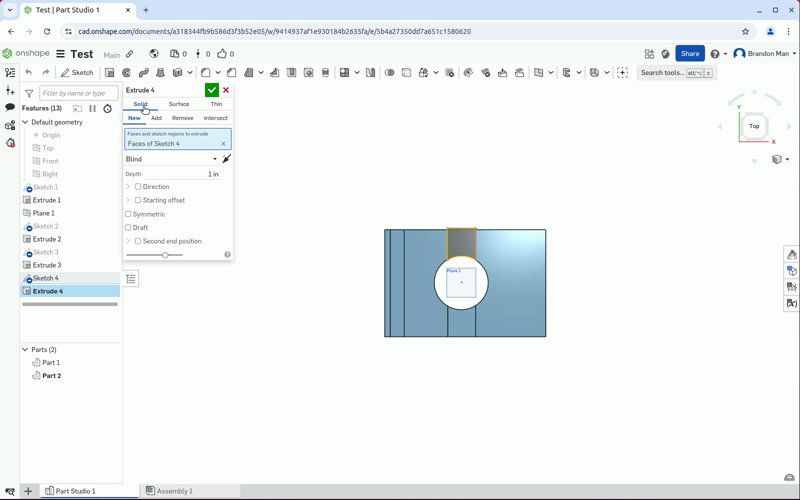
mouse_move(186, 120)
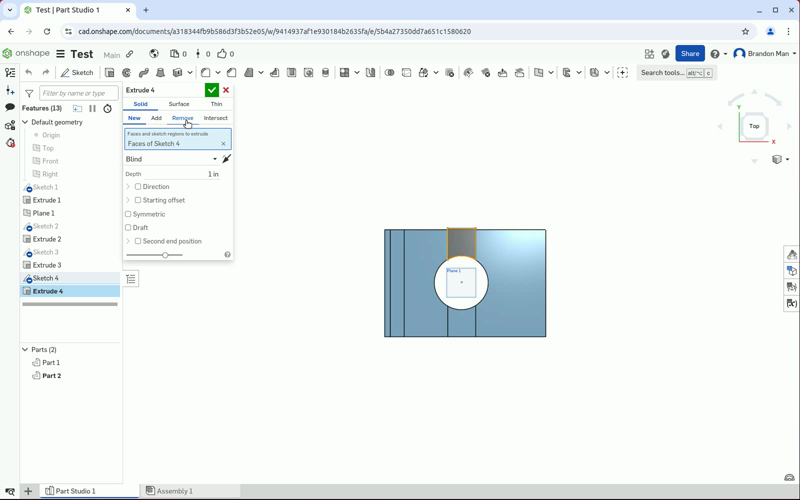
click(186, 120)
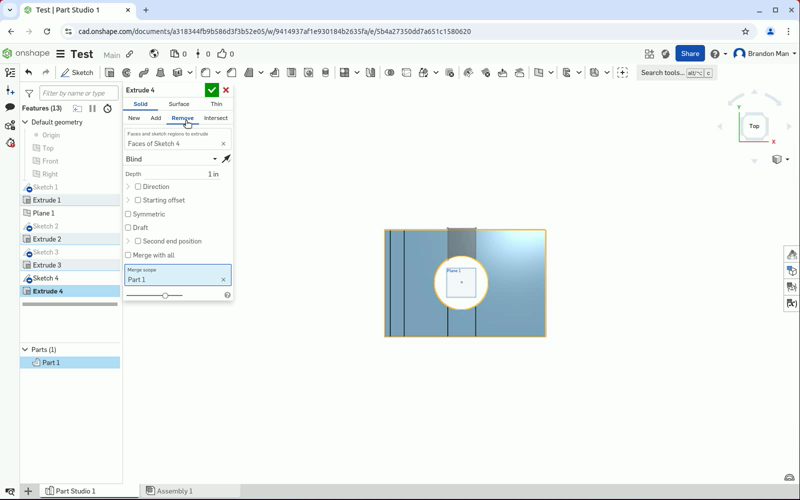
key(tab, 4)
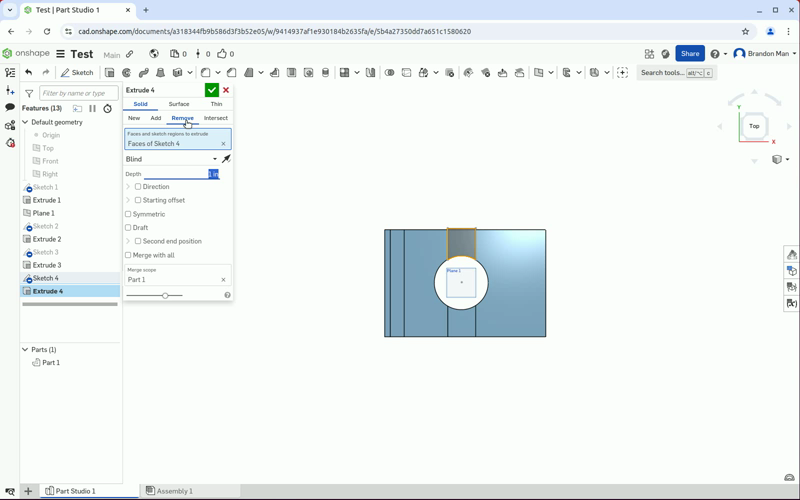
text(2.166)
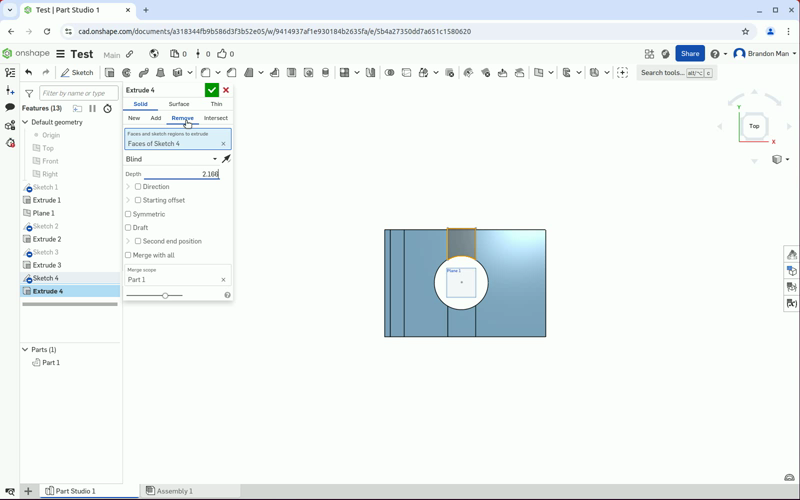
key(tab, 6)
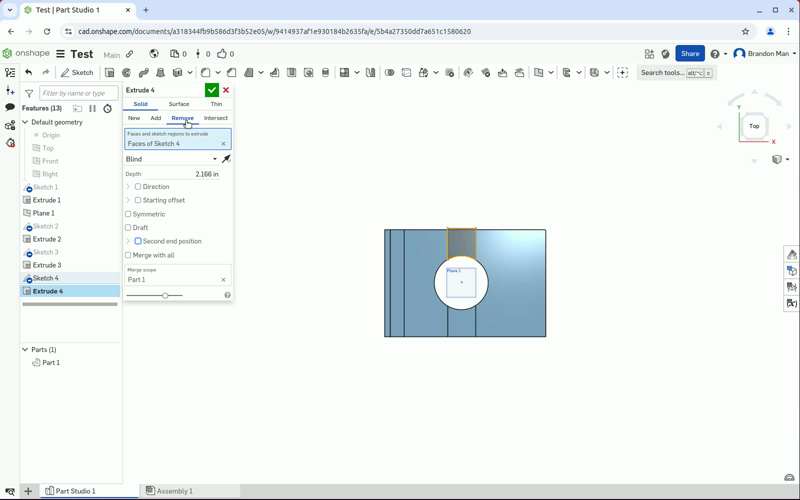
key(space)
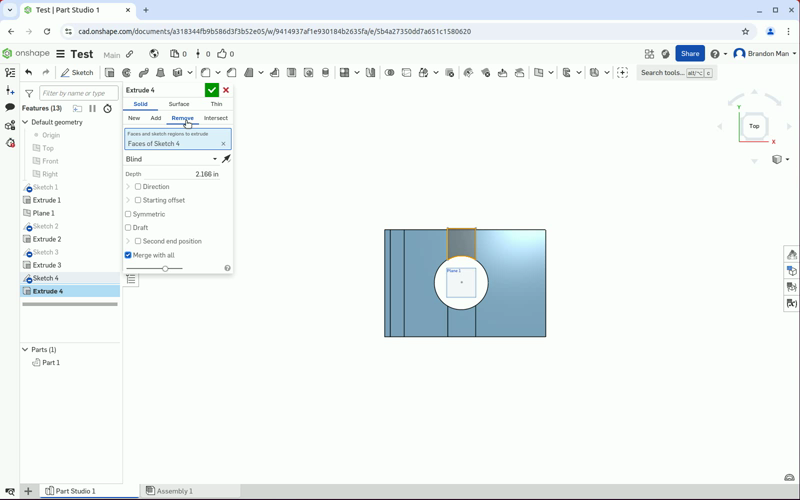
key(enter)
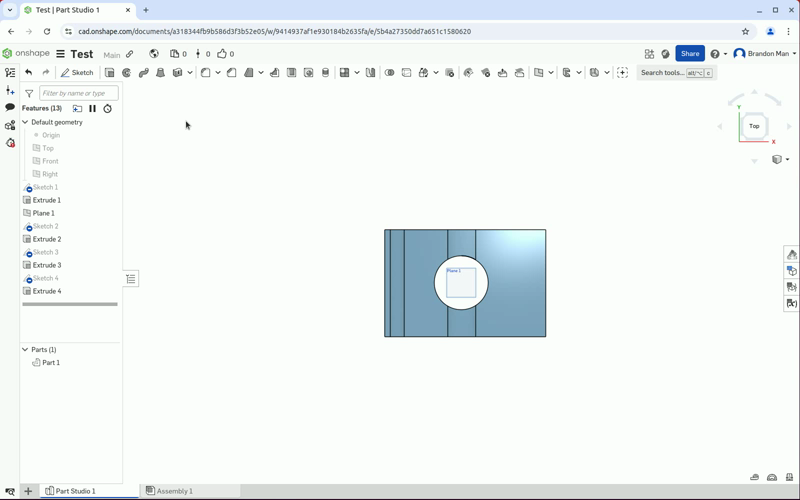
key(shift+h)
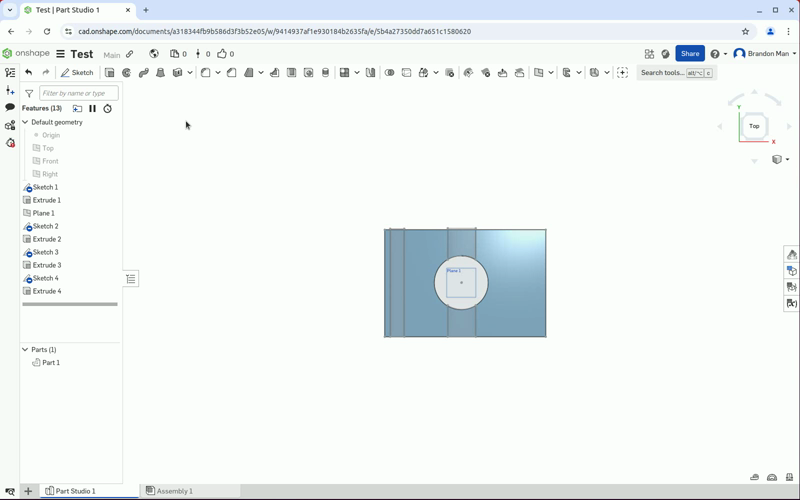
key(shift+h)
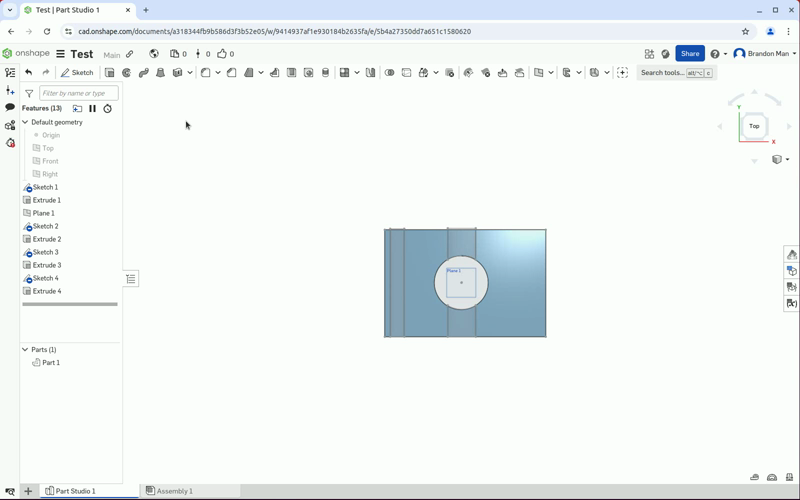
key(shift+7)
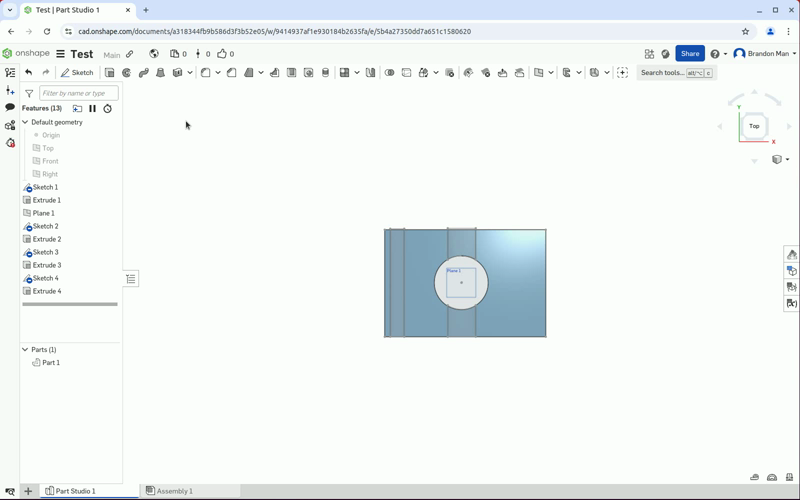
key(up, 3)
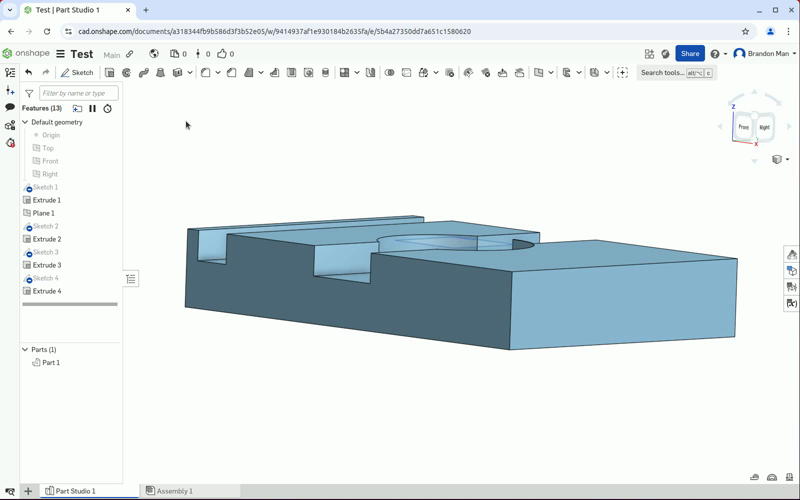
key(left, 3)
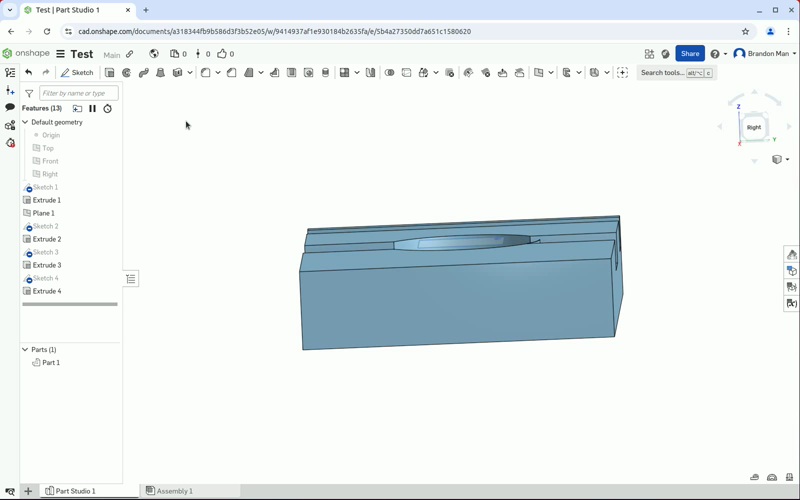
key(right, 3)
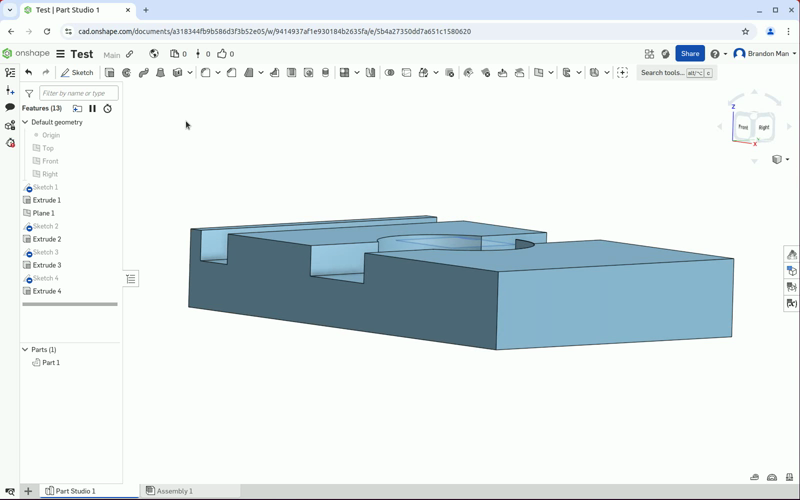
key(down, 3)
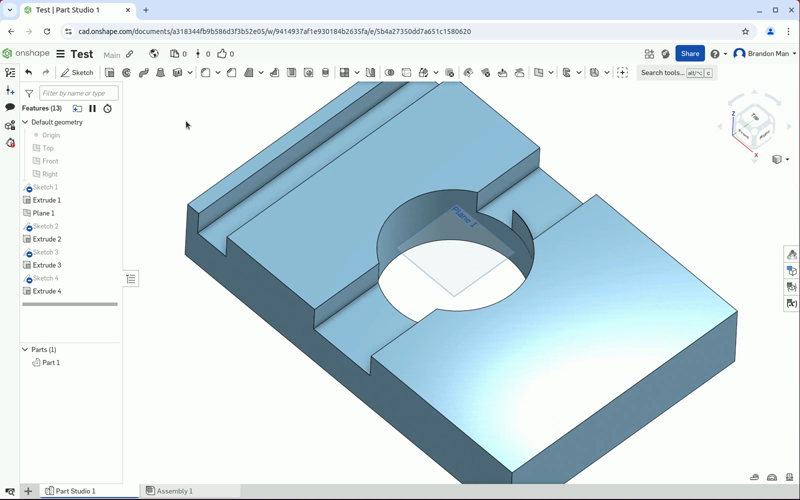
mouse_move(73, 189)
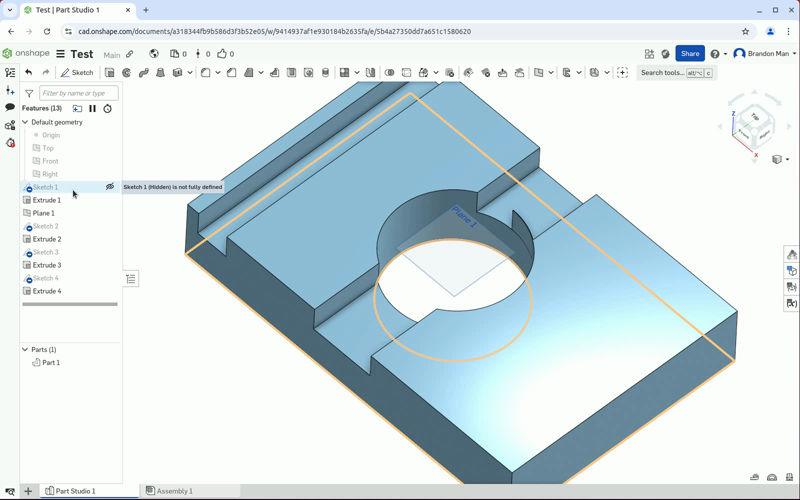
click(73, 189)